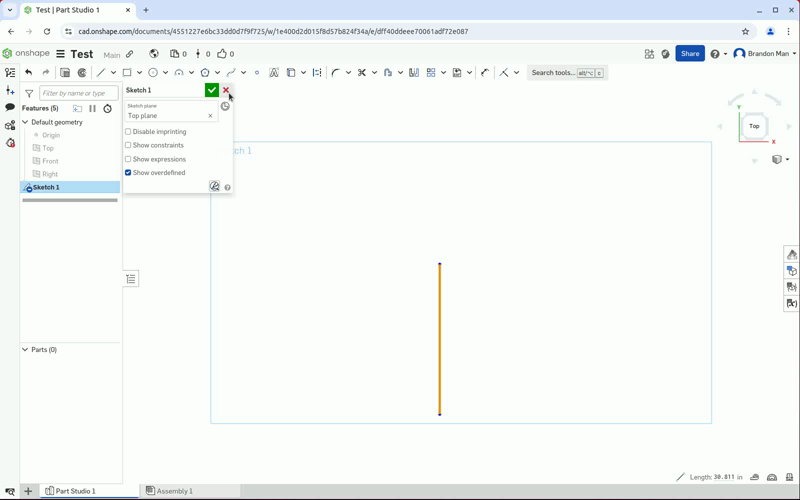
key(shift+h)
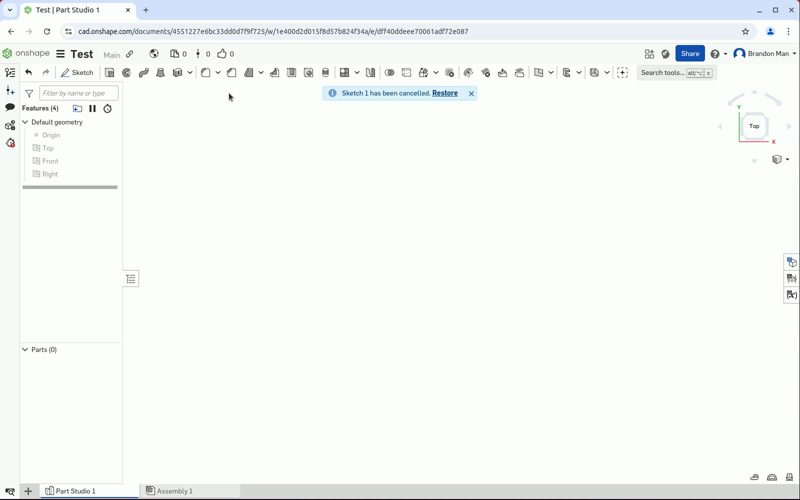
mouse_move(73, 352)
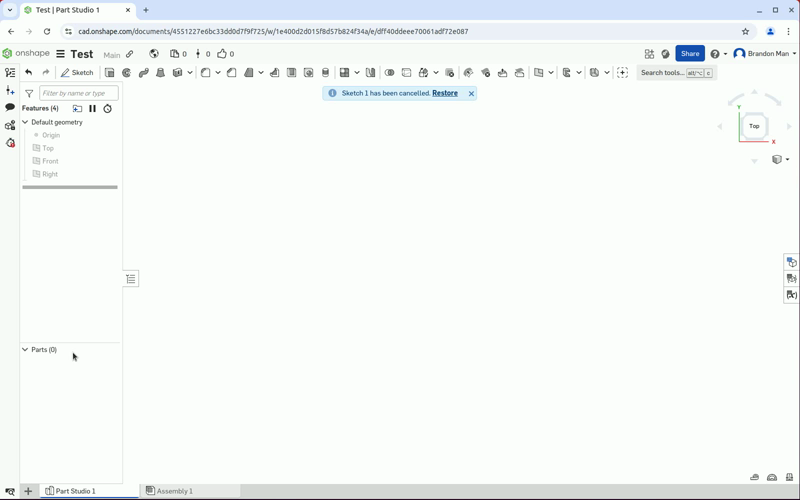
key(y)
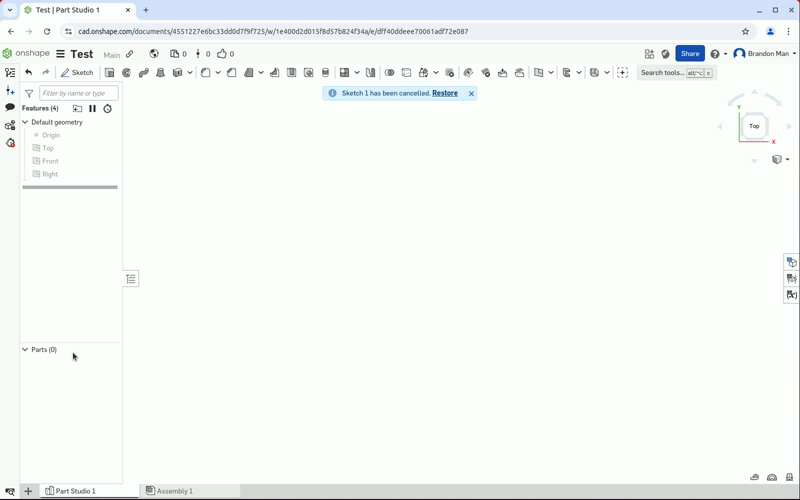
key(shift+p)
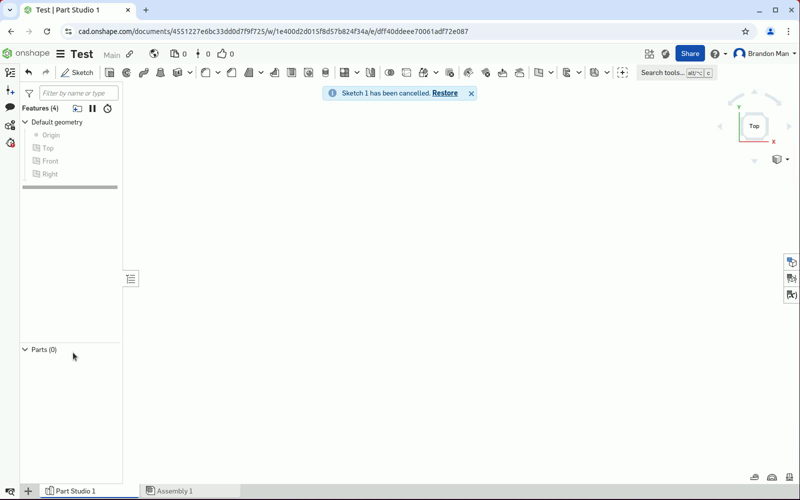
key(space)
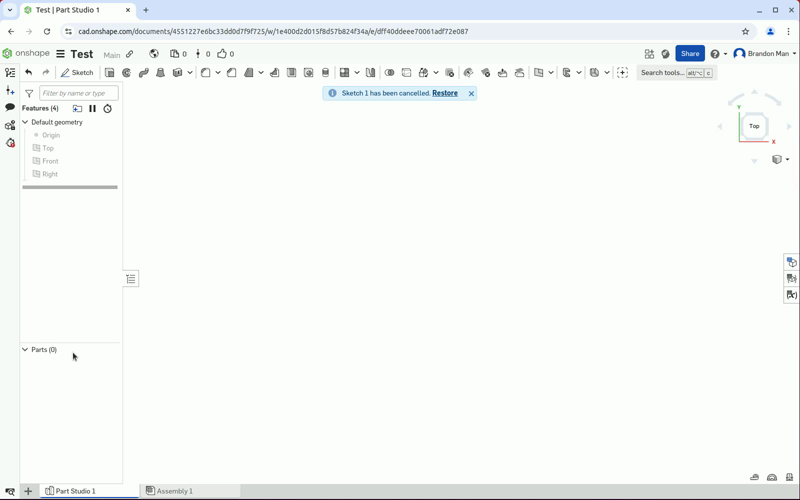
key_down(shift)
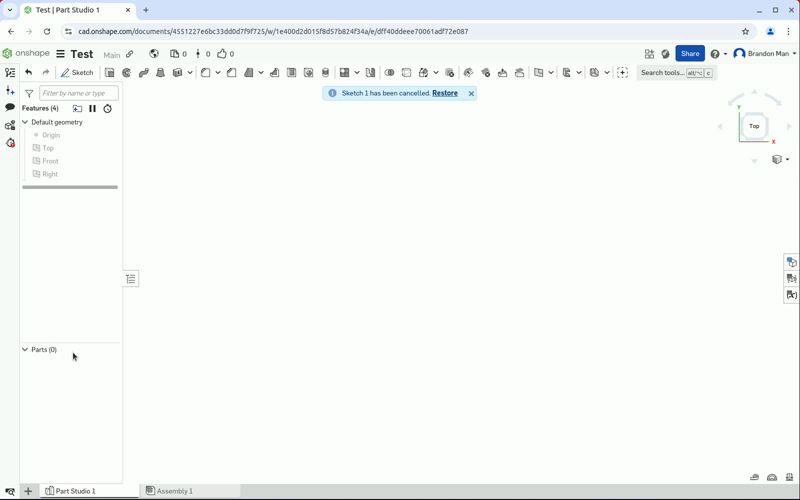
key(up)
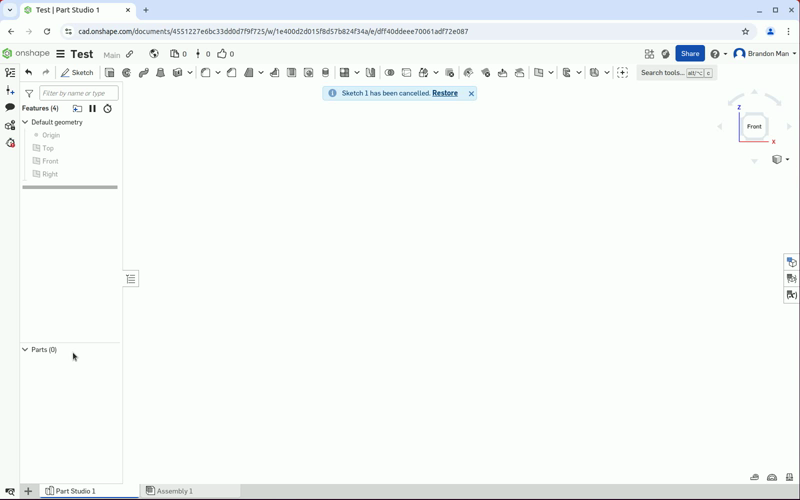
key_up(shift)
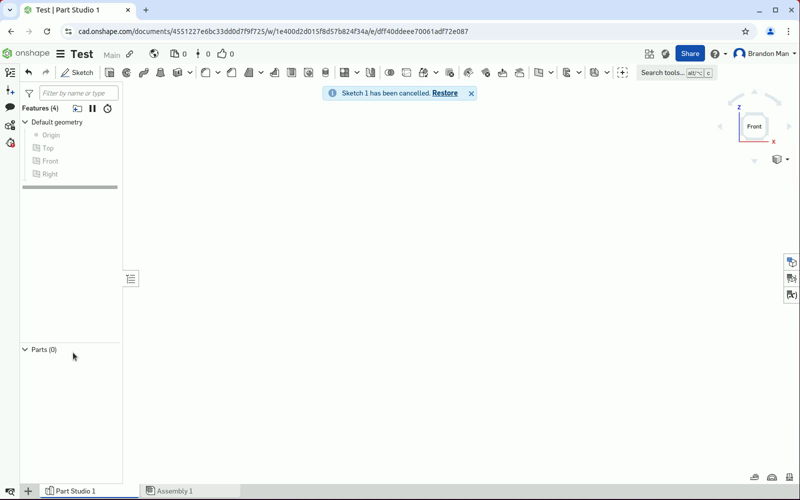
mouse_move(73, 352)
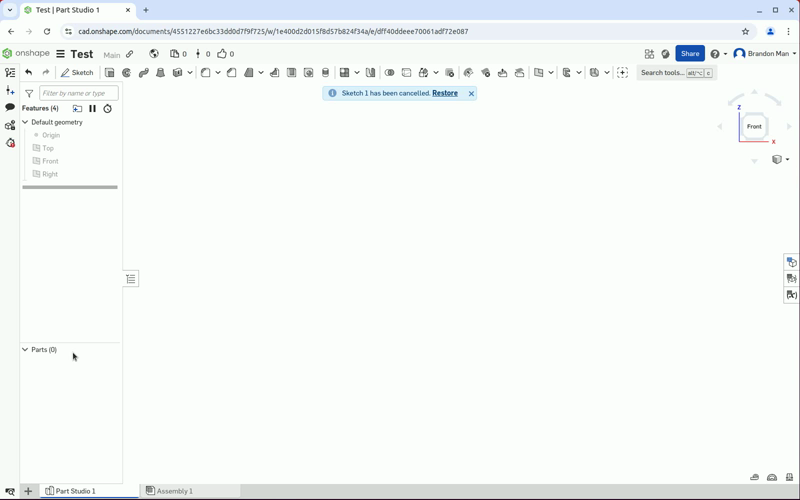
key(shift+y)
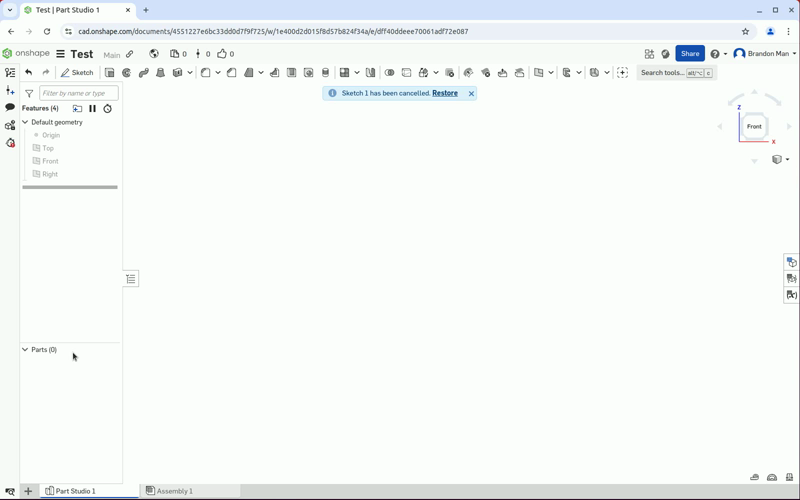
key(shift+s)
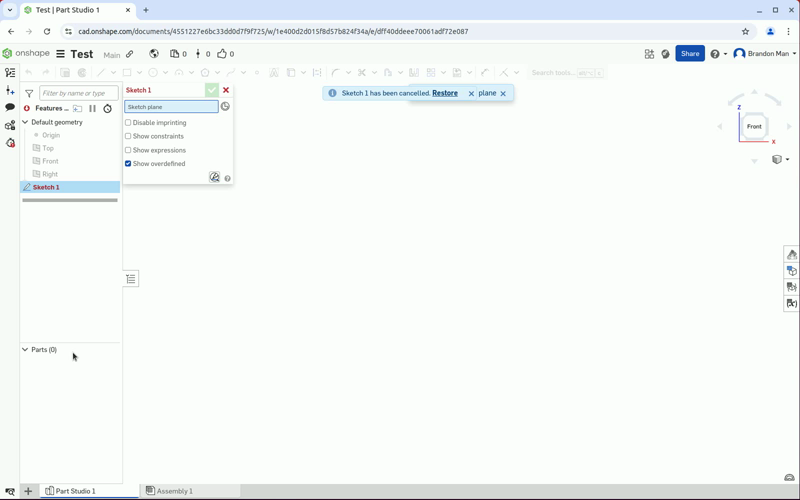
mouse_move(73, 163)
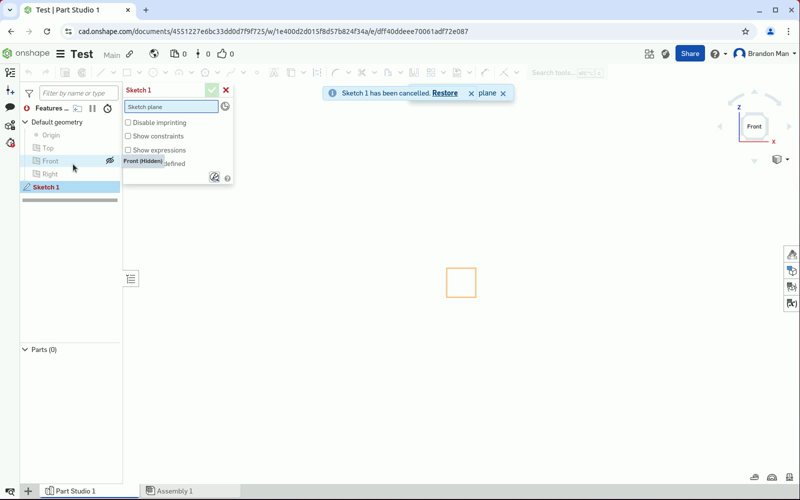
click(73, 163)
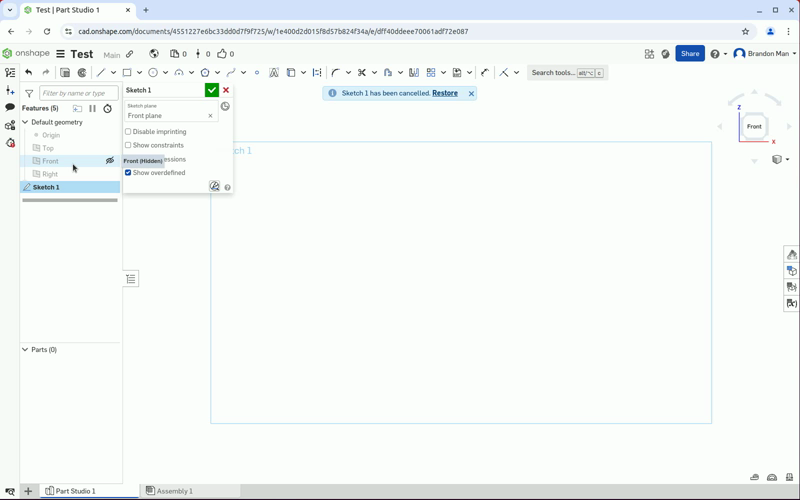
mouse_move(73, 352)
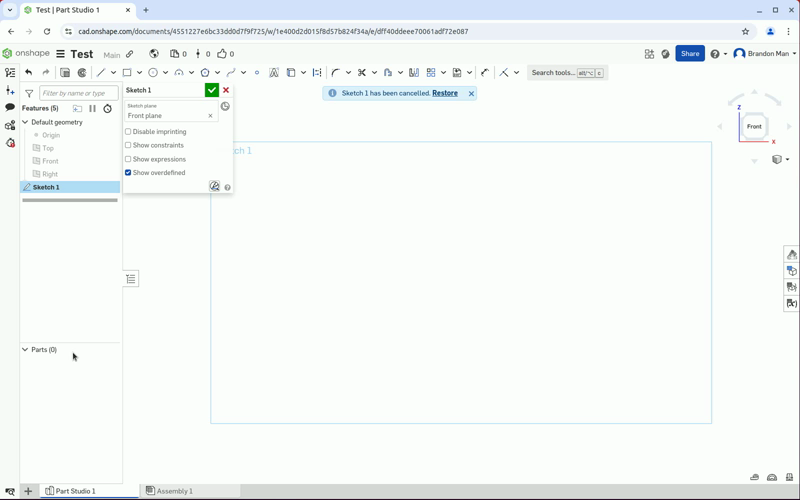
key(y)
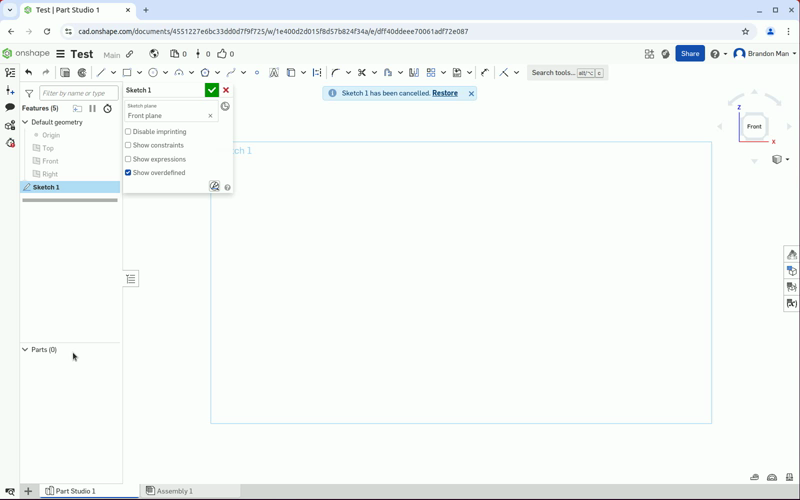
key(l)
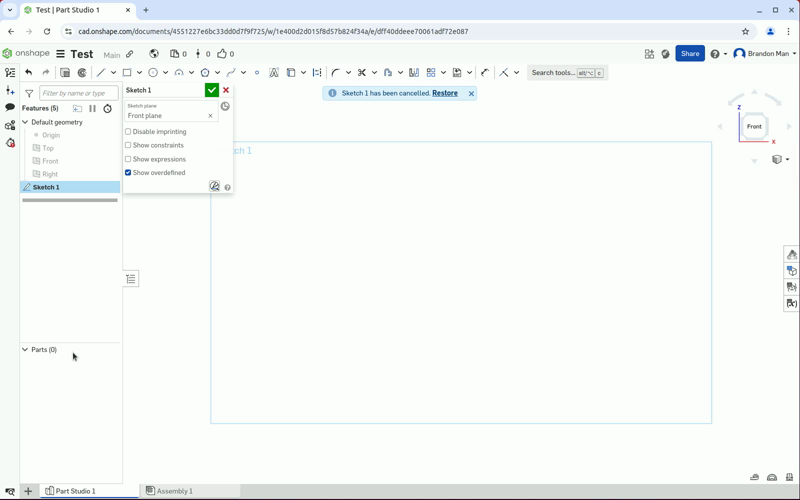
key_down(shift)
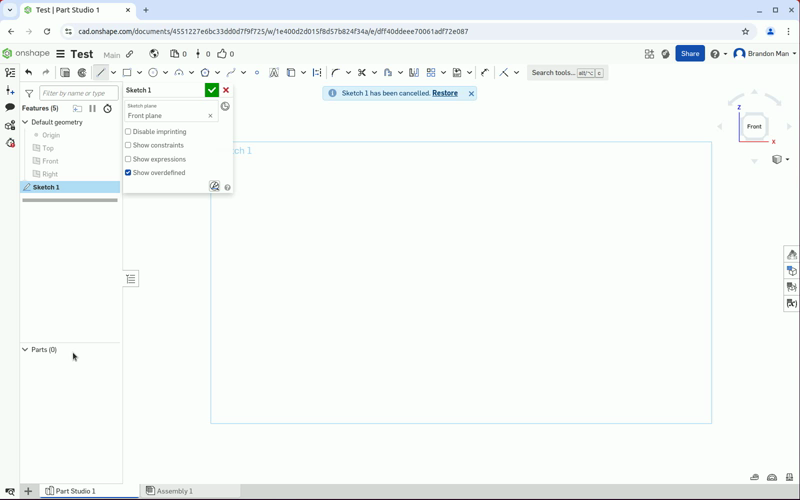
mouse_move(348, 238)
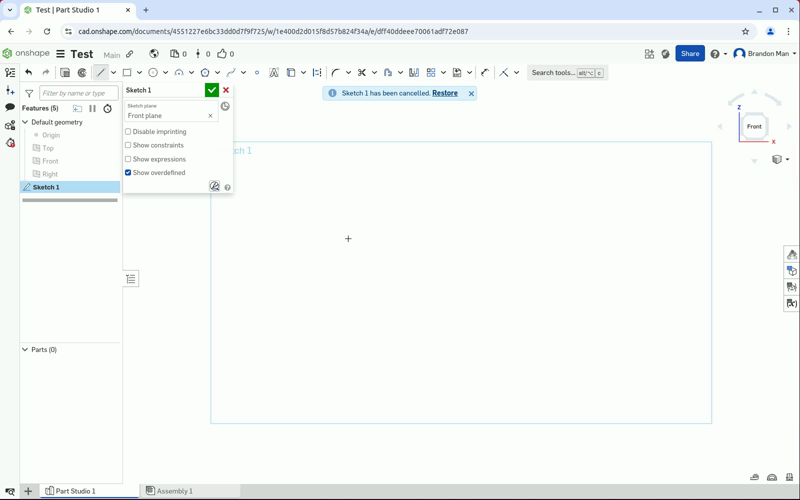
click(348, 238)
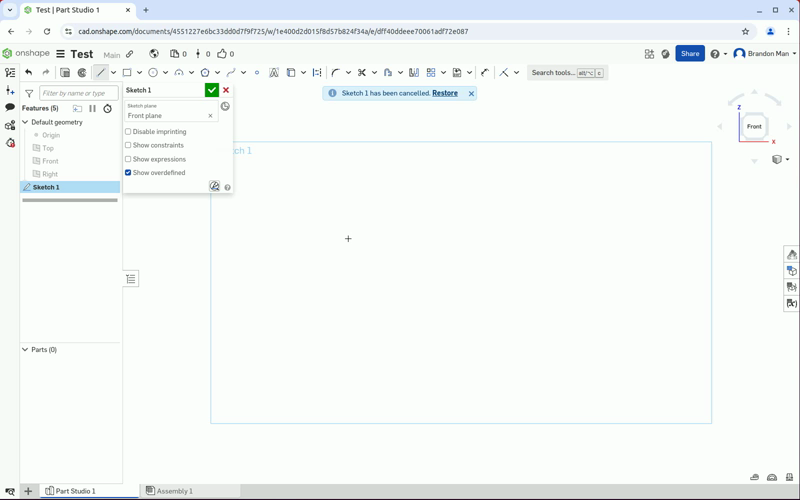
key_up(shift)
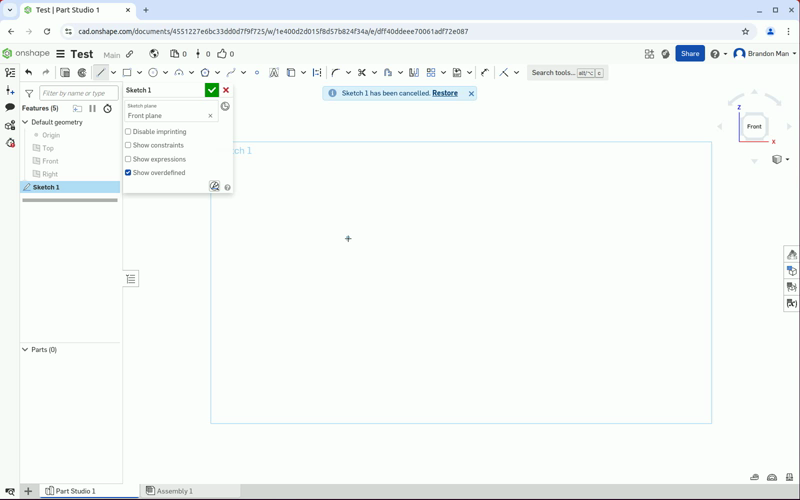
key_down(shift)
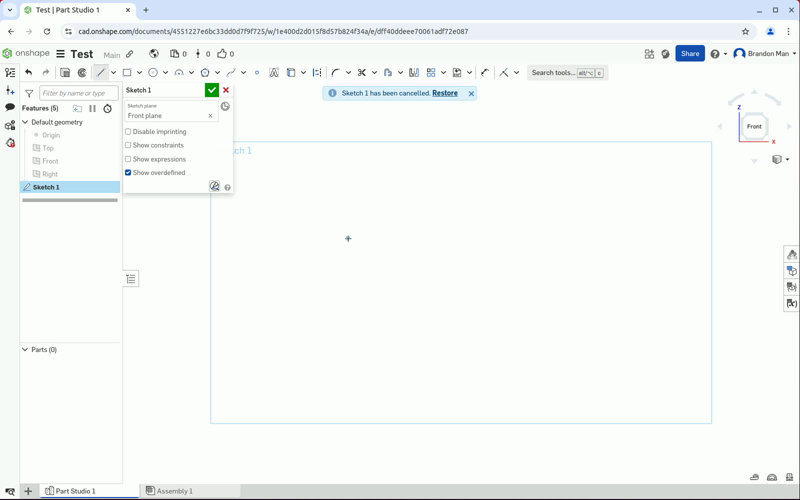
mouse_move(378, 238)
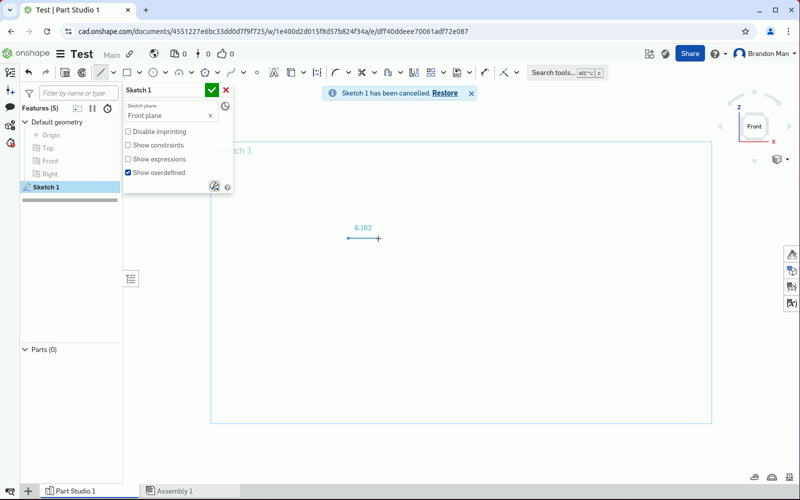
mouse_move(353, 238)
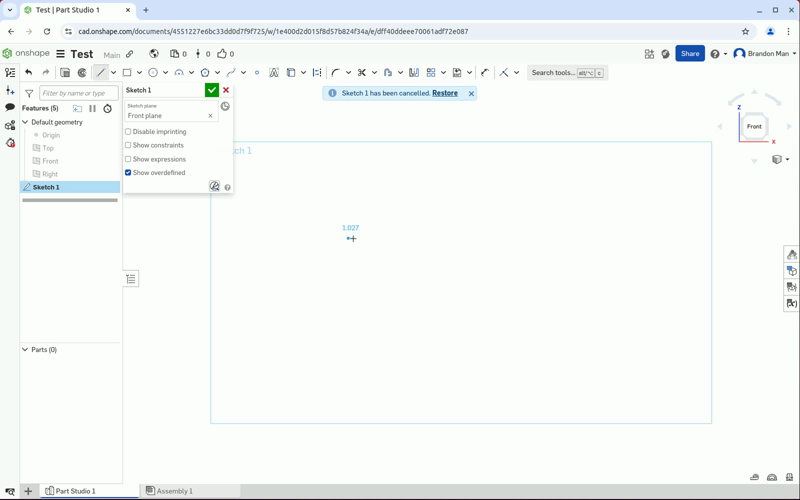
scroll(6)
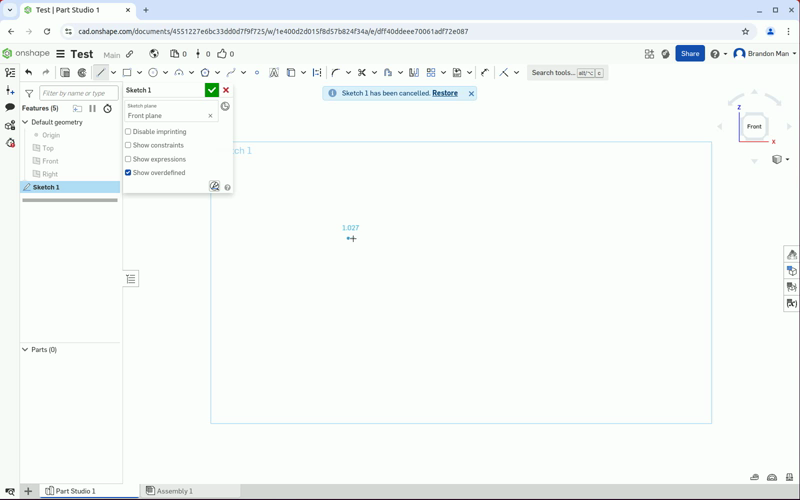
scroll(6)
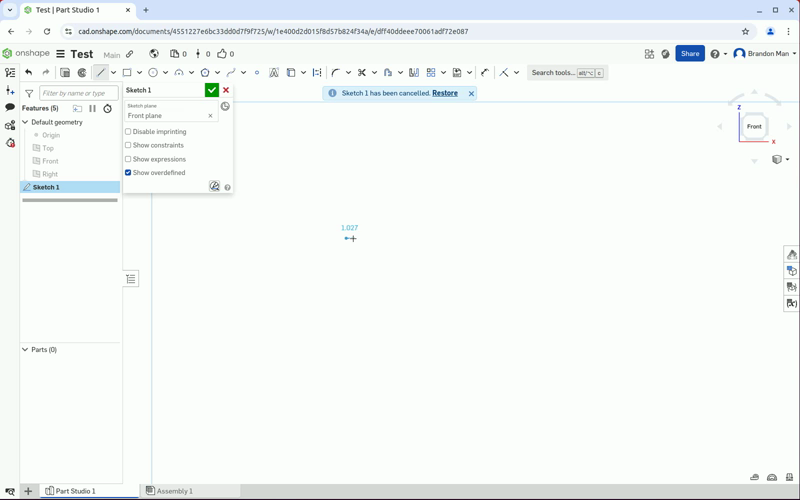
scroll(6)
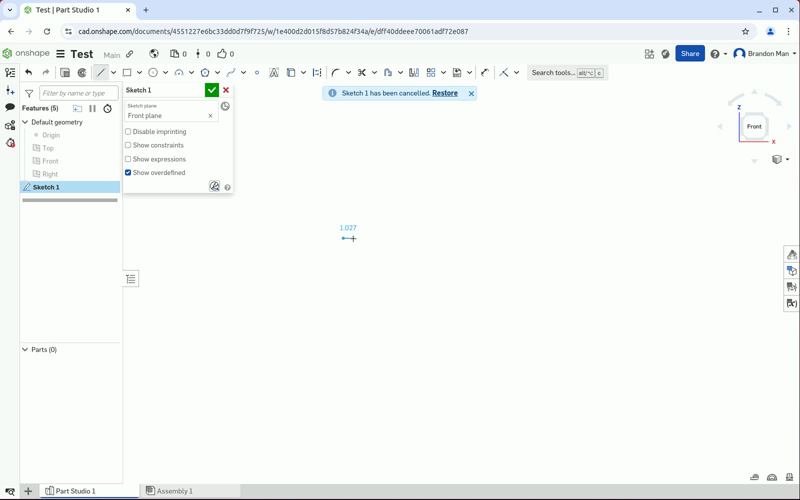
scroll(6)
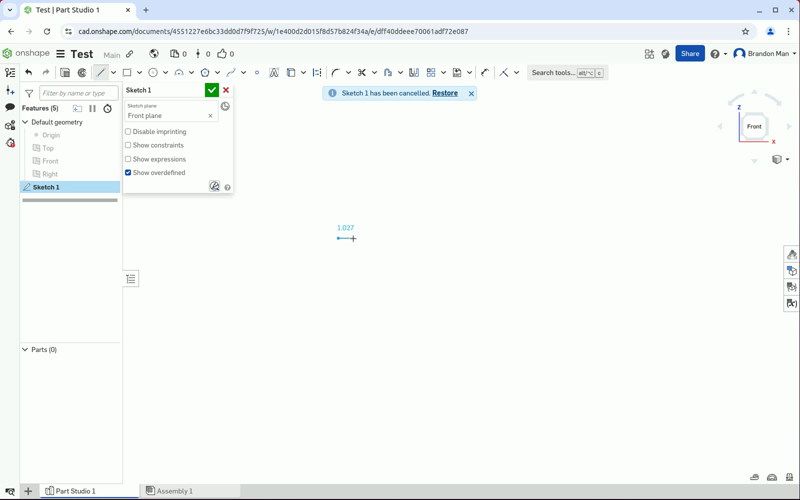
scroll(6)
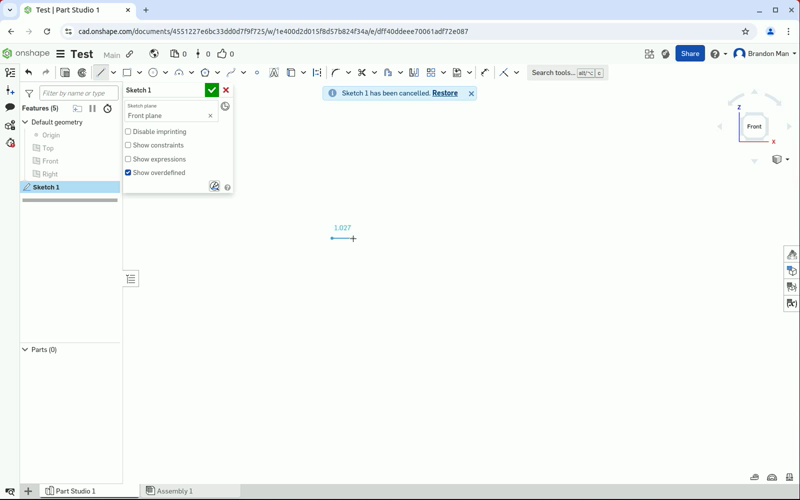
scroll(6)
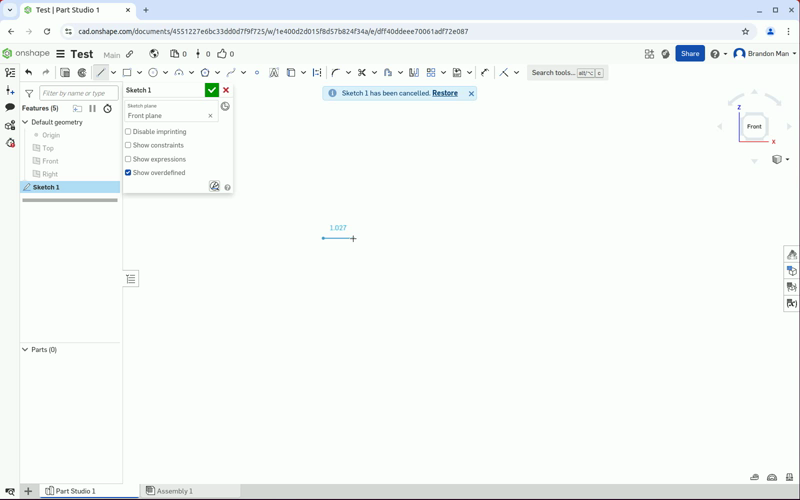
scroll(6)
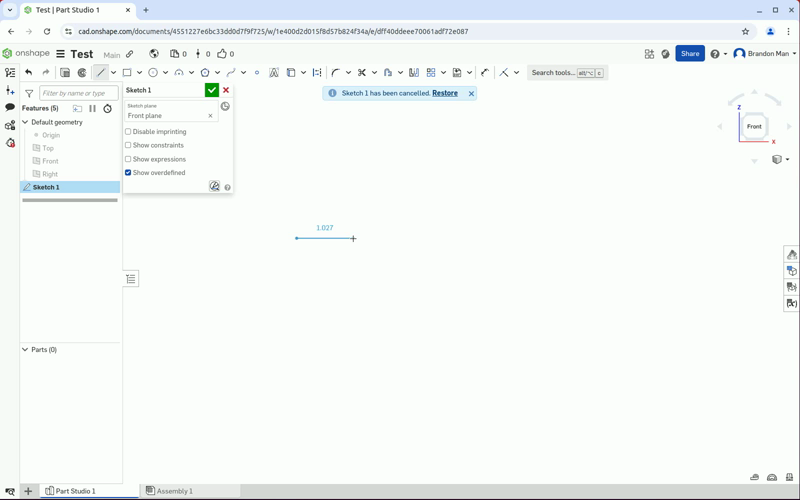
click(353, 238)
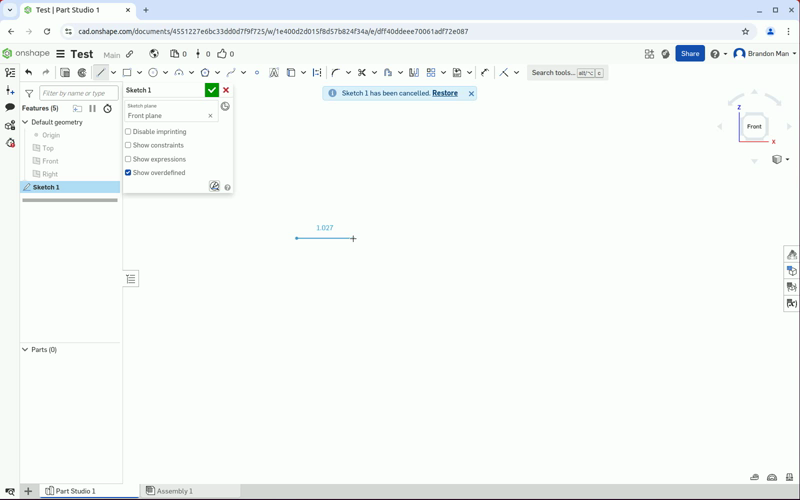
scroll(-6)
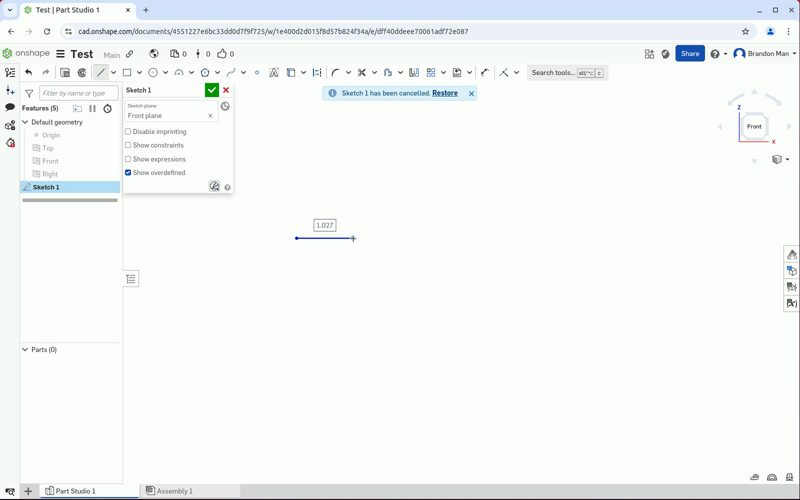
scroll(-6)
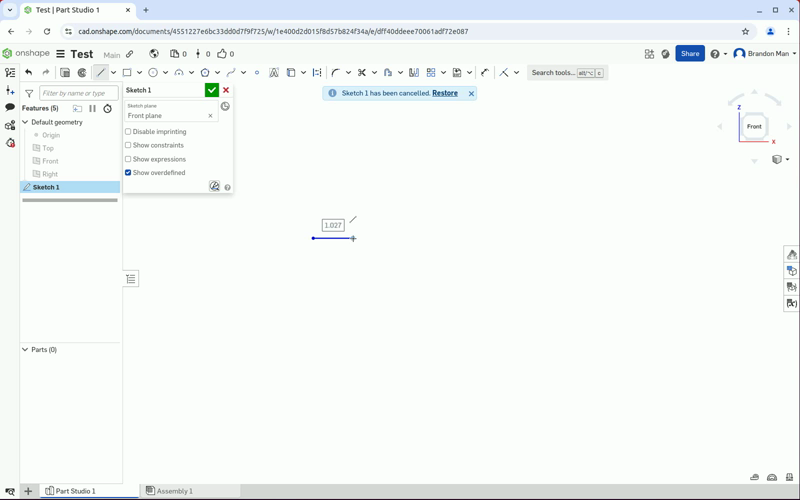
scroll(-6)
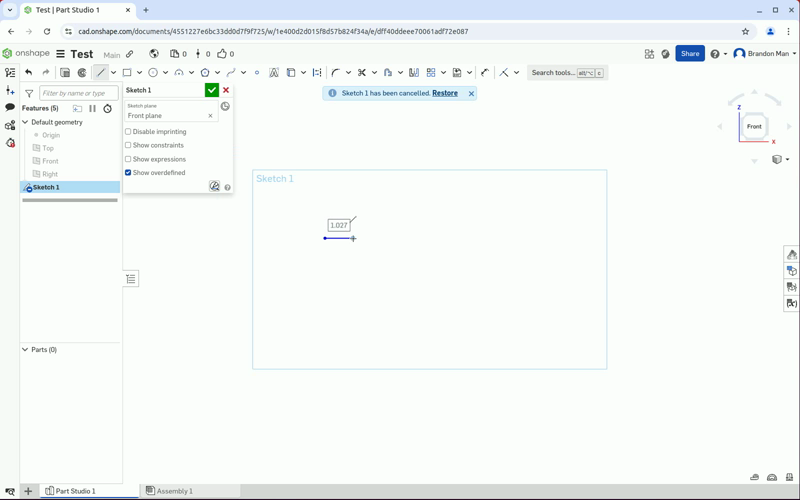
scroll(-6)
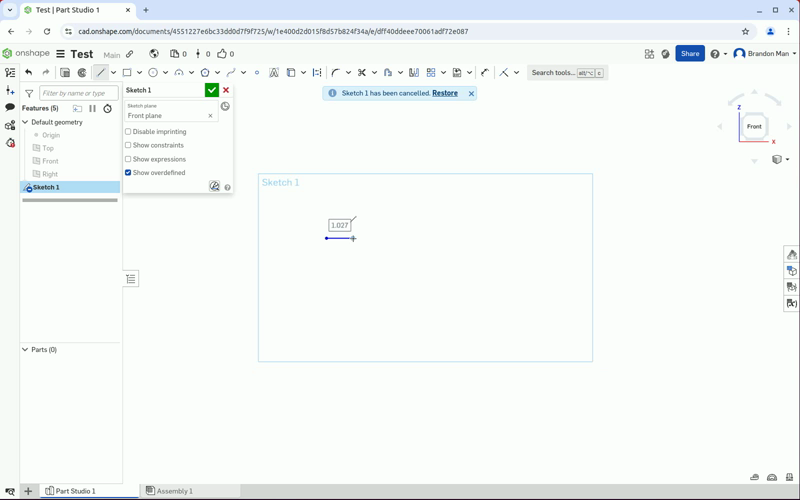
scroll(-6)
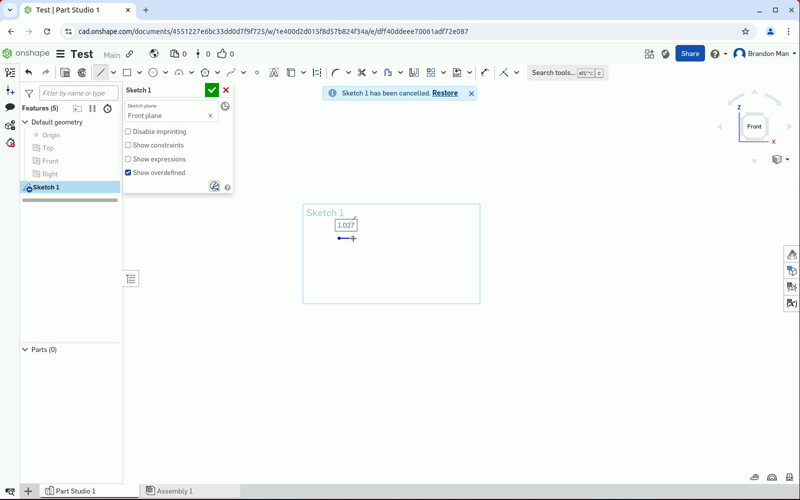
scroll(-6)
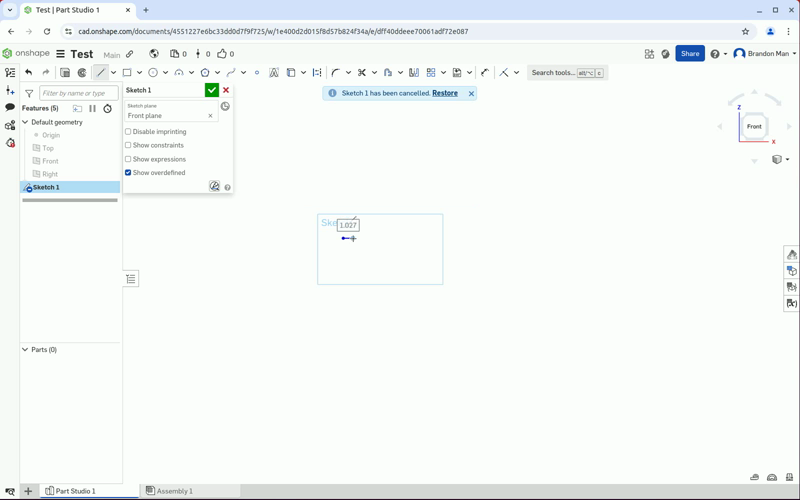
scroll(-6)
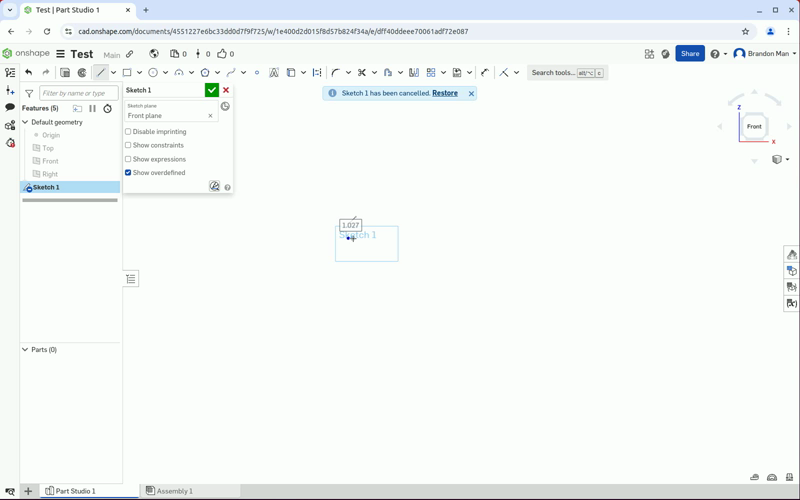
key_up(shift)
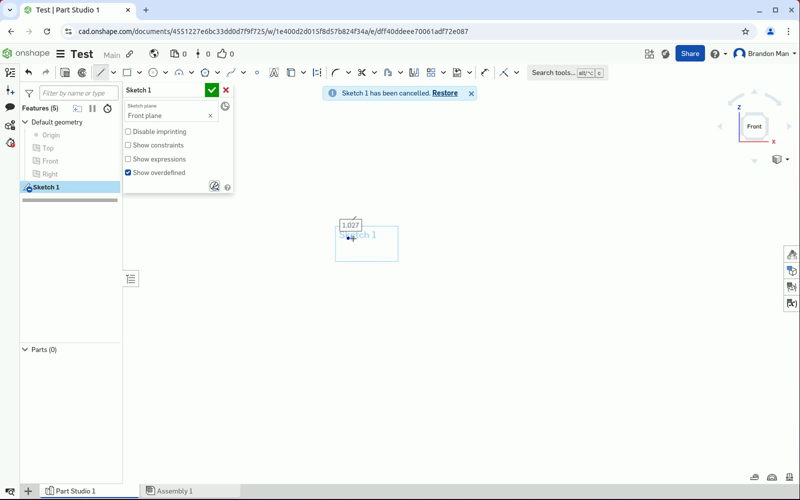
key_down(shift)
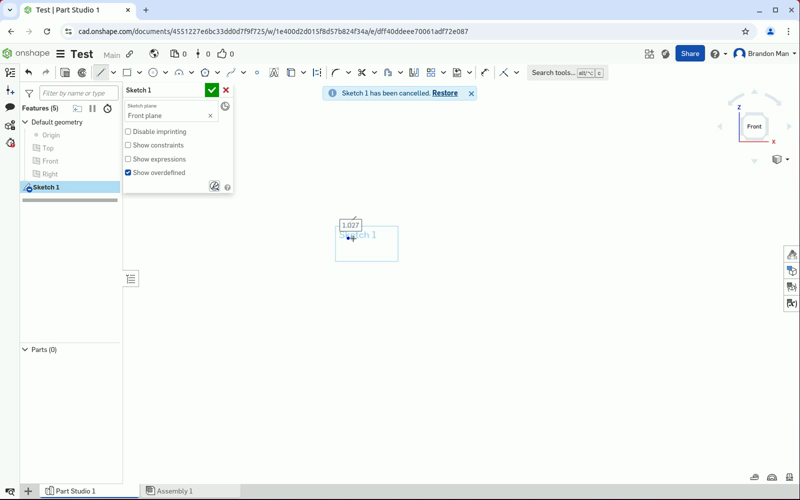
mouse_move(567, 238)
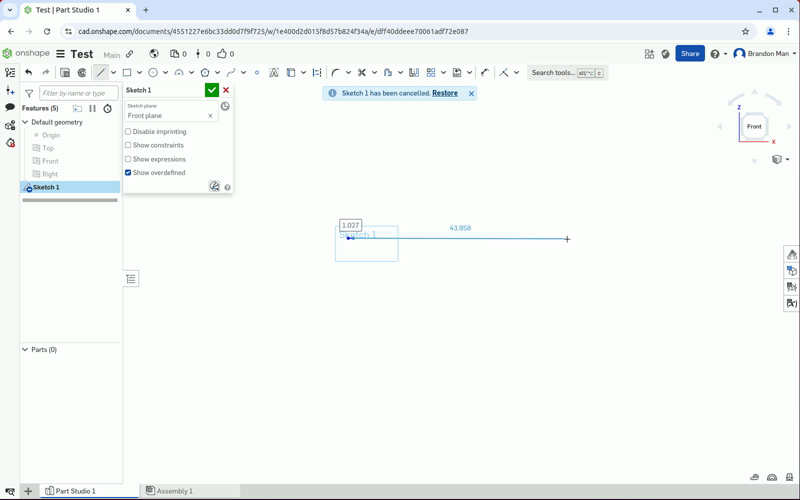
click(567, 238)
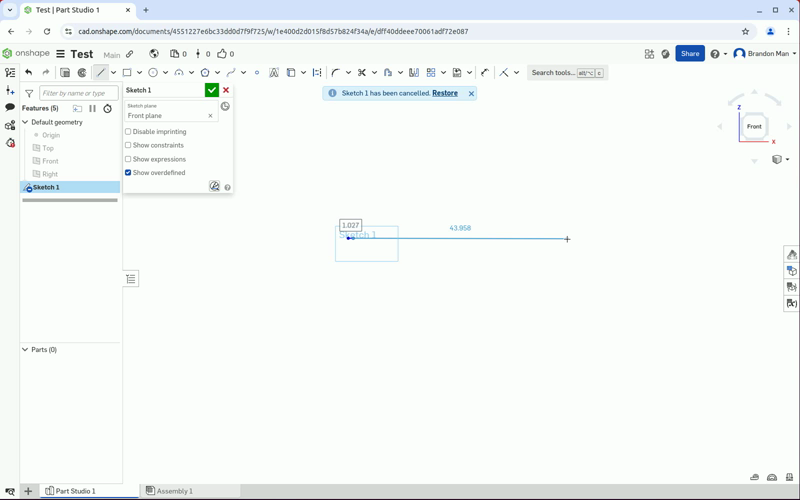
key_up(shift)
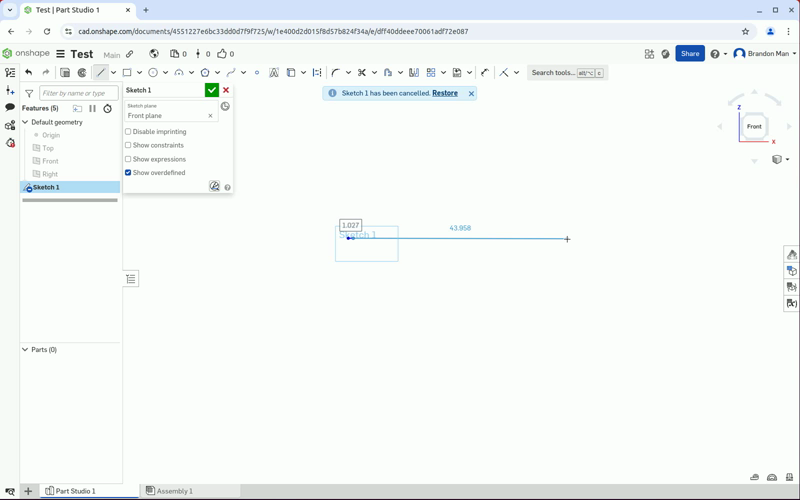
key_down(shift)
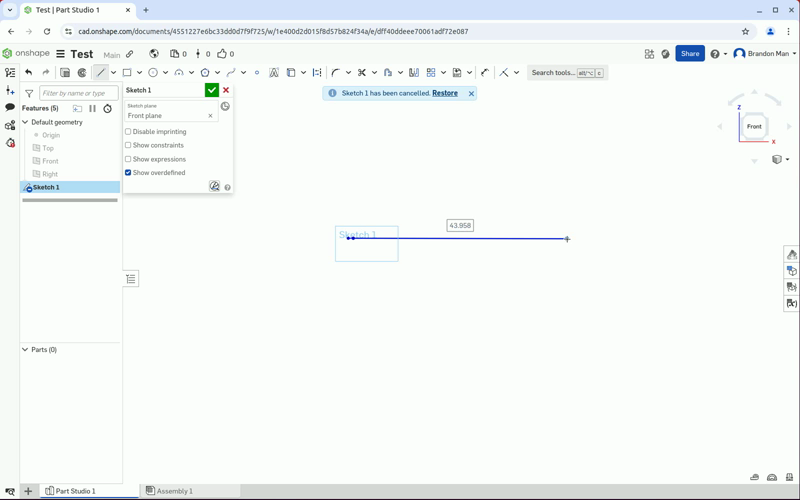
mouse_move(589, 238)
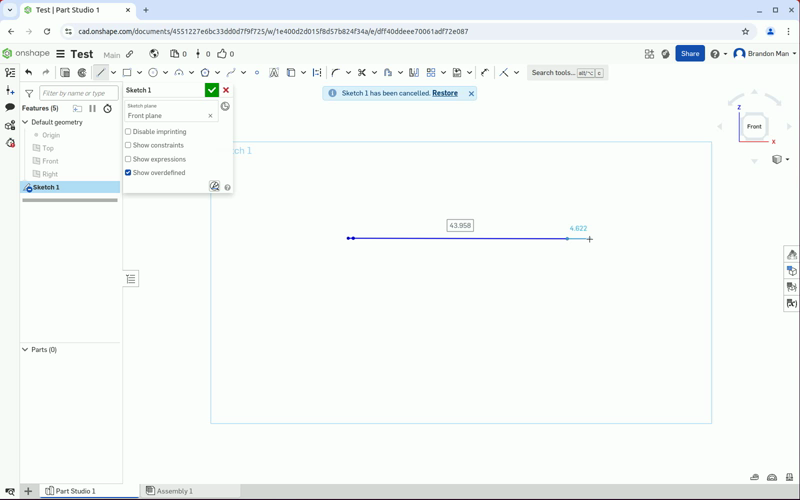
mouse_move(572, 238)
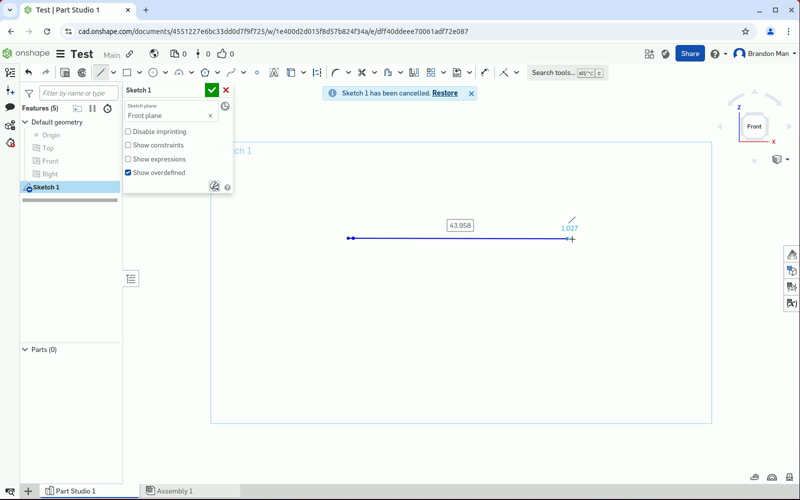
scroll(6)
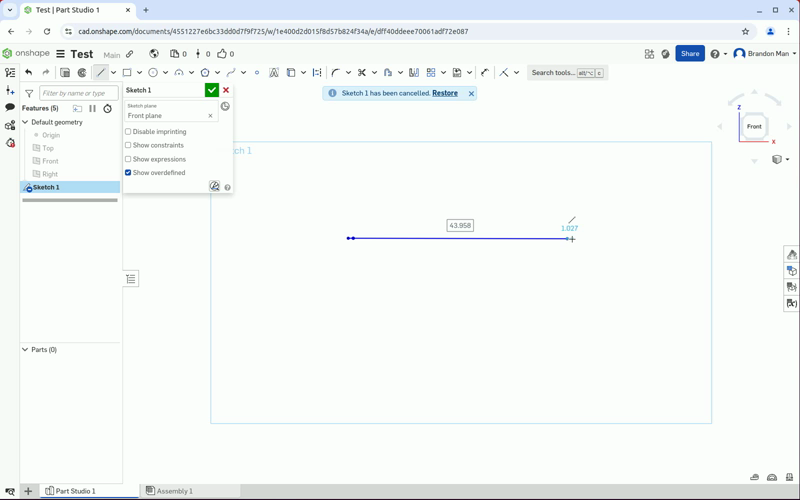
scroll(6)
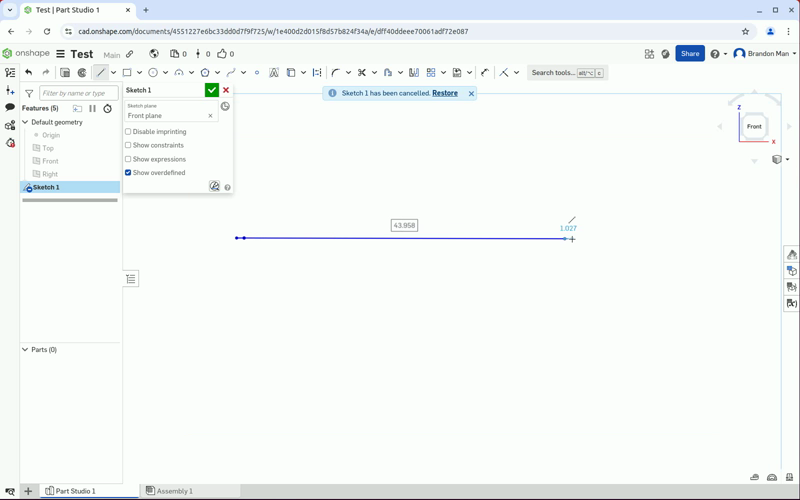
scroll(6)
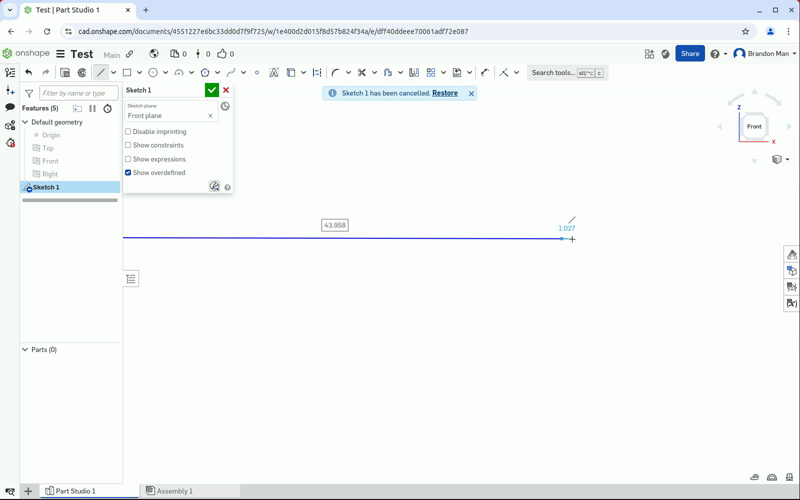
scroll(6)
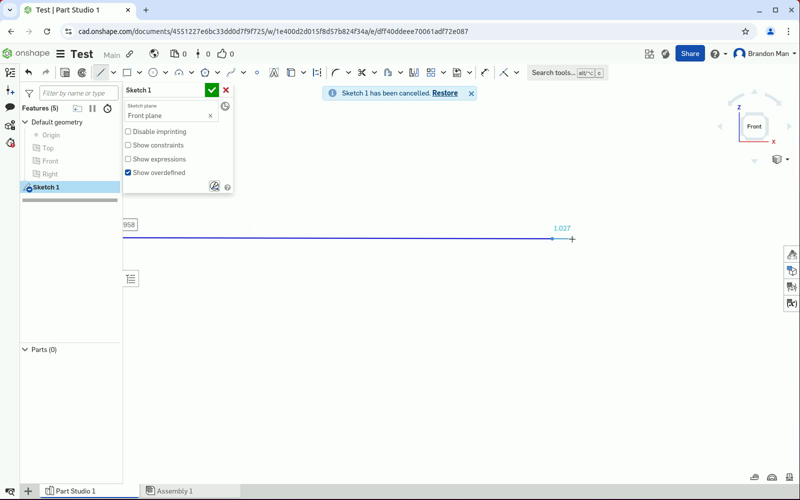
scroll(6)
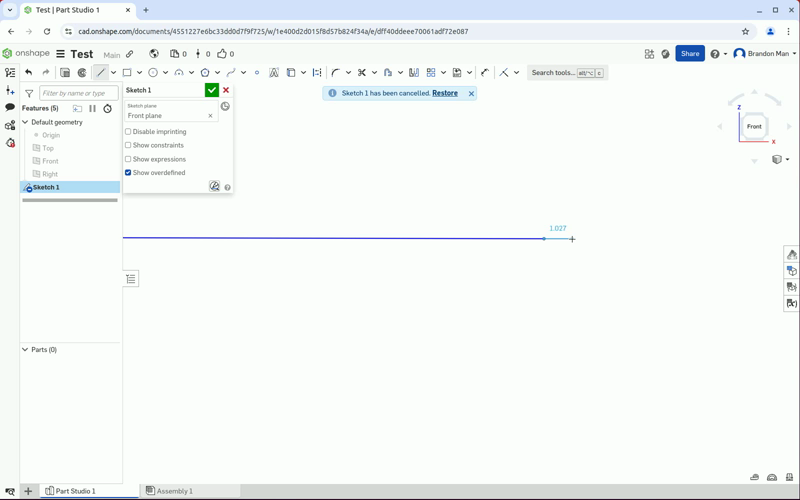
scroll(6)
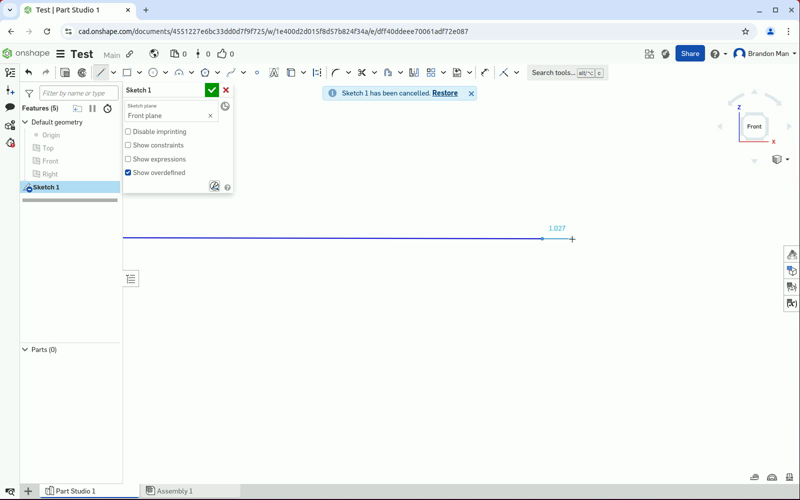
scroll(6)
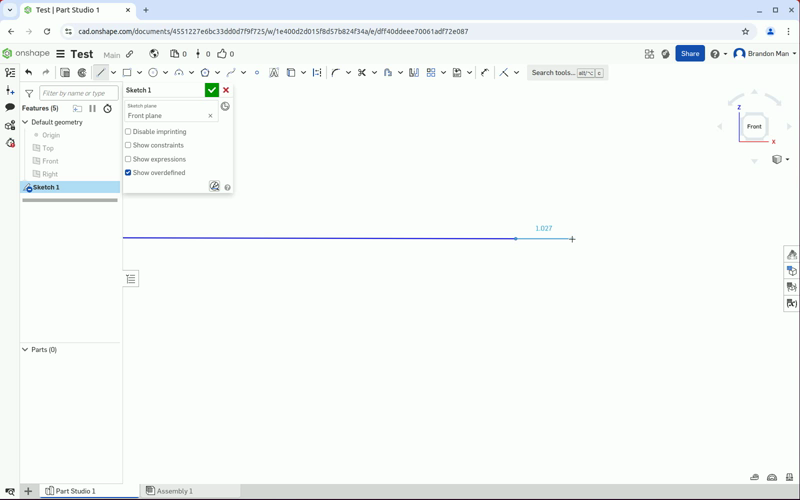
click(572, 238)
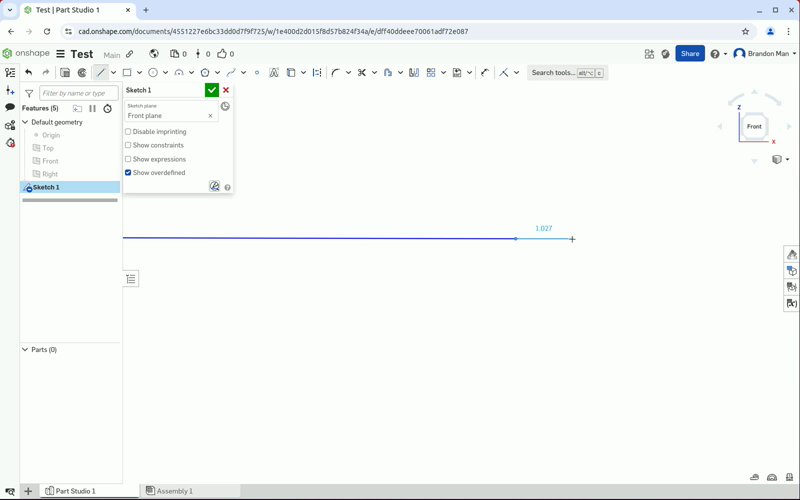
scroll(-6)
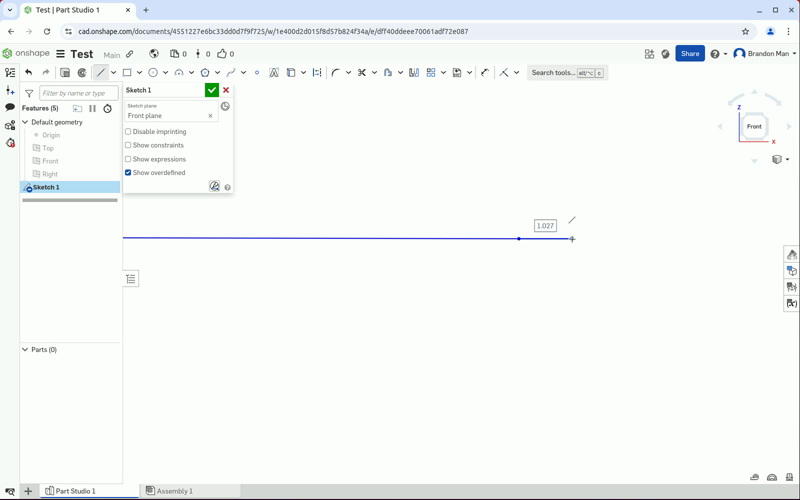
scroll(-6)
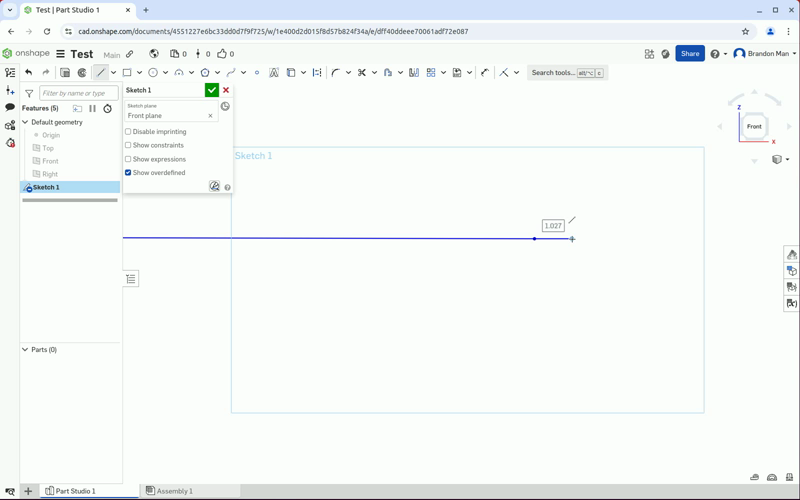
scroll(-6)
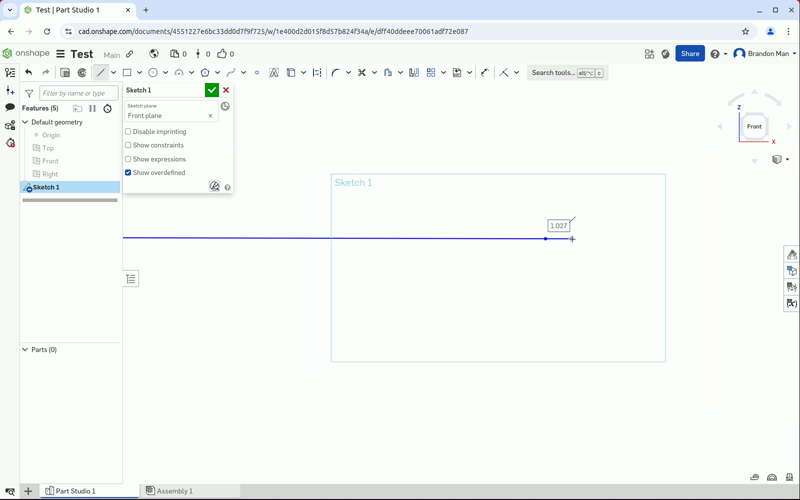
scroll(-6)
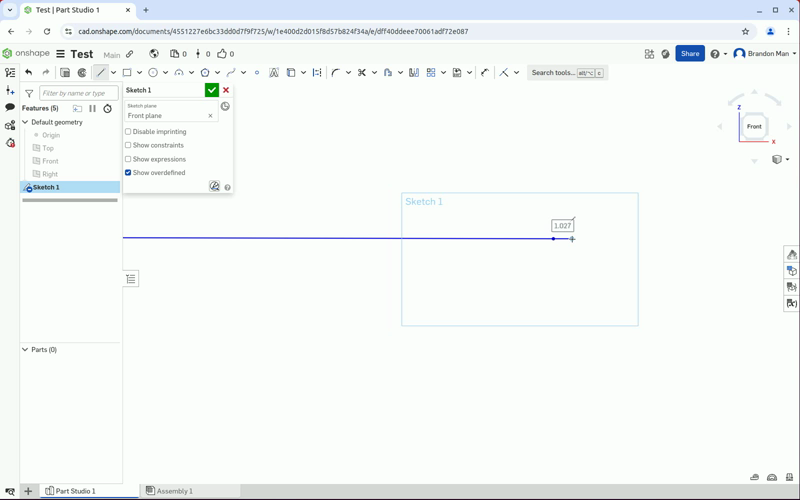
scroll(-6)
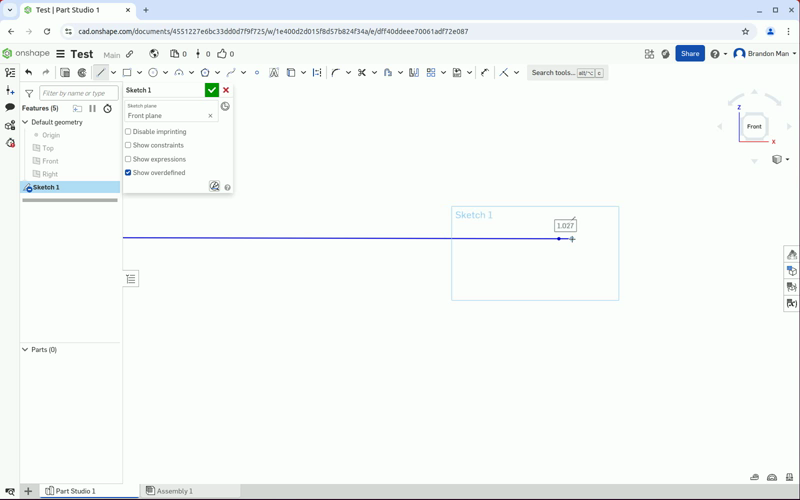
scroll(-6)
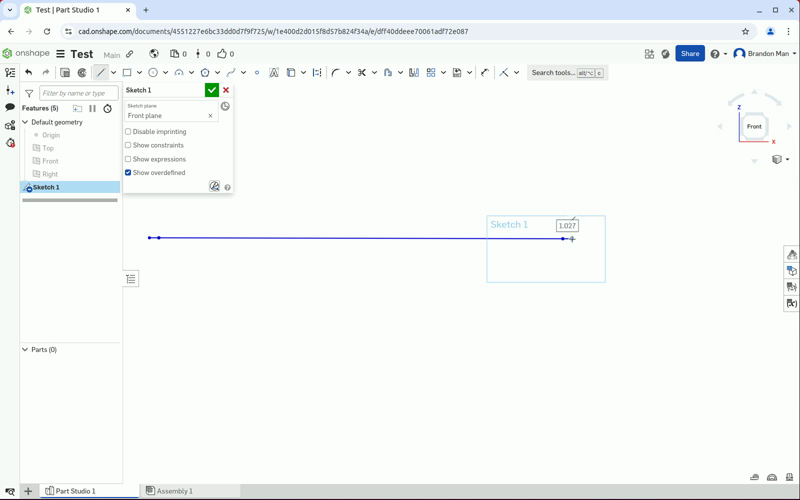
scroll(-6)
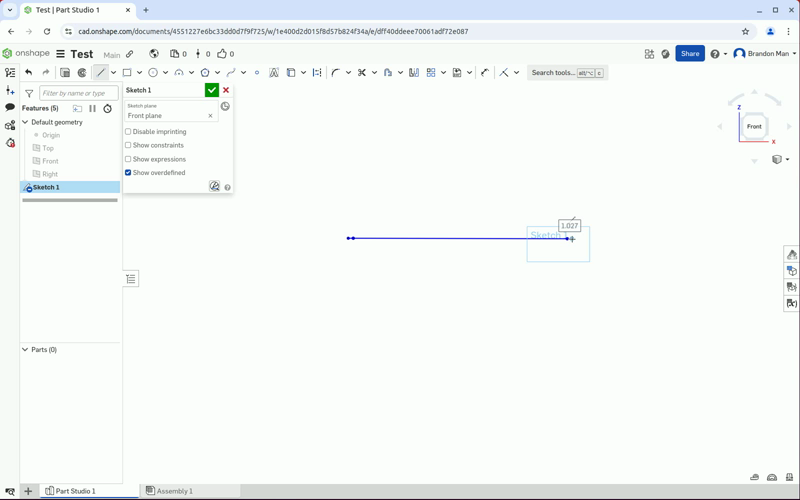
key_up(shift)
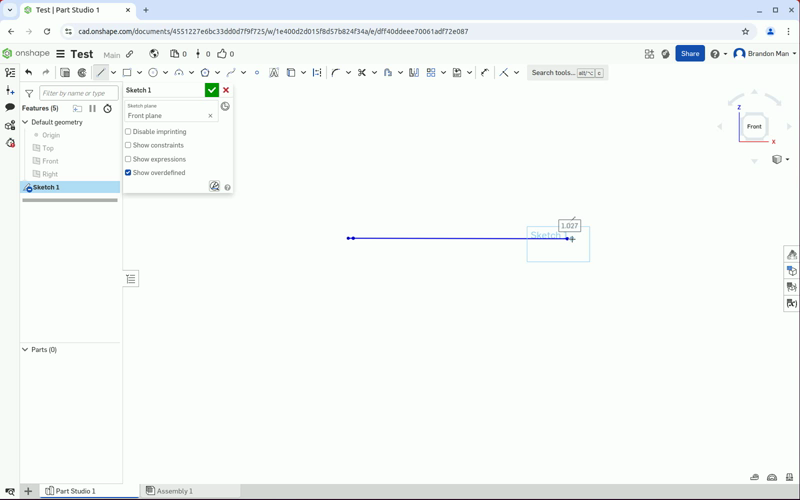
key_down(shift)
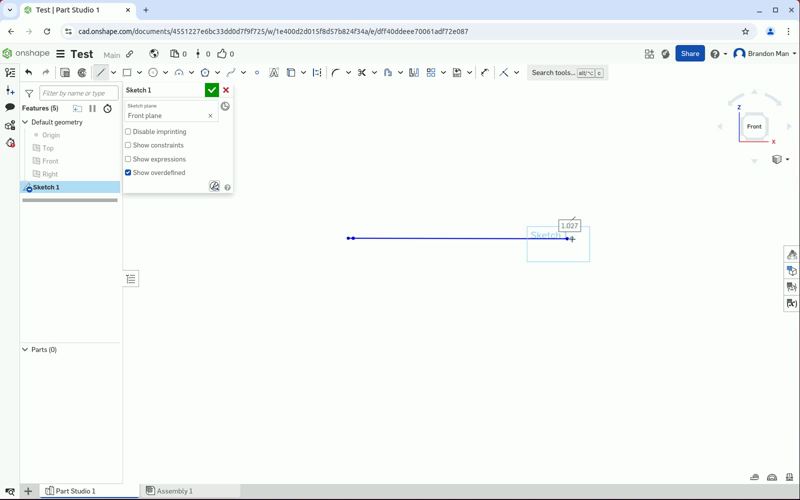
mouse_move(589, 238)
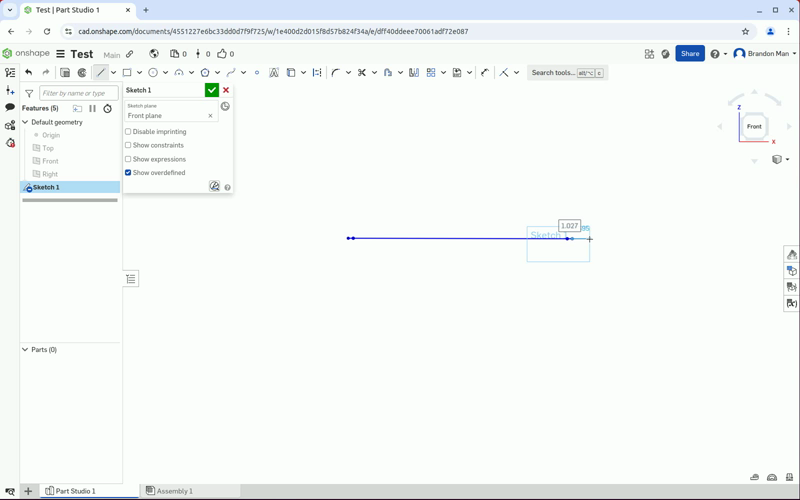
mouse_move(572, 233)
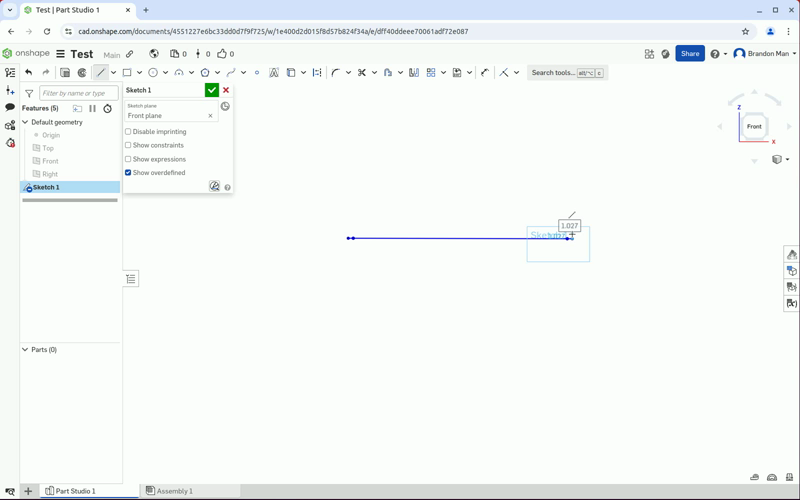
scroll(6)
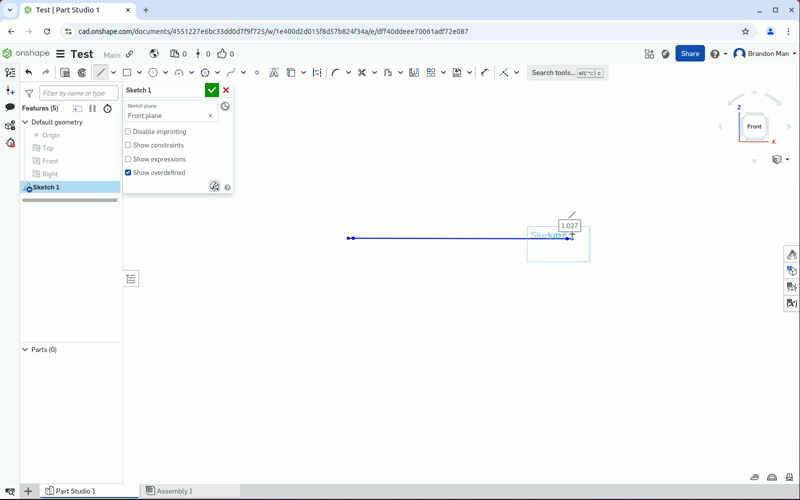
scroll(6)
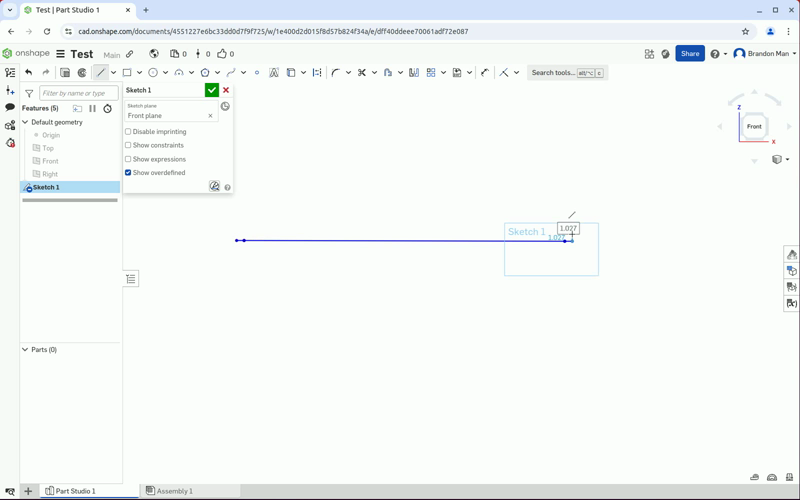
scroll(6)
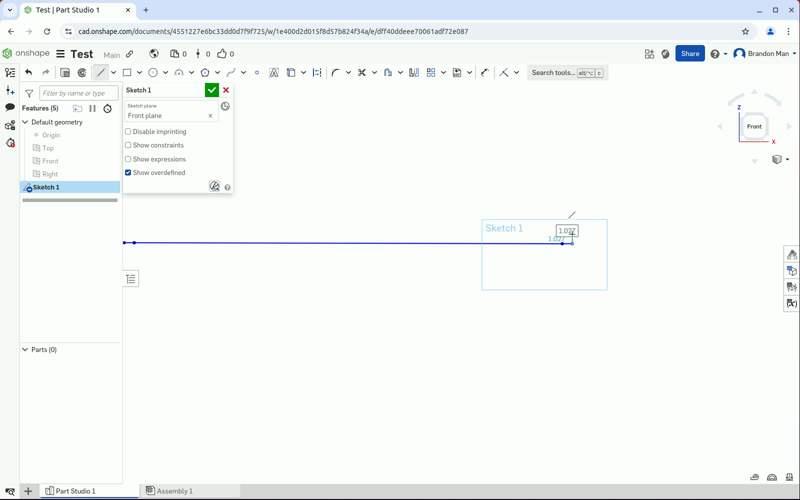
scroll(6)
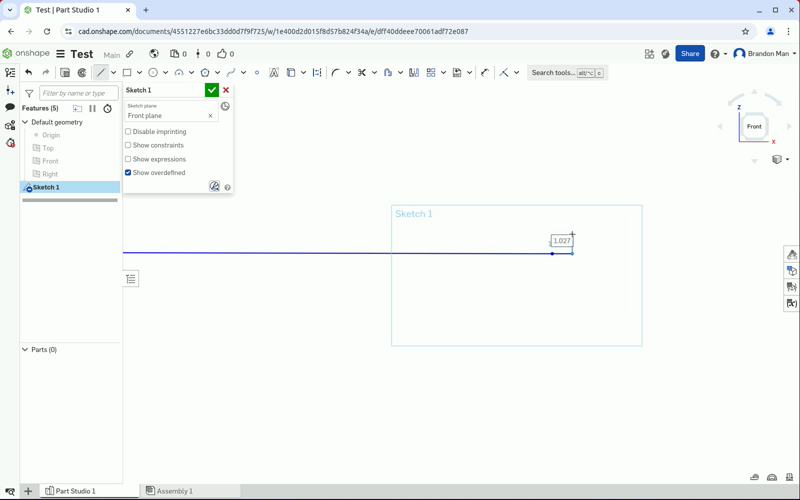
scroll(6)
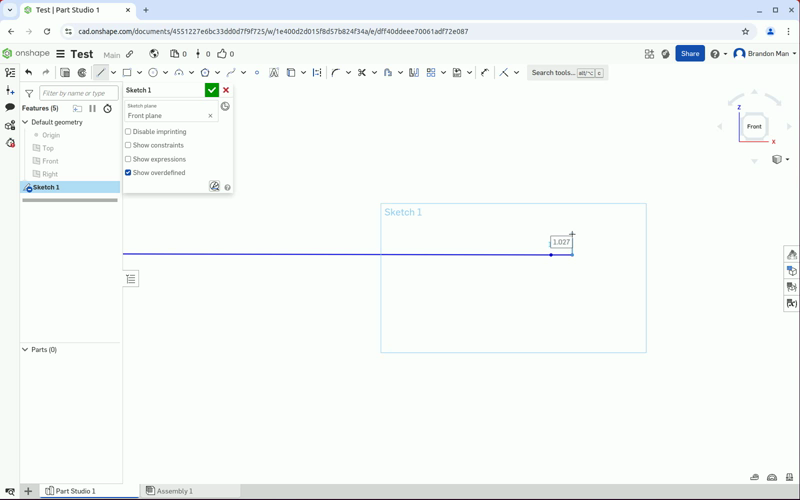
scroll(6)
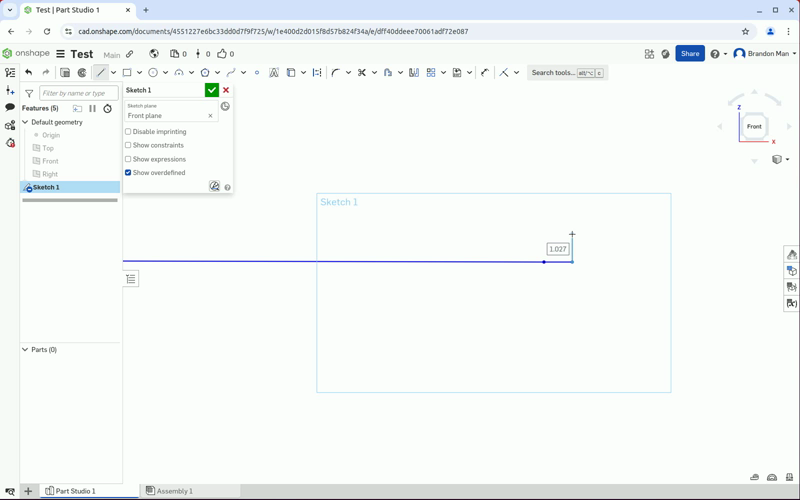
scroll(6)
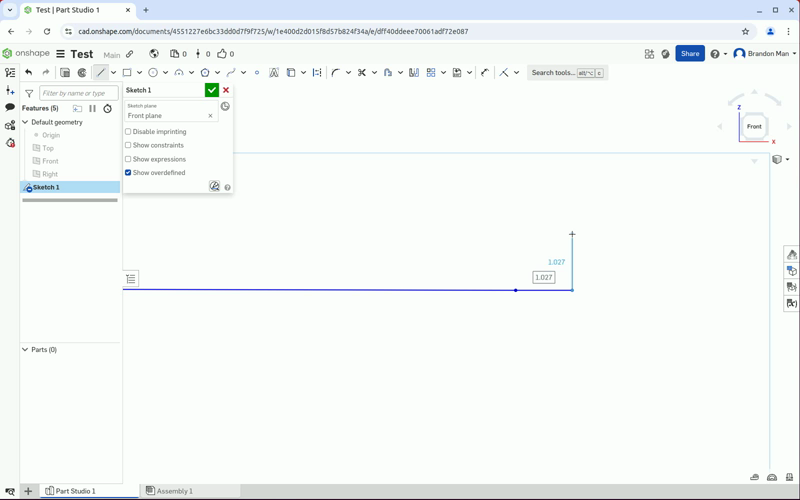
click(572, 233)
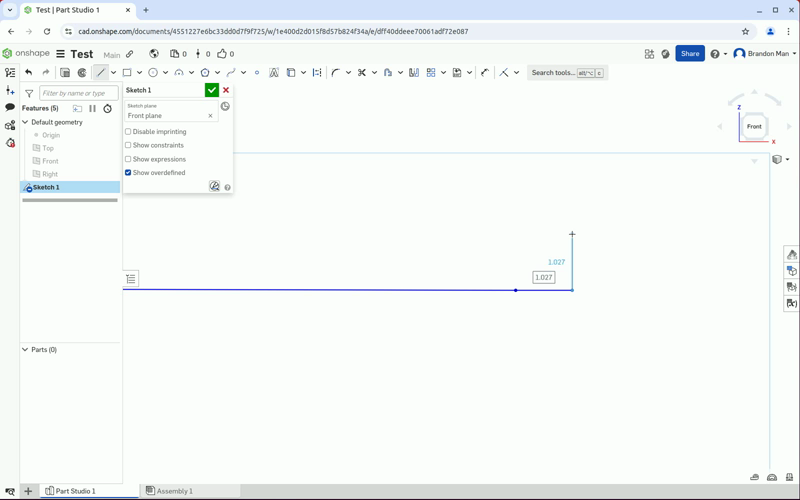
scroll(-6)
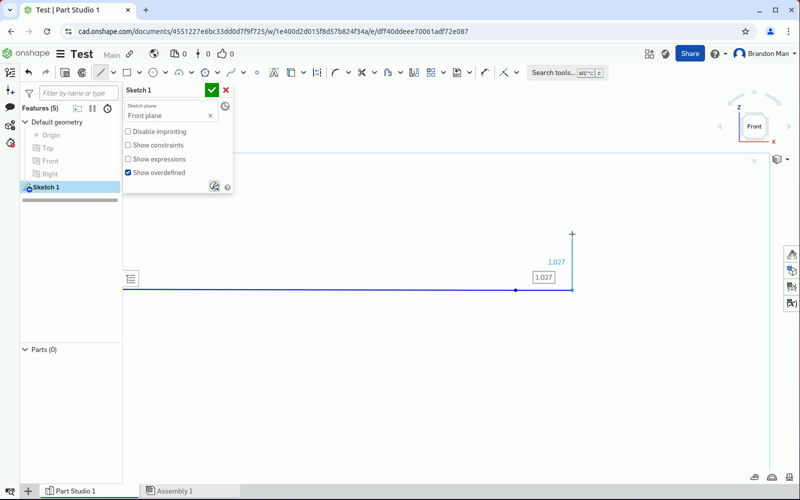
scroll(-6)
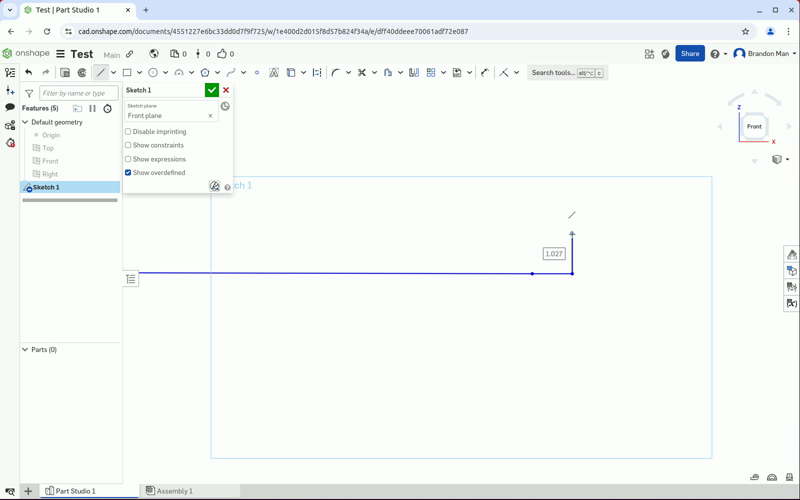
scroll(-6)
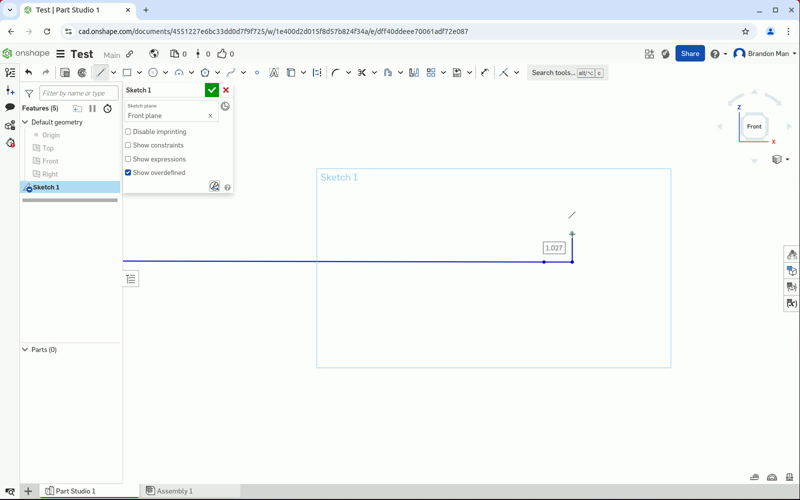
scroll(-6)
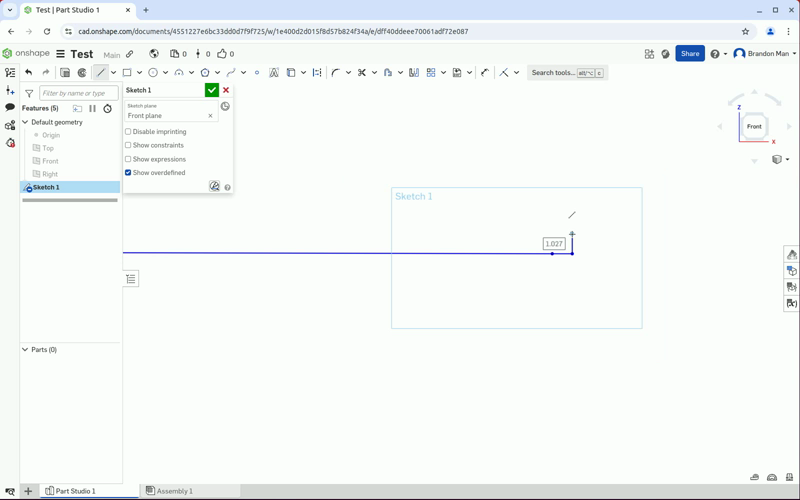
scroll(-6)
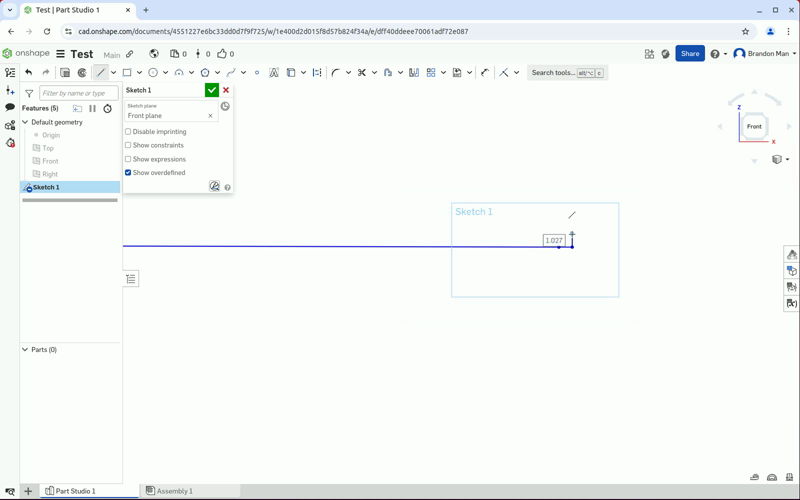
scroll(-6)
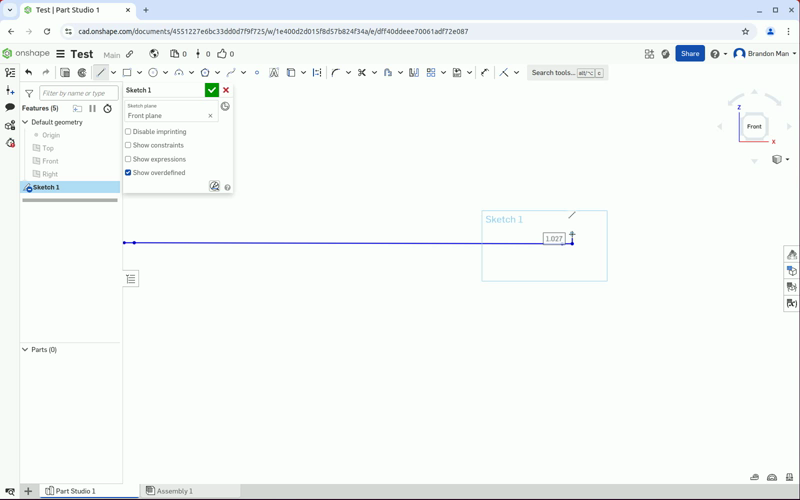
scroll(-6)
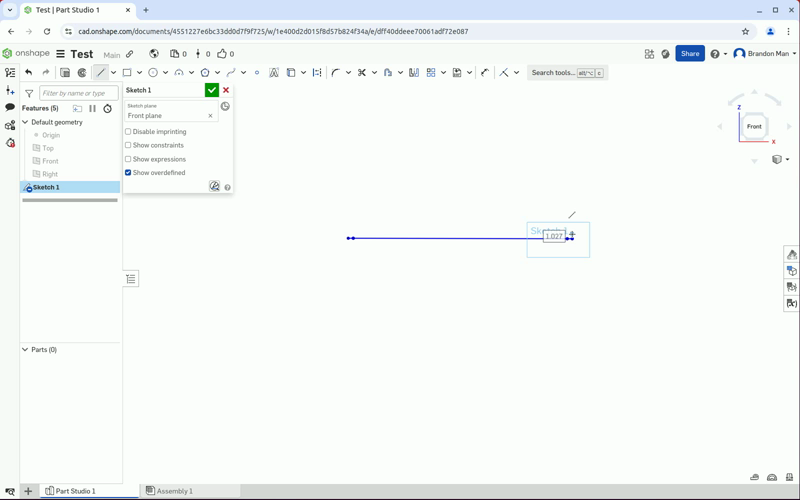
key_up(shift)
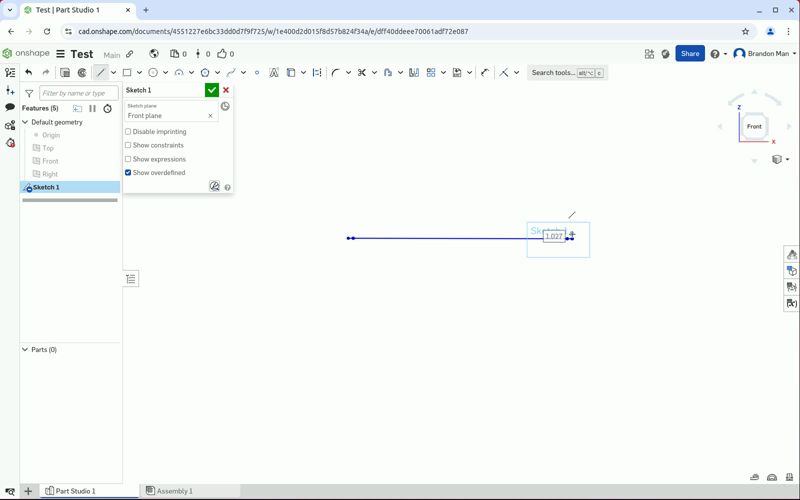
key_down(shift)
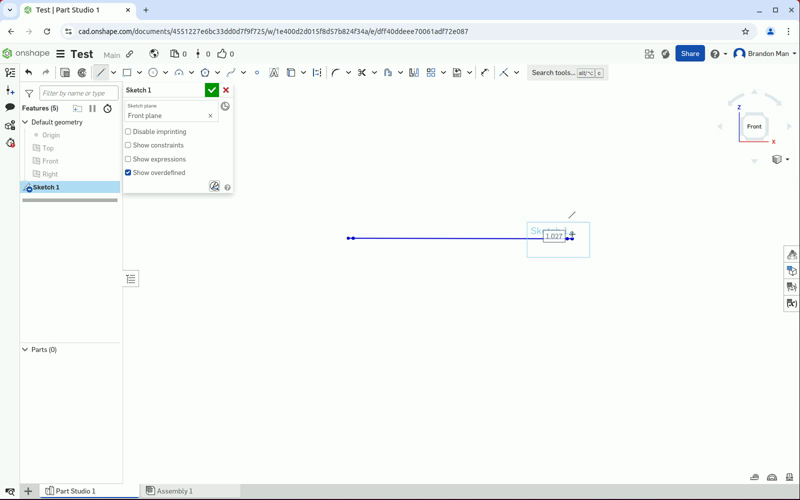
mouse_move(348, 233)
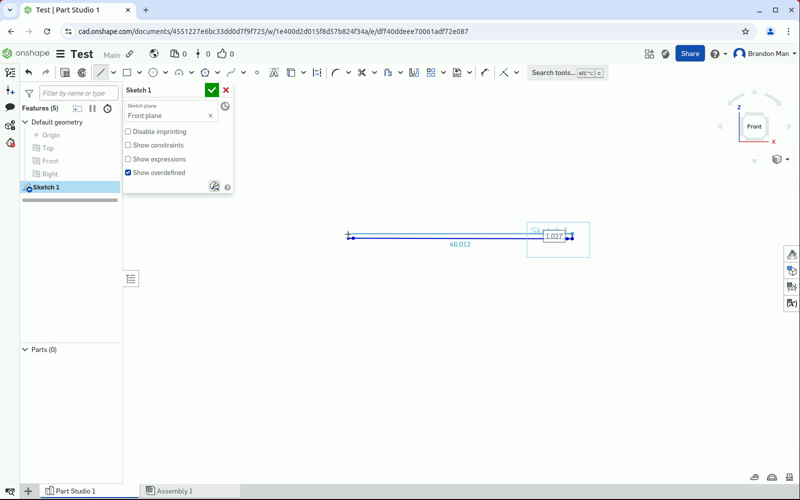
click(348, 233)
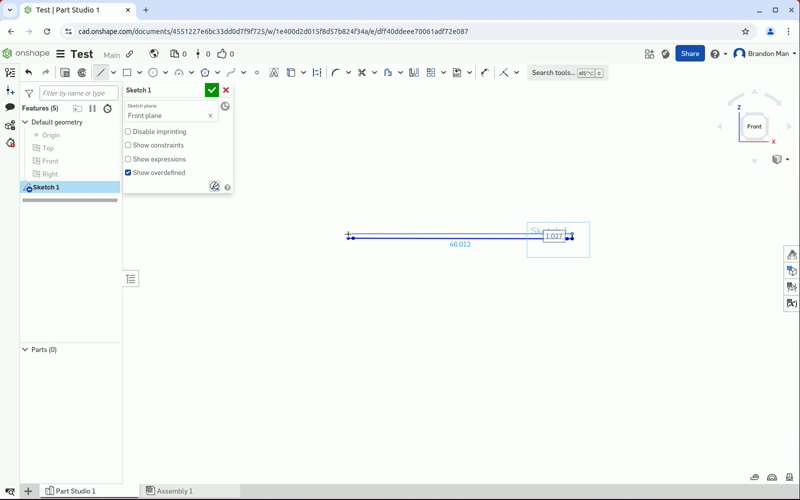
key_up(shift)
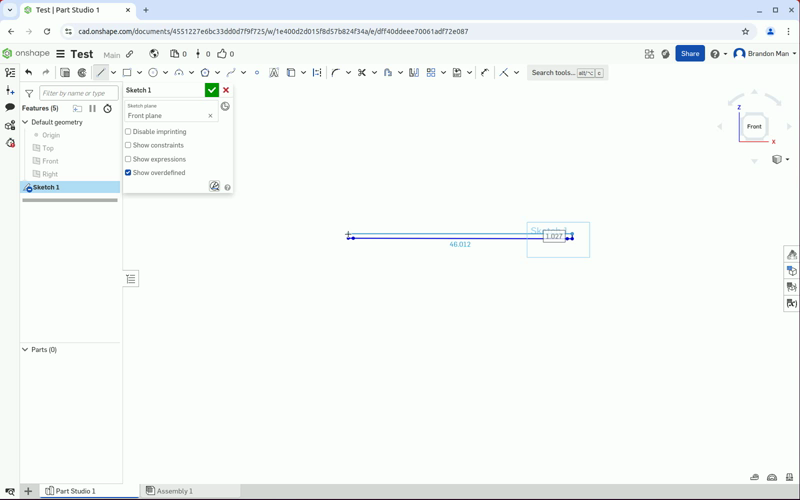
mouse_move(378, 233)
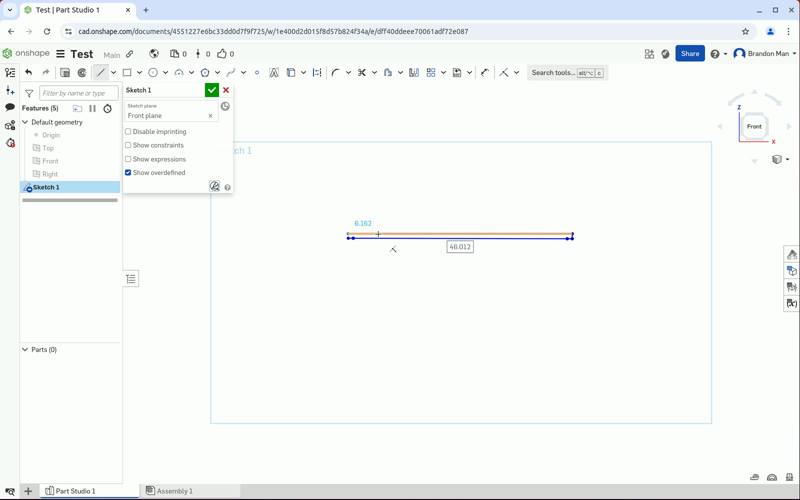
key_down(shift)
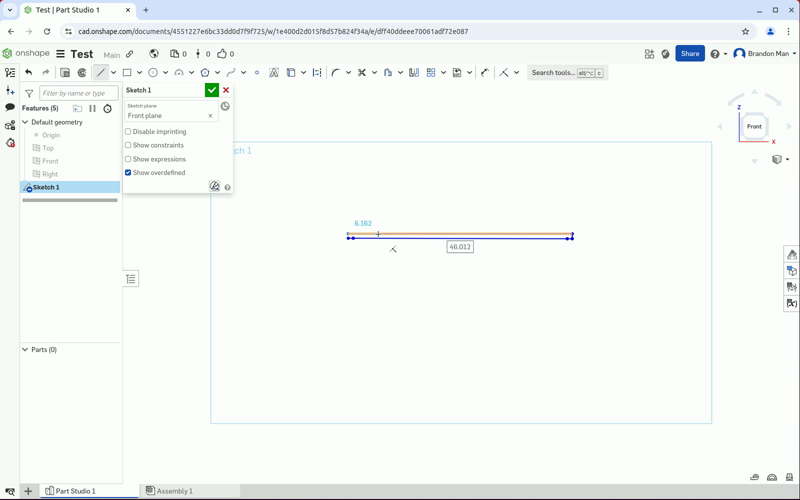
mouse_move(348, 238)
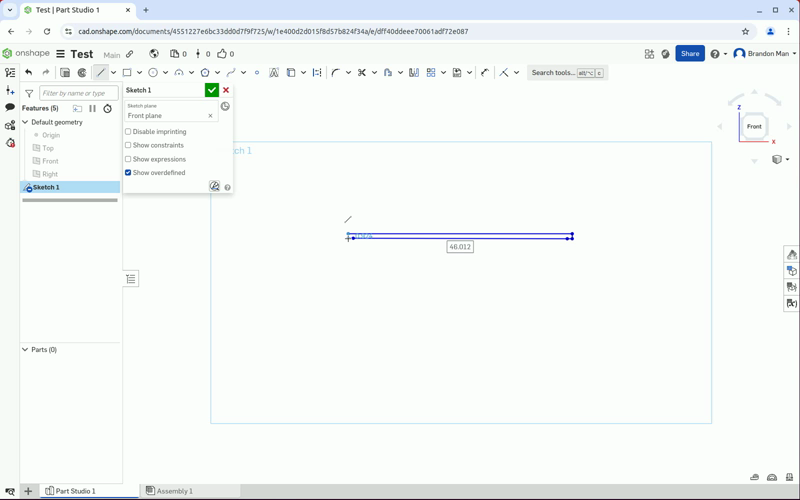
scroll(6)
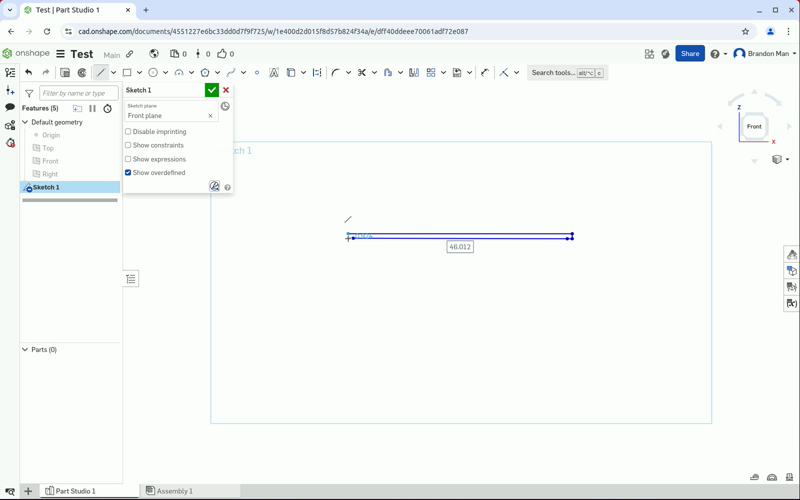
scroll(6)
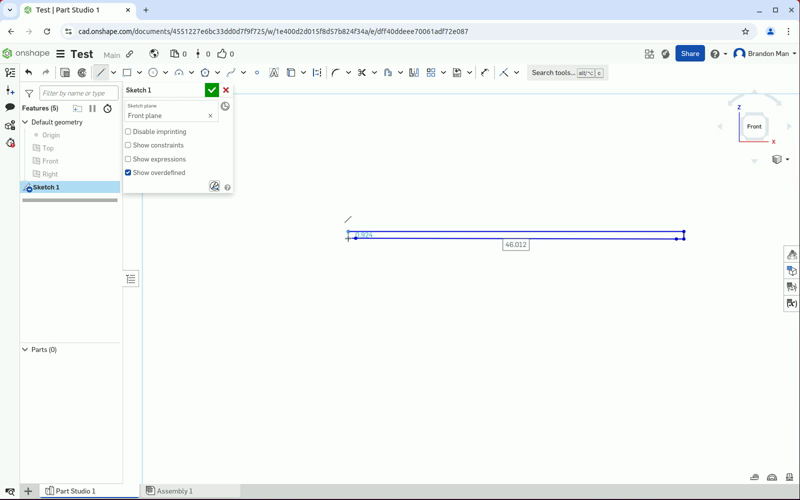
scroll(6)
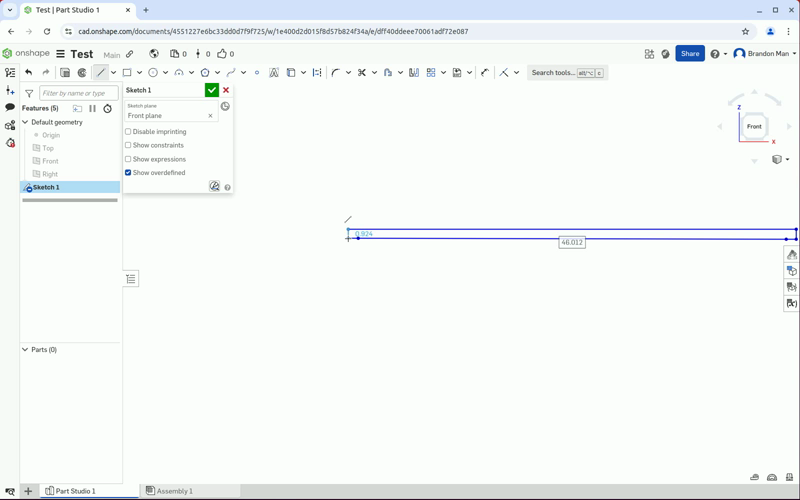
scroll(6)
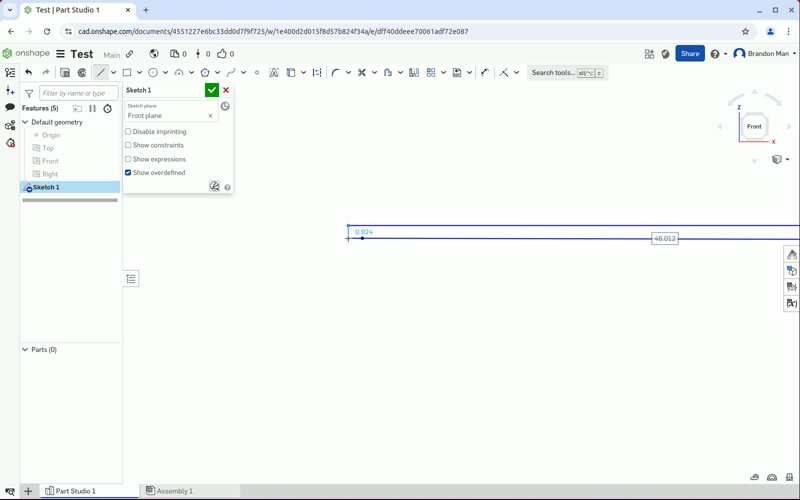
scroll(6)
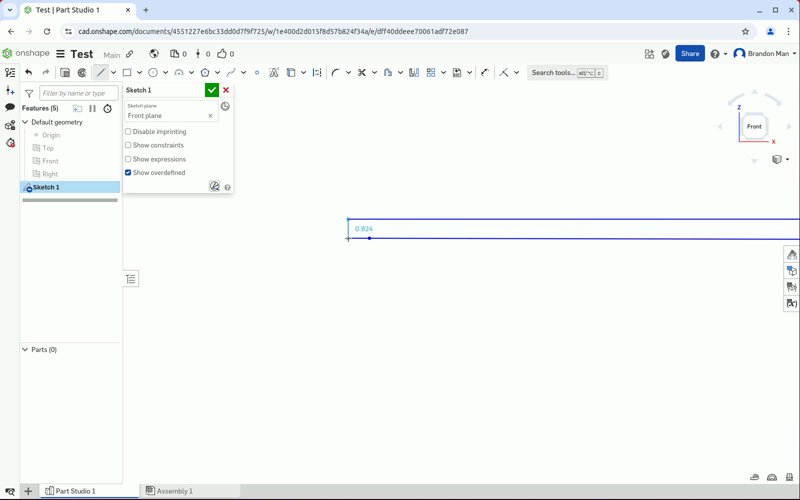
scroll(6)
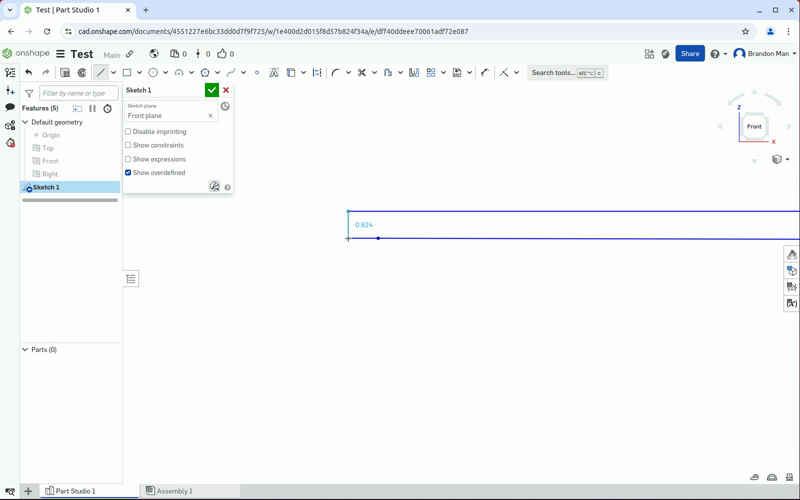
scroll(6)
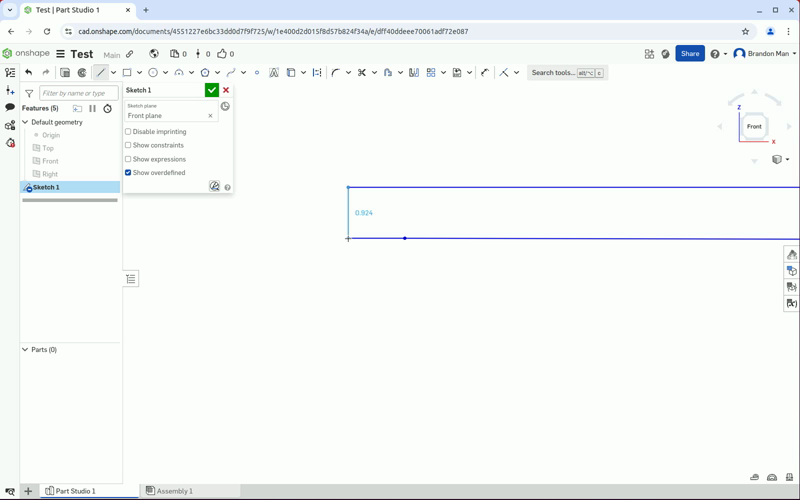
key_up(shift)
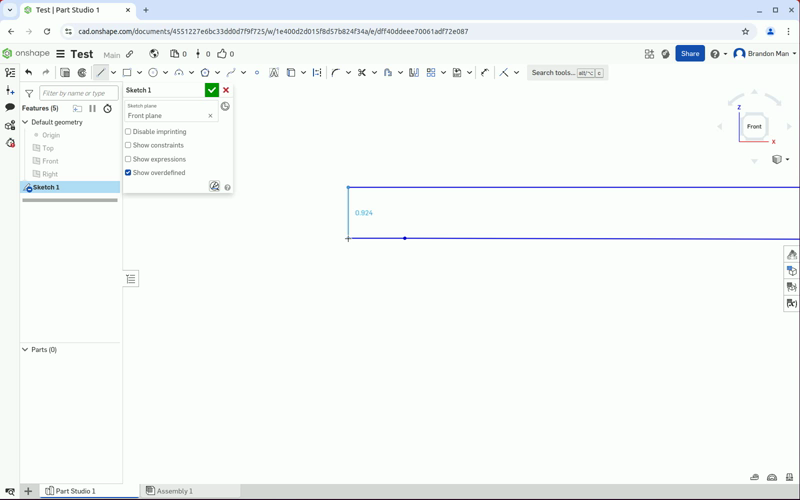
click(348, 238)
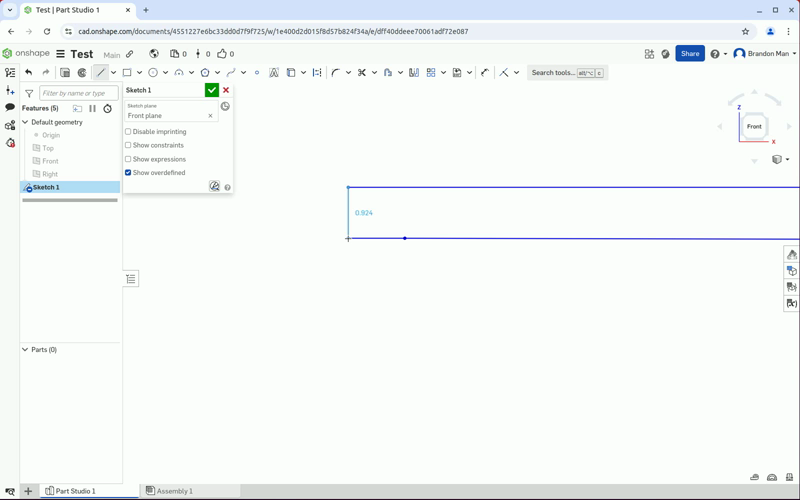
scroll(-6)
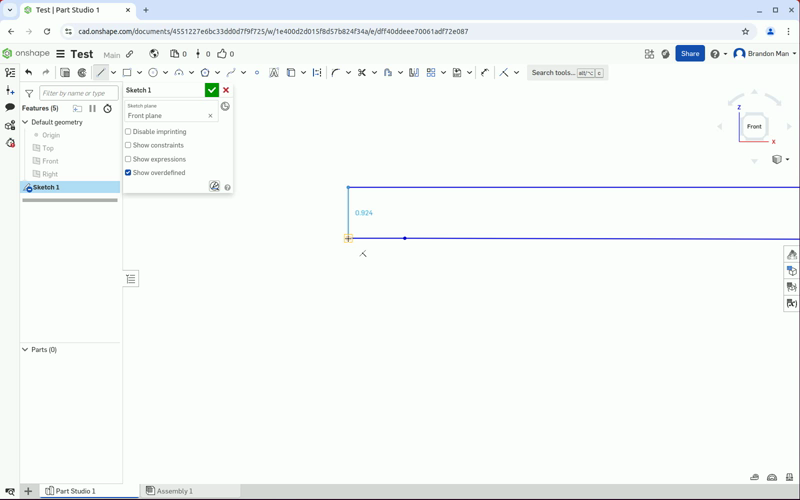
scroll(-6)
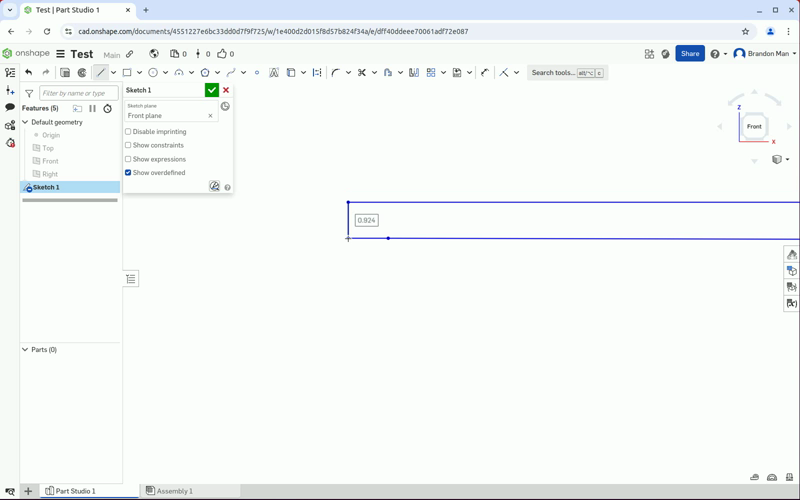
scroll(-6)
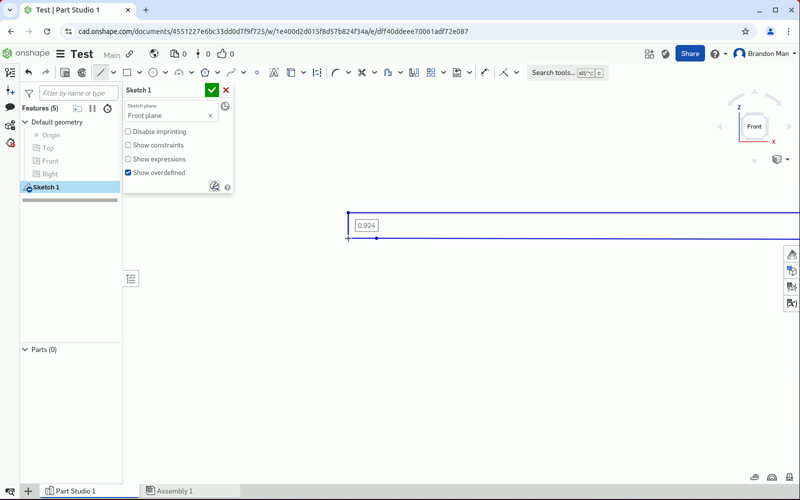
scroll(-6)
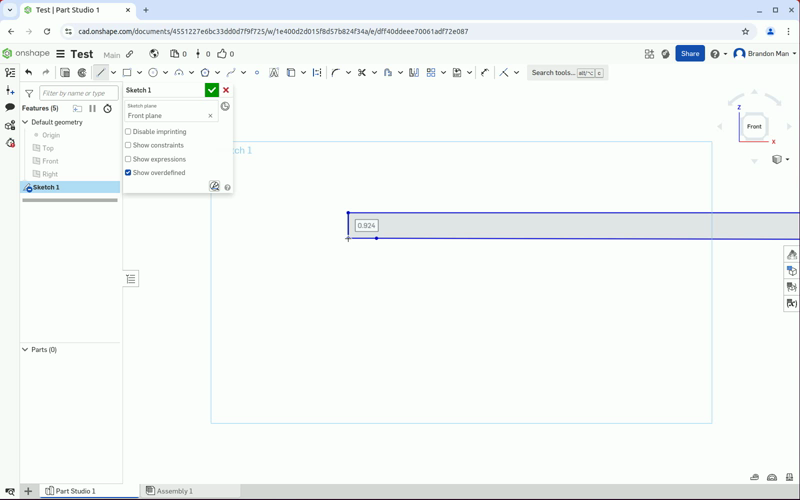
scroll(-6)
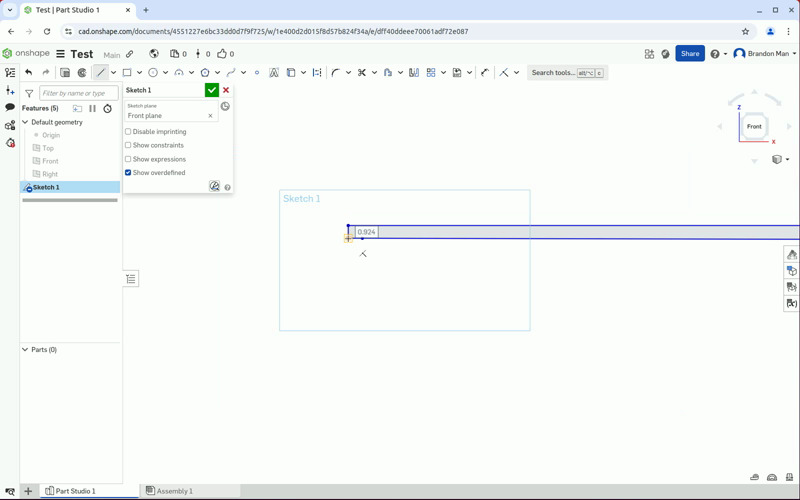
scroll(-6)
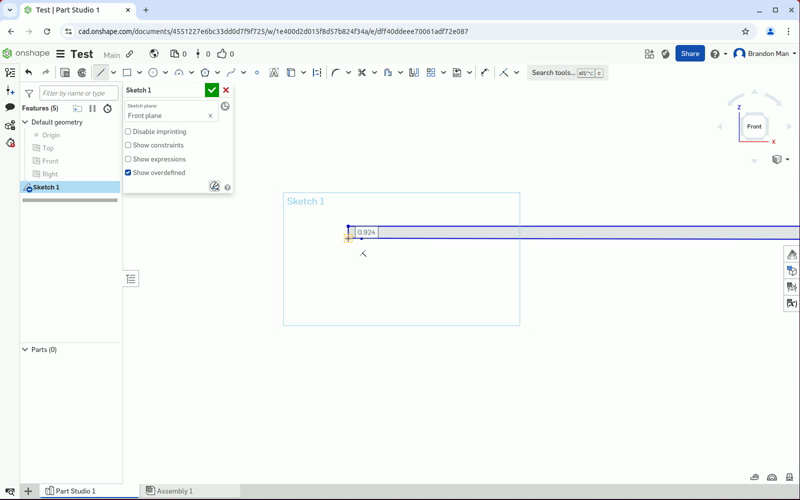
scroll(-6)
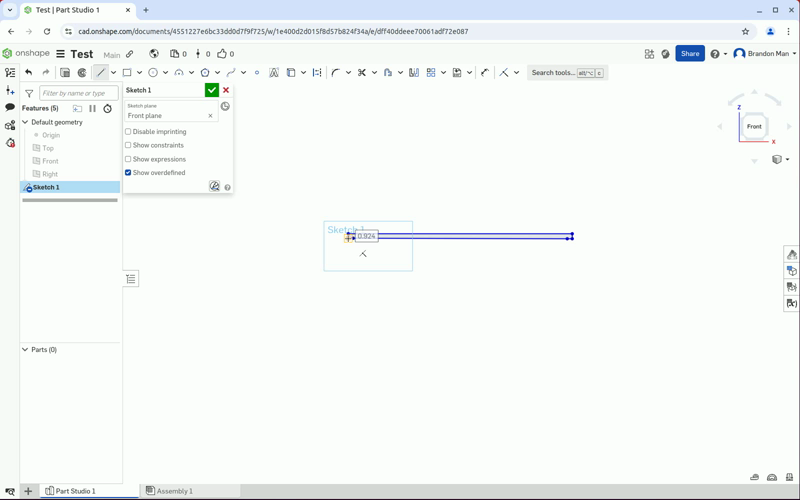
key(esc)
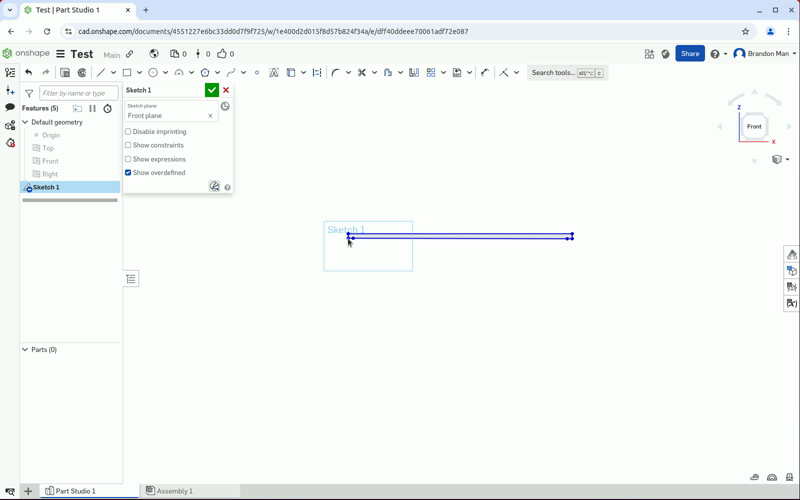
mouse_move(522, 237)
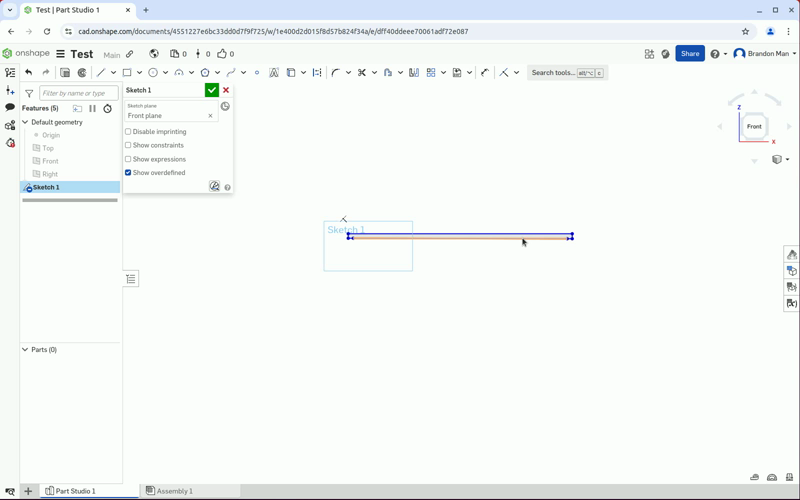
scroll(6)
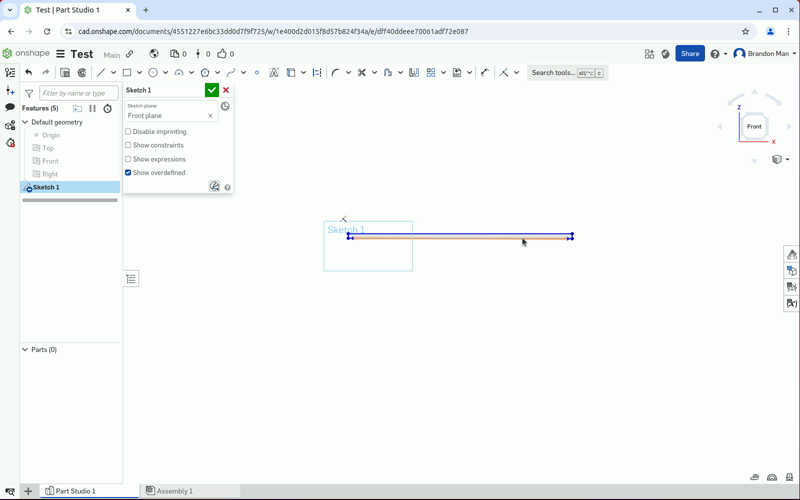
scroll(6)
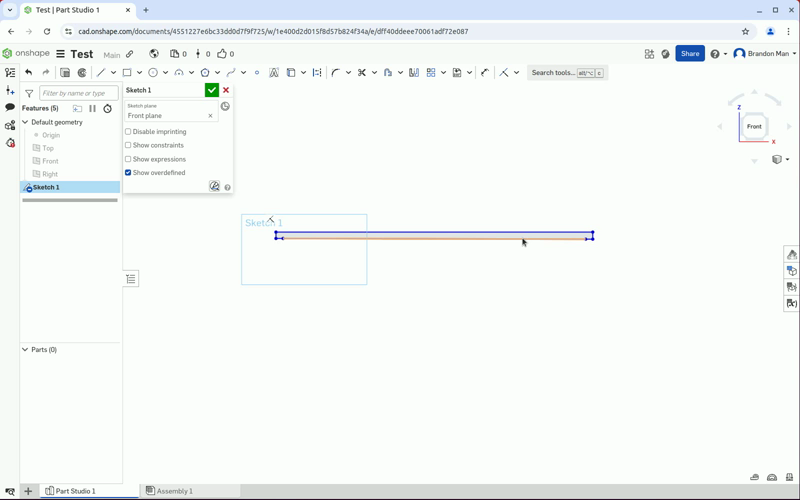
scroll(6)
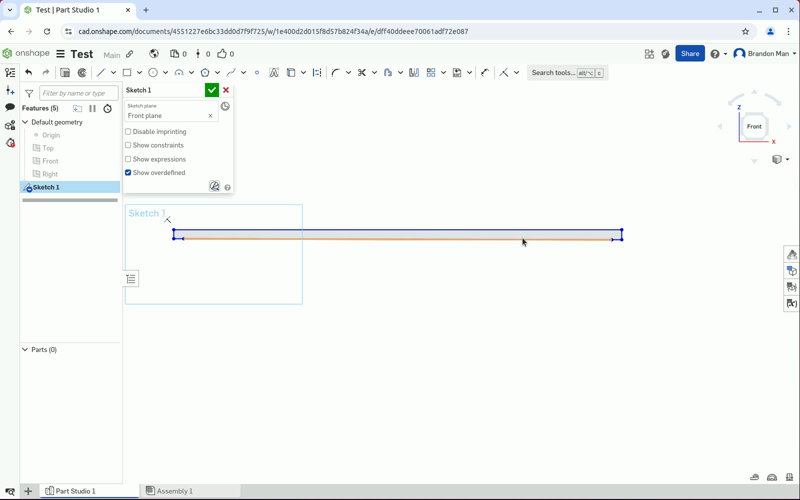
scroll(6)
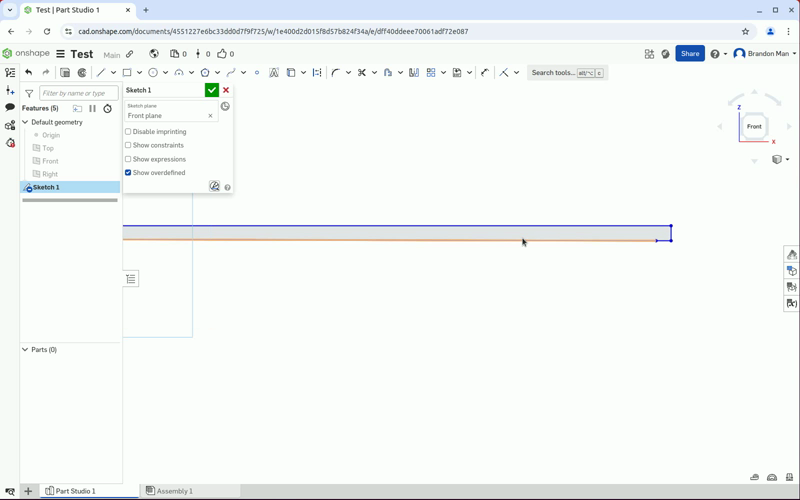
scroll(6)
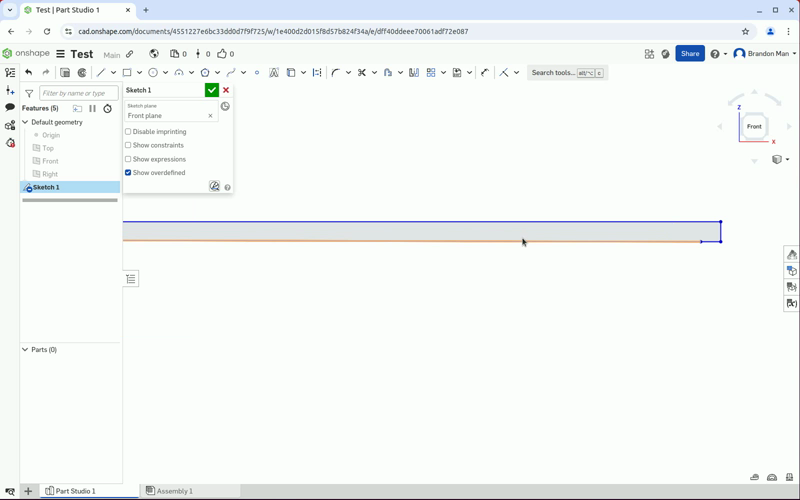
scroll(6)
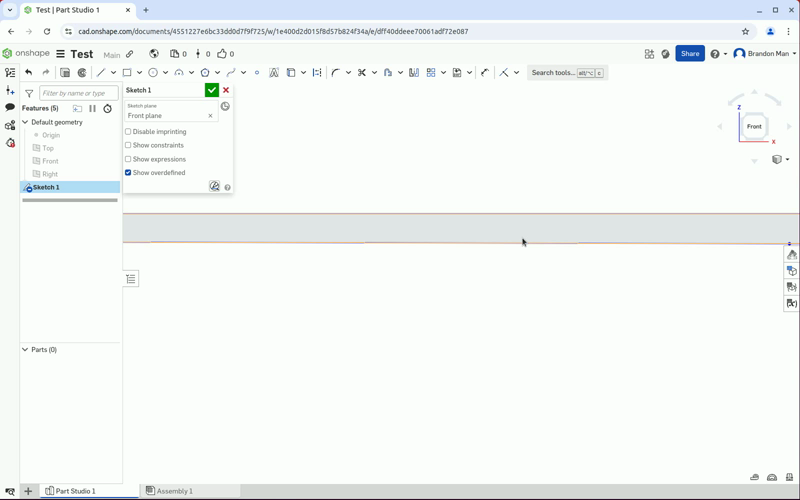
scroll(6)
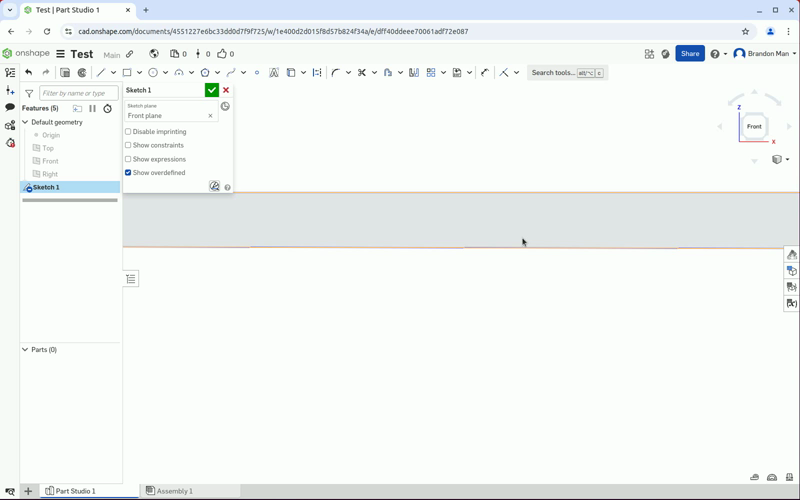
click(522, 237)
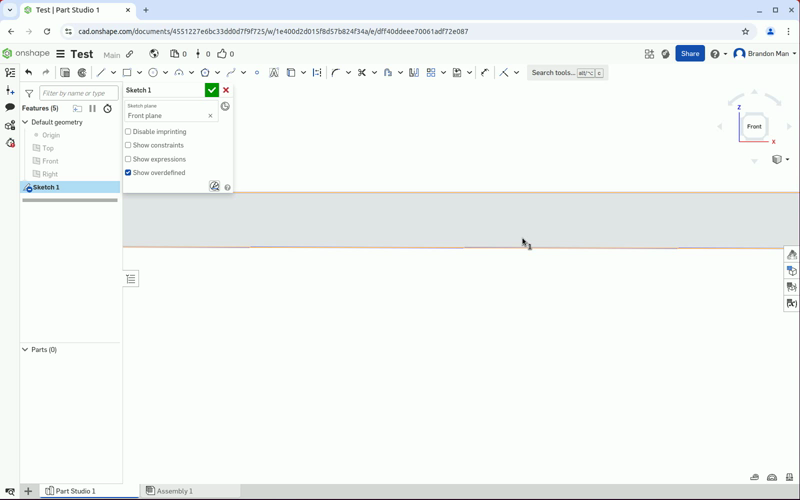
scroll(-6)
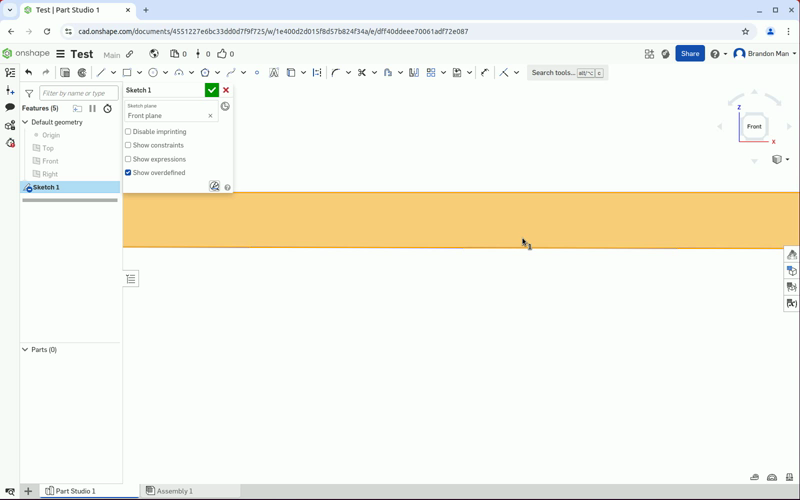
scroll(-6)
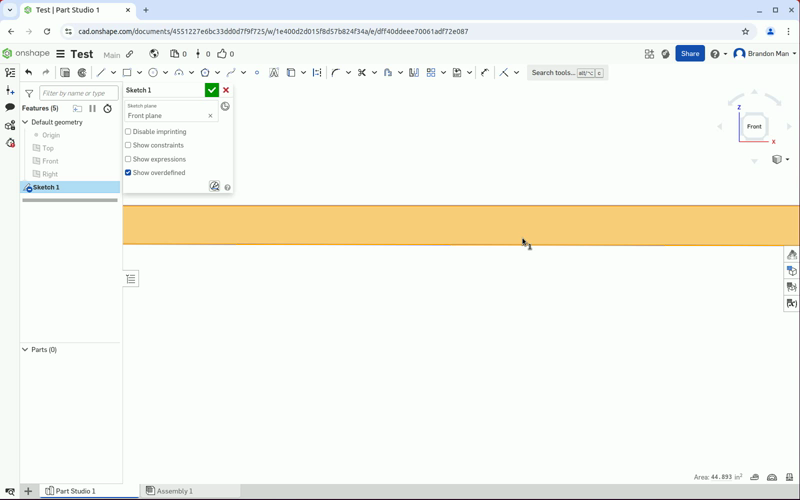
scroll(-6)
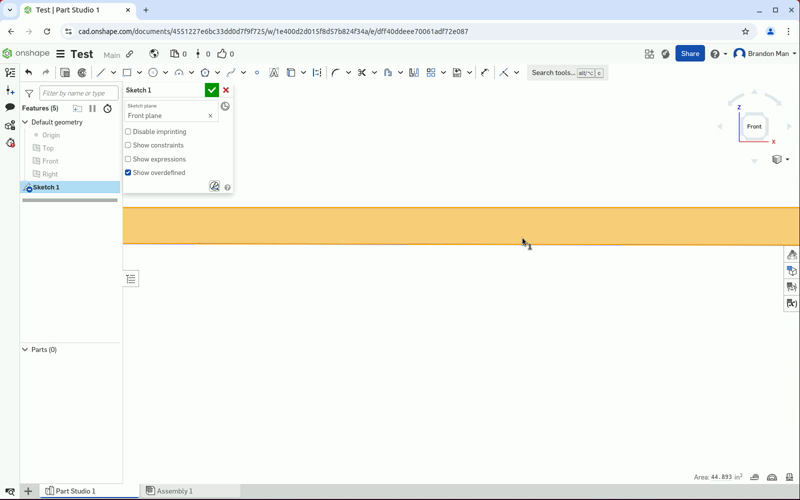
scroll(-6)
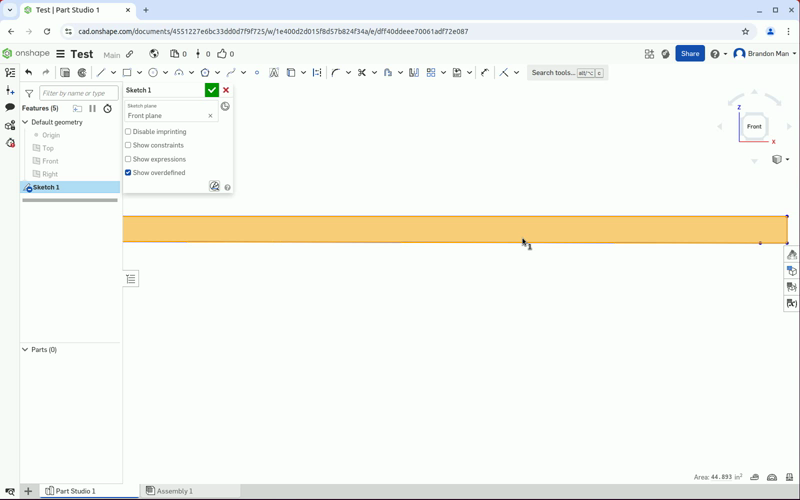
scroll(-6)
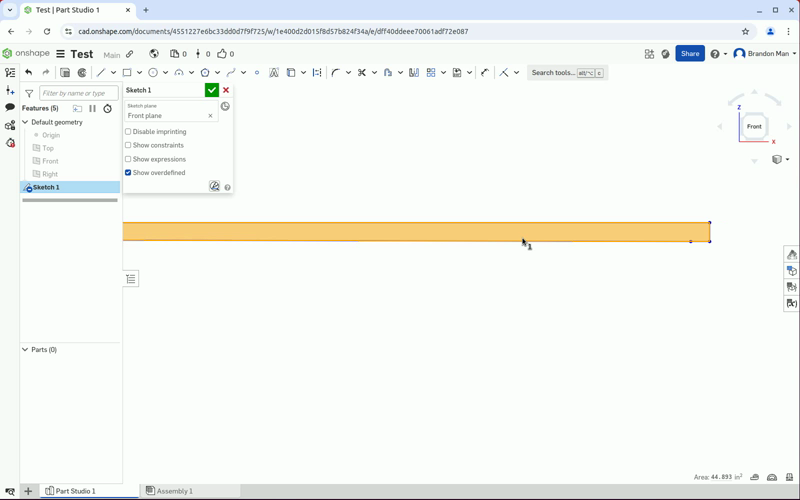
scroll(-6)
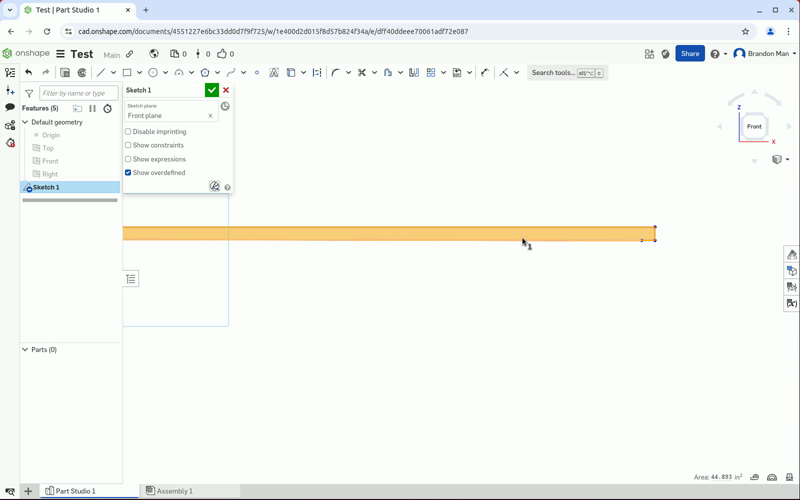
scroll(-6)
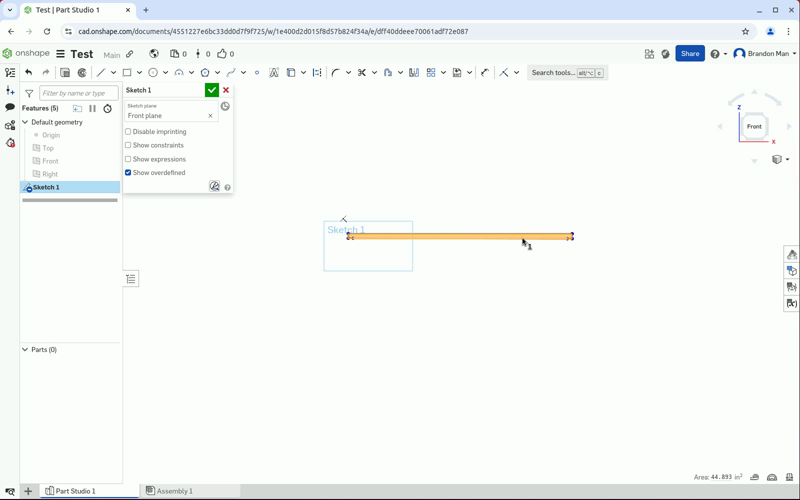
mouse_move(73, 352)
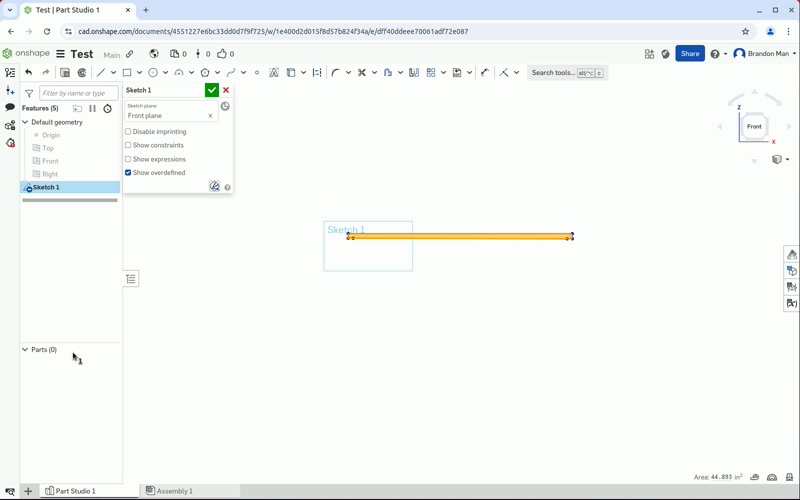
key(shift+y)
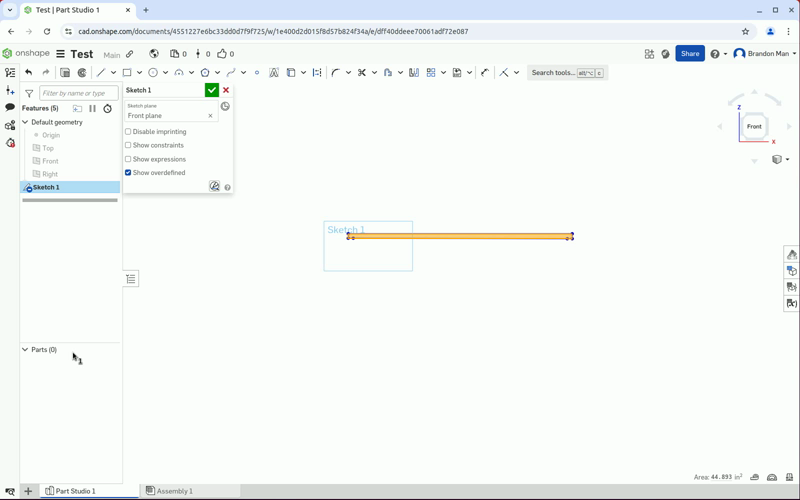
key(shift+e)
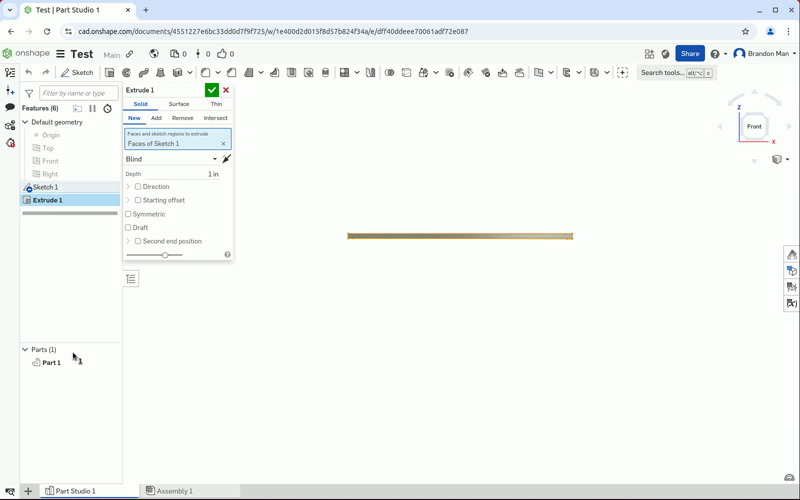
mouse_move(143, 106)
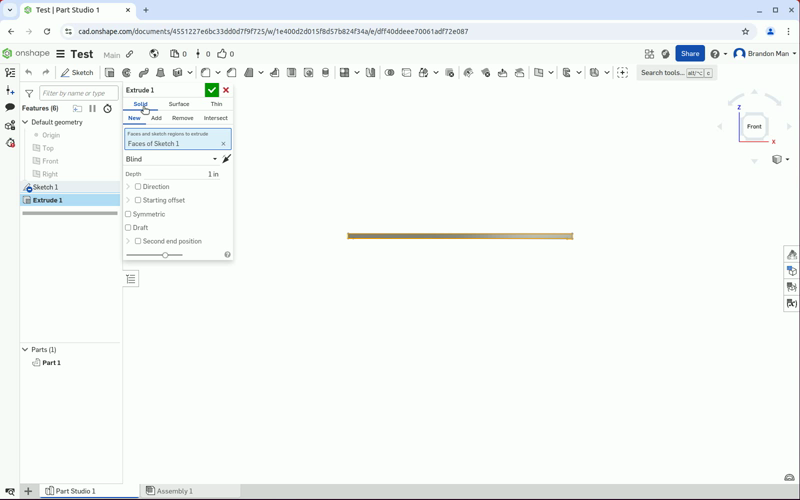
click(143, 106)
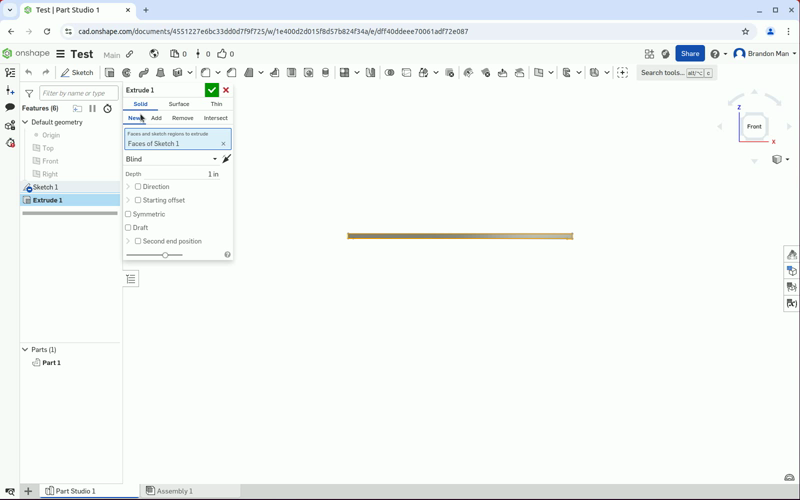
mouse_move(137, 120)
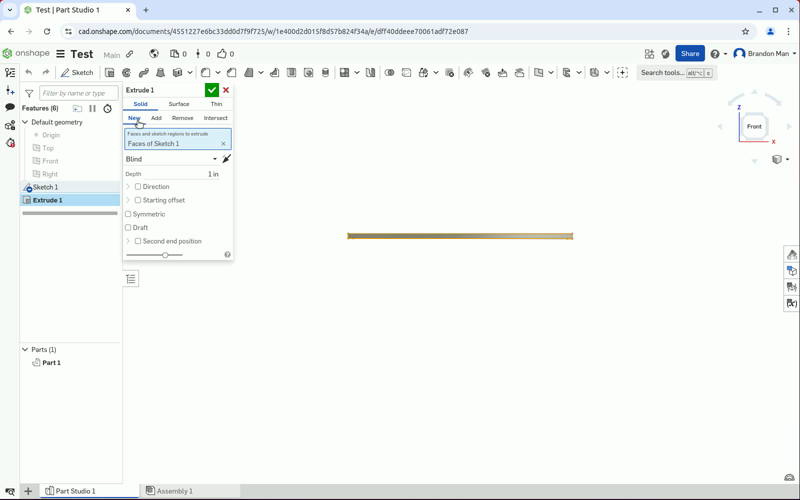
click(137, 120)
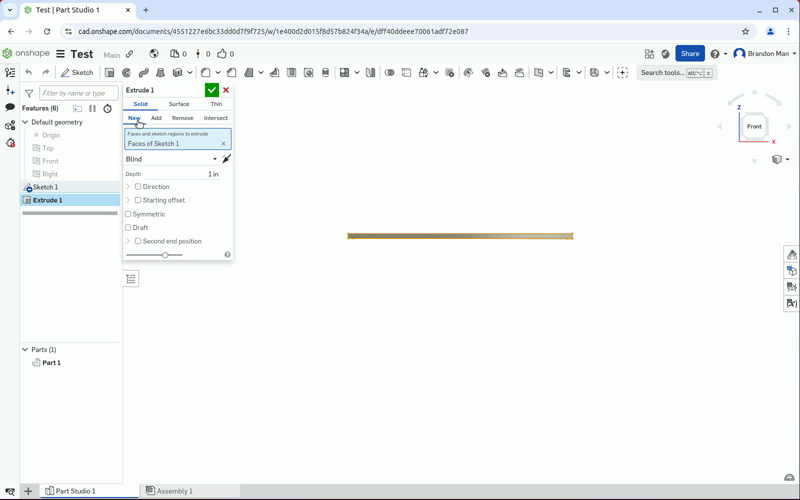
key(tab, 4)
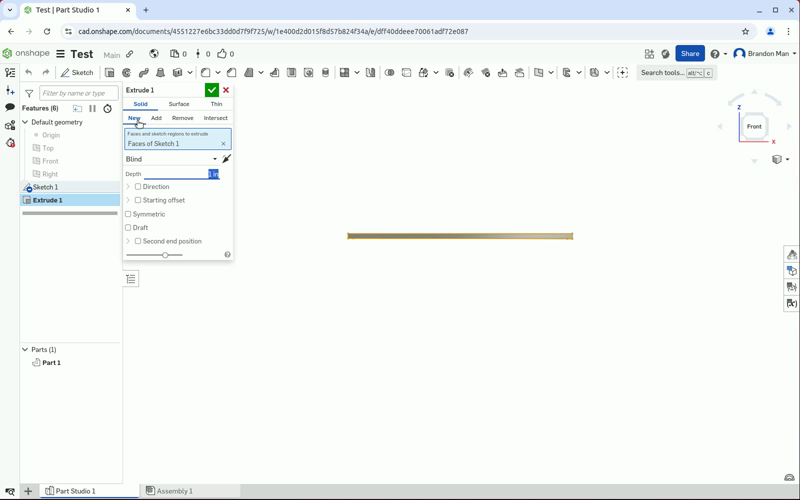
text(20.701)
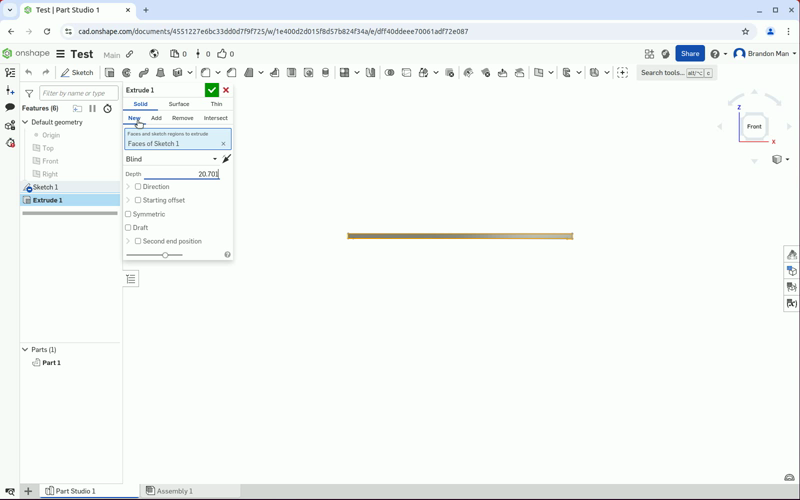
key(enter)
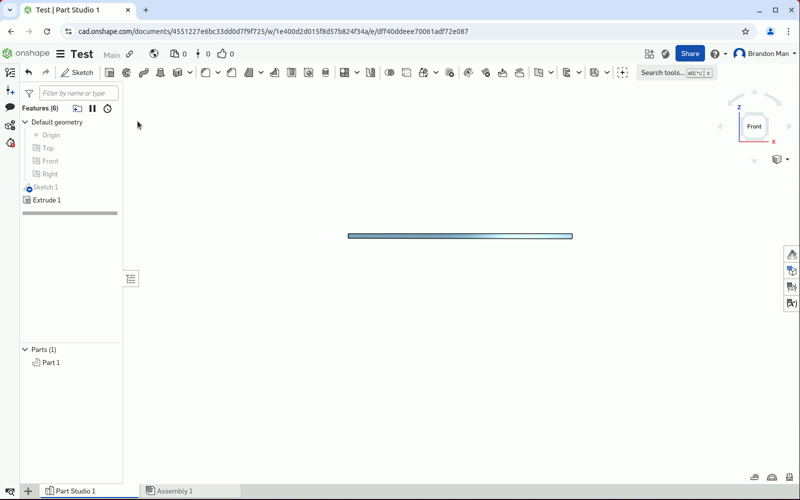
key(shift+h)
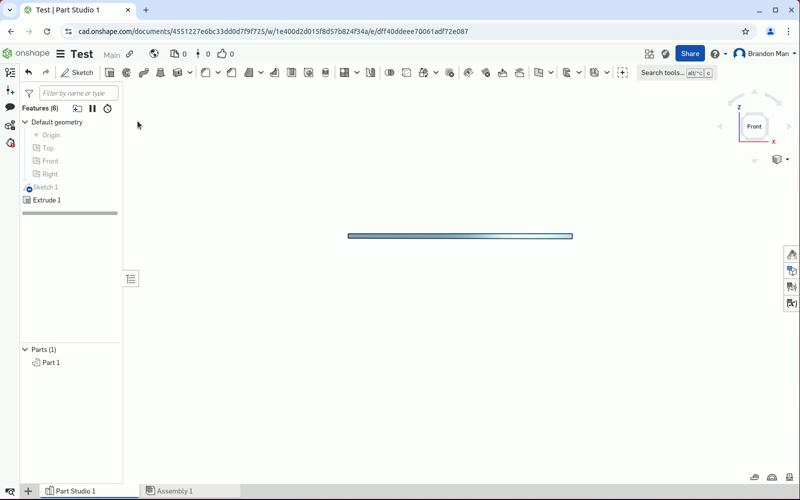
key(shift+h)
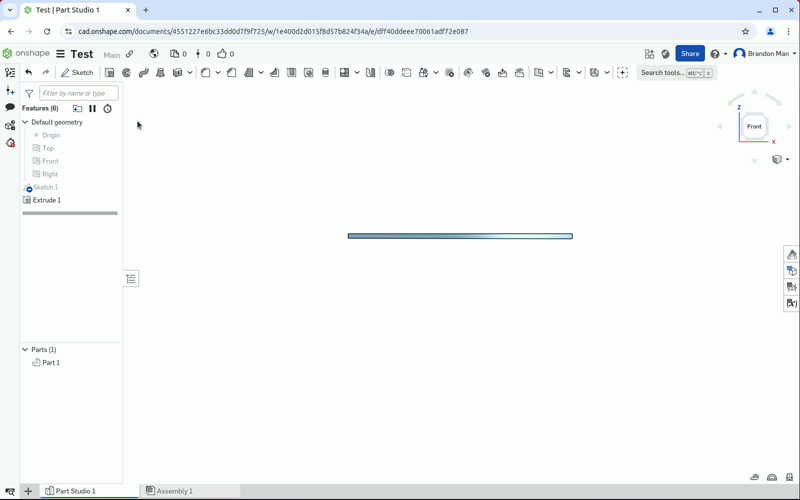
mouse_move(73, 189)
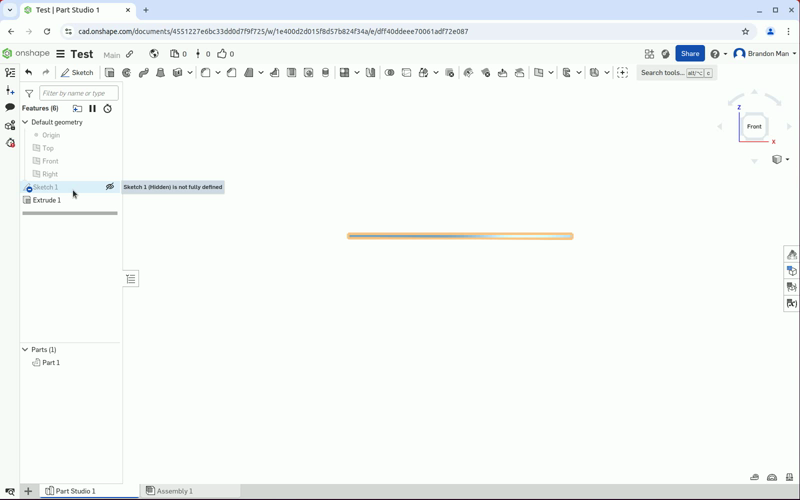
click(73, 189)
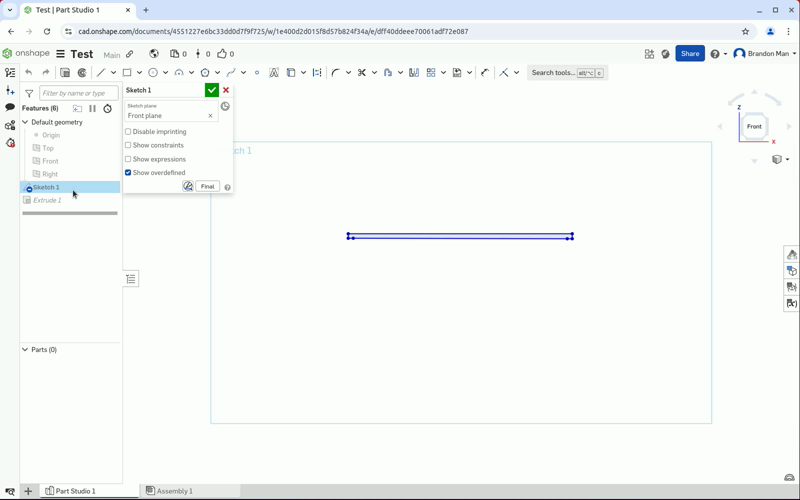
mouse_move(229, 92)
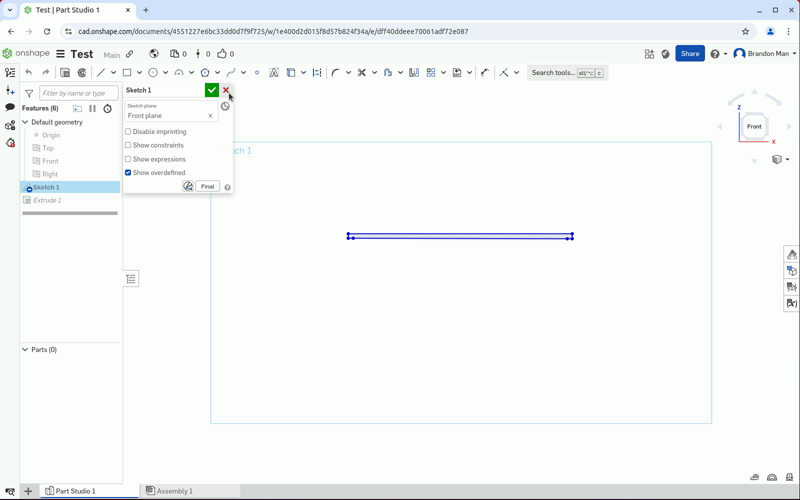
click(229, 92)
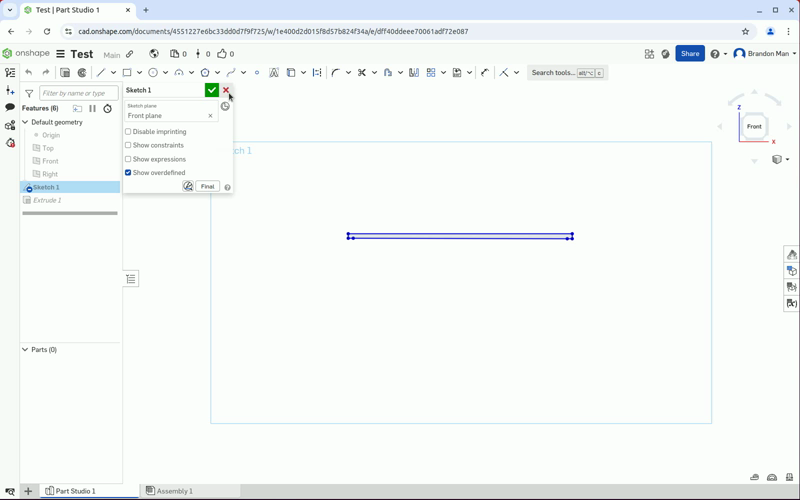
key(shift+s)
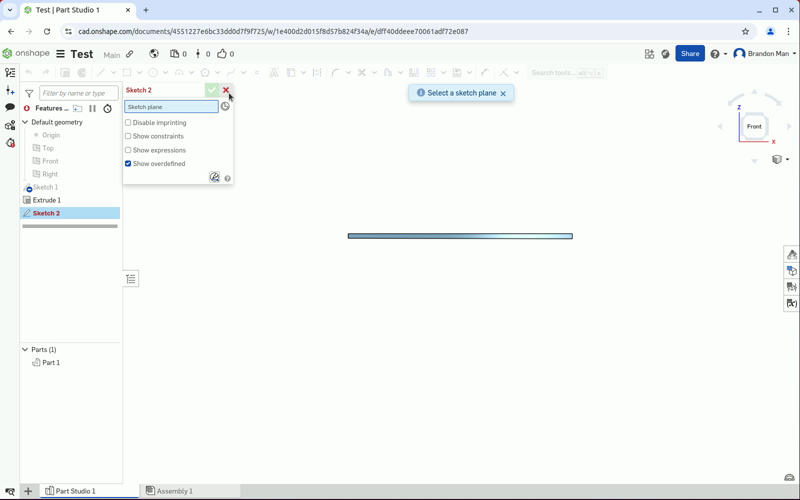
mouse_move(73, 163)
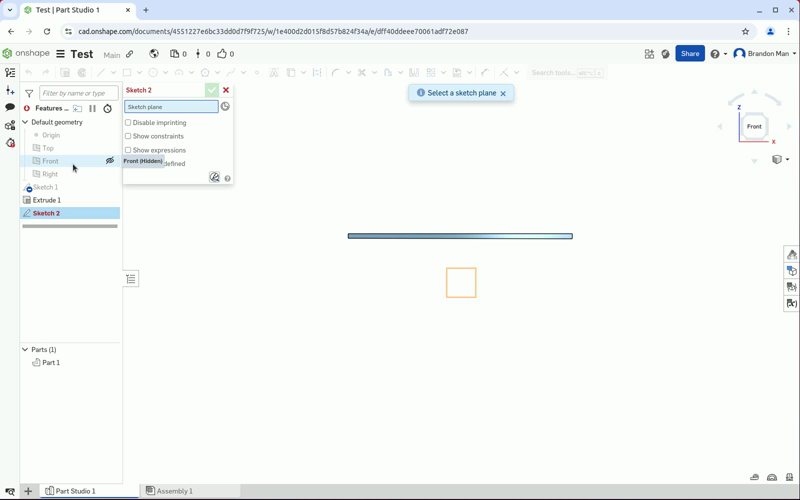
click(73, 163)
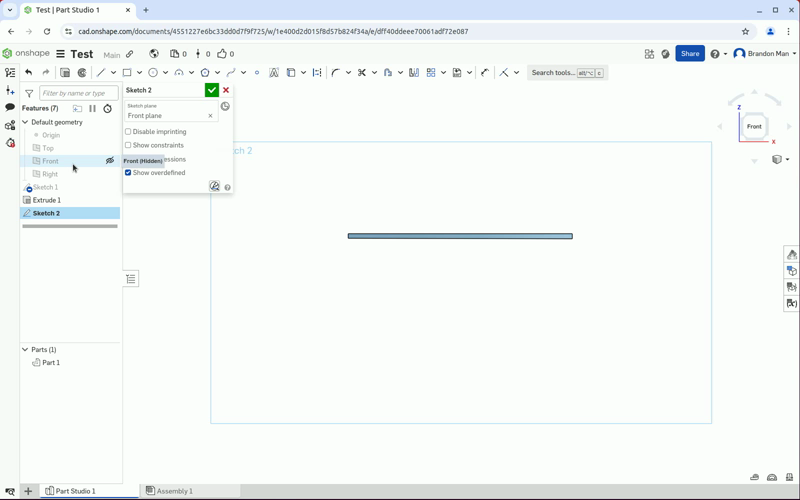
mouse_move(73, 352)
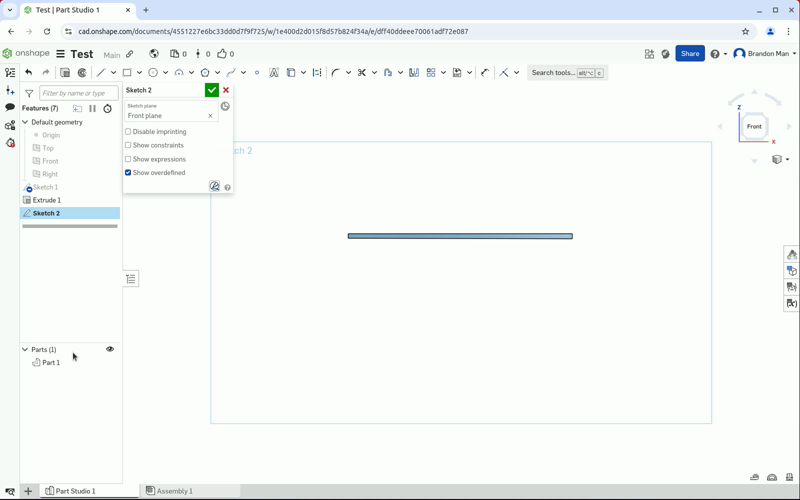
key(y)
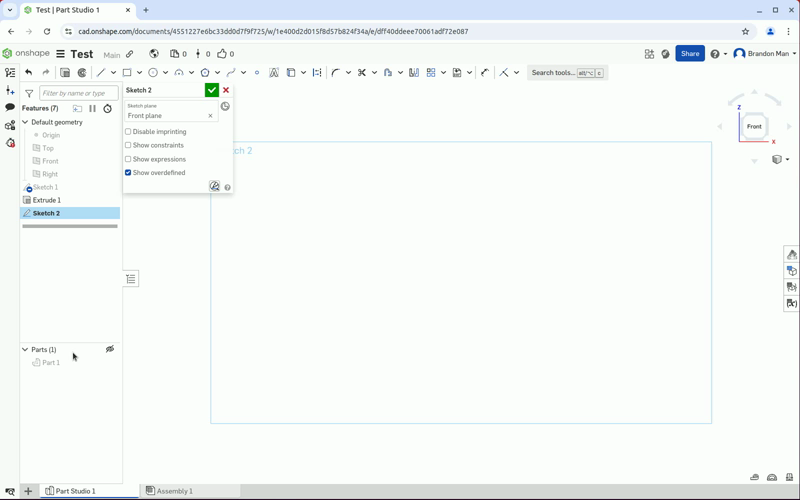
key(l)
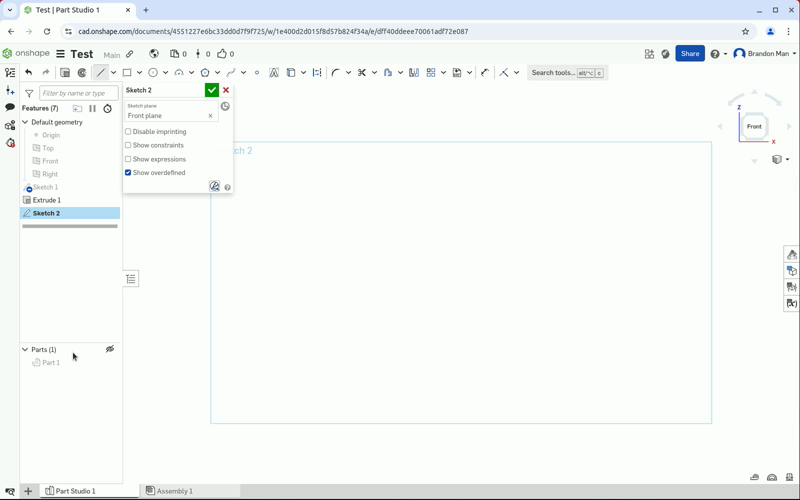
key_down(shift)
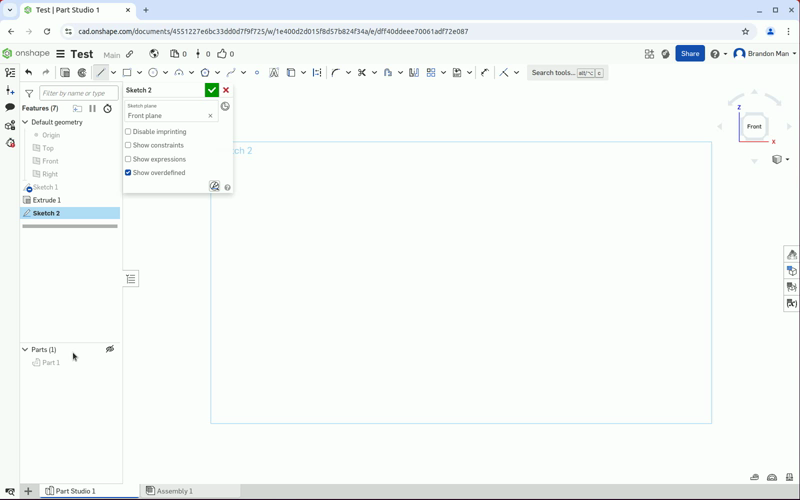
mouse_move(348, 282)
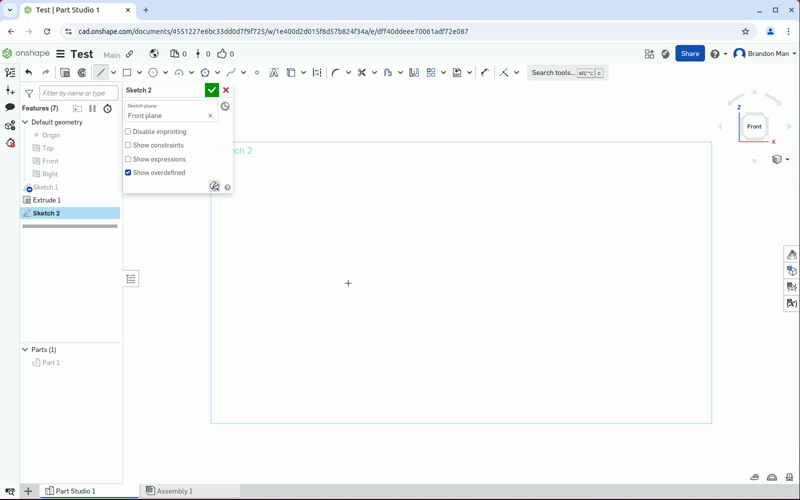
click(348, 282)
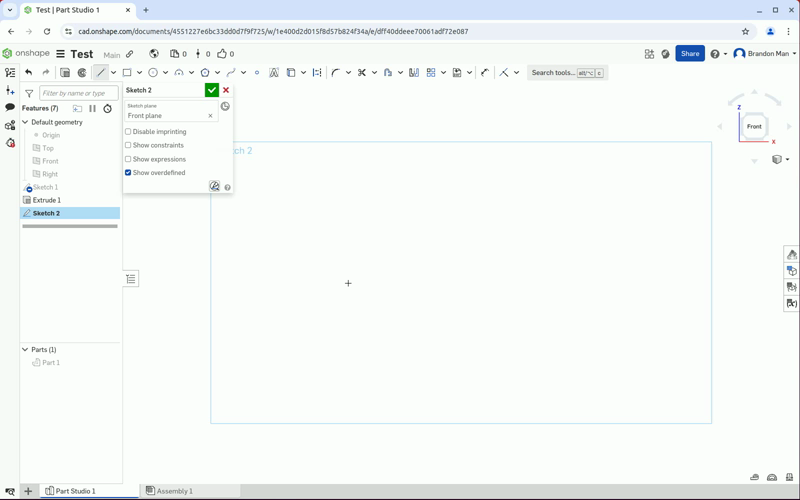
key_up(shift)
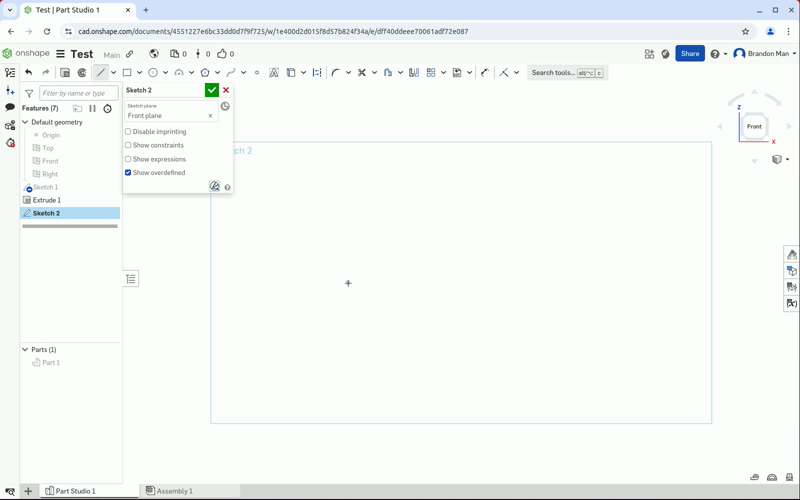
key_down(shift)
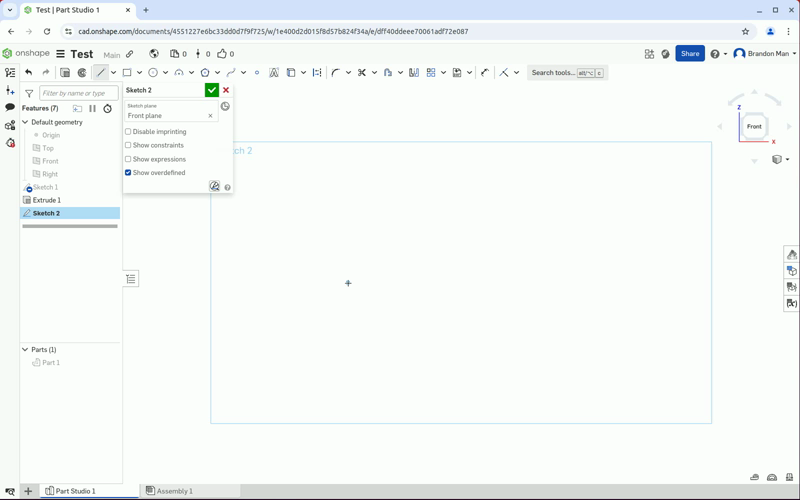
mouse_move(378, 282)
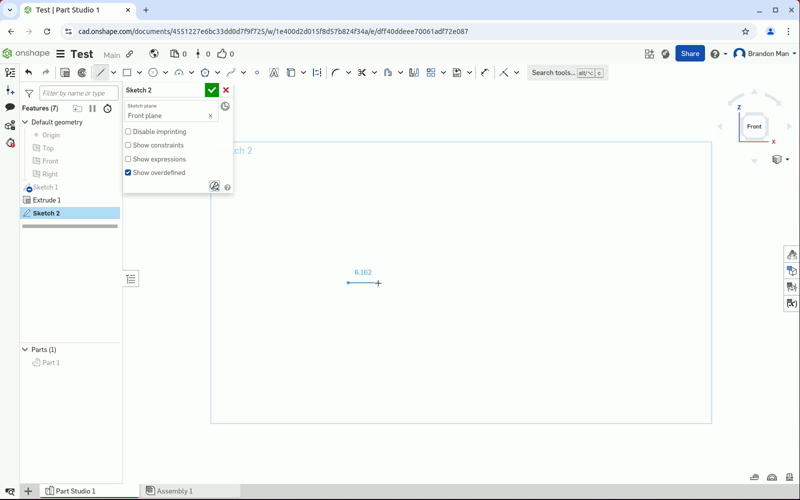
mouse_move(353, 282)
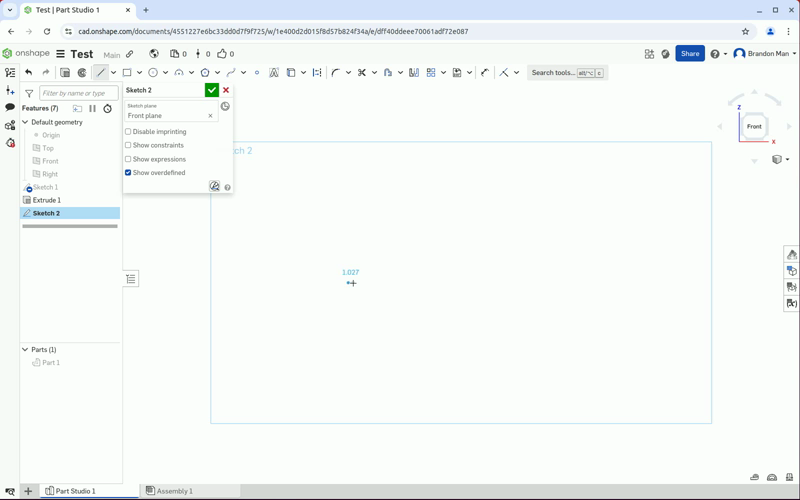
scroll(6)
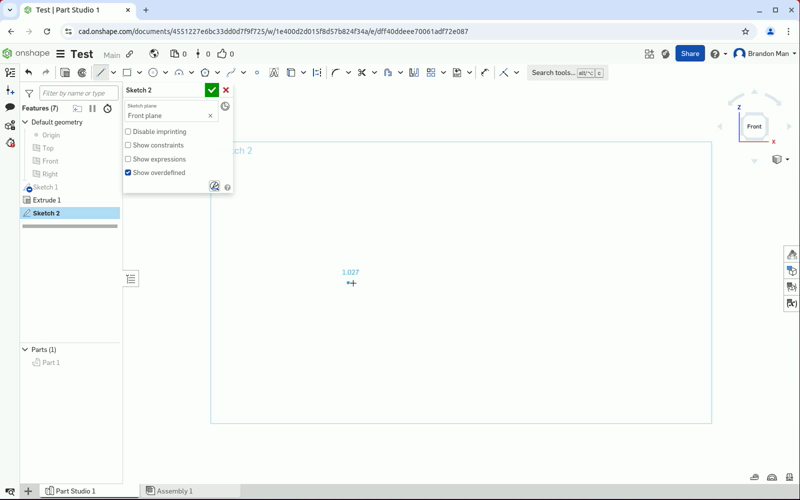
scroll(6)
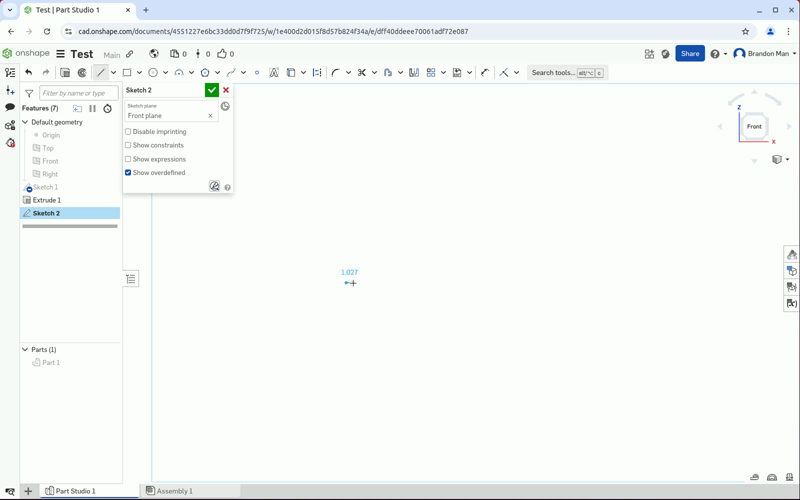
scroll(6)
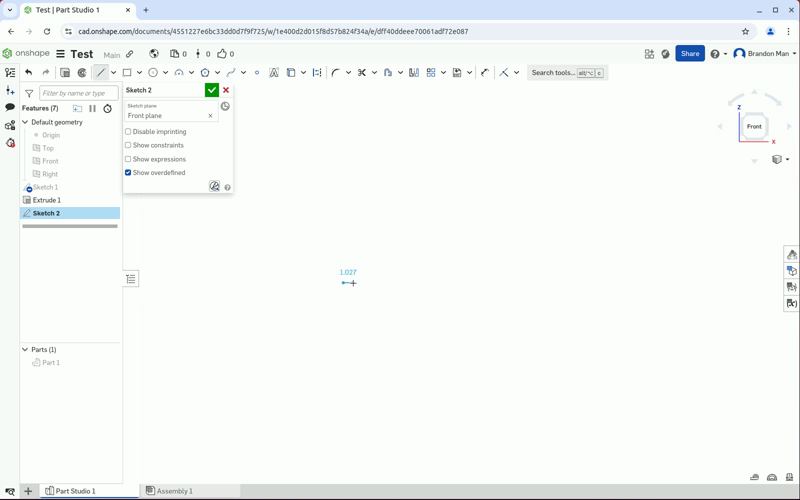
scroll(6)
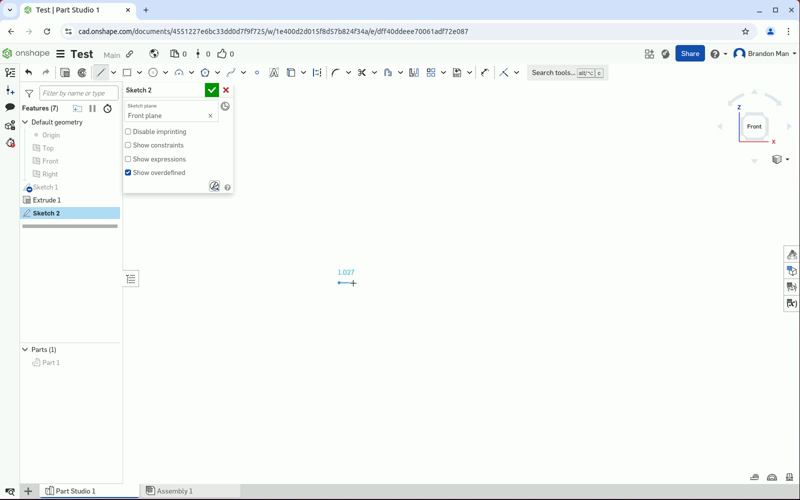
scroll(6)
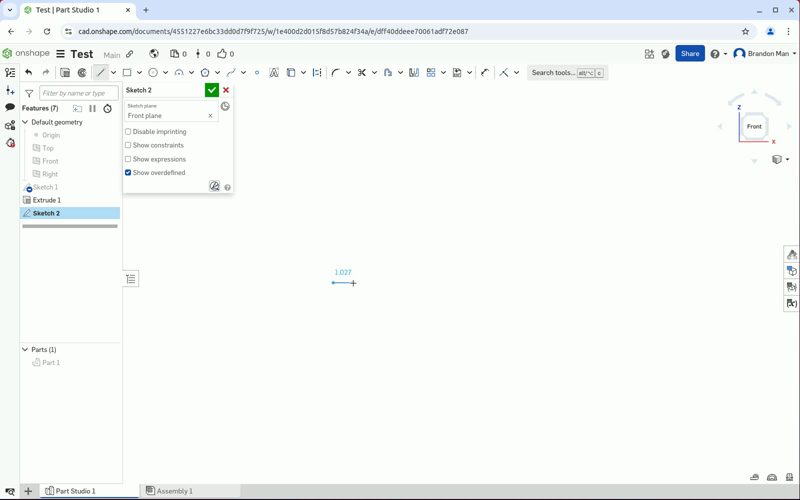
scroll(6)
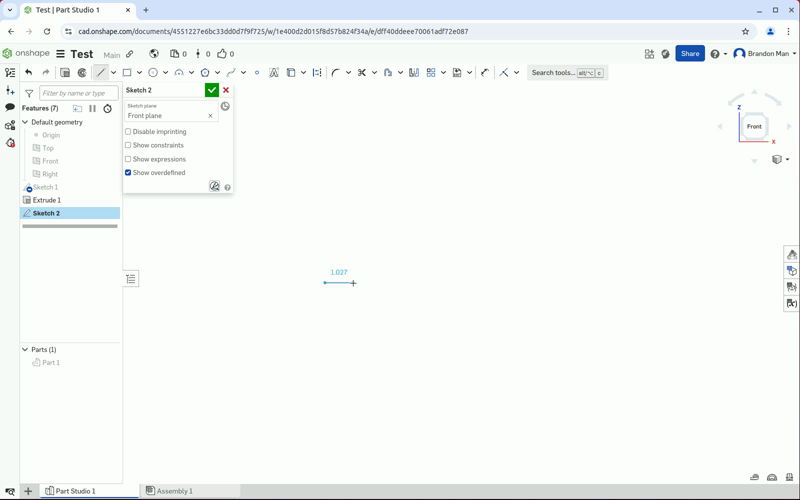
scroll(6)
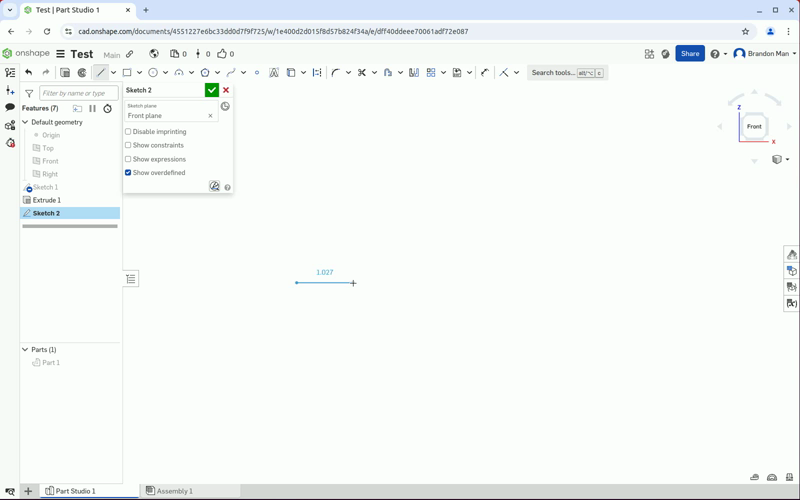
click(353, 282)
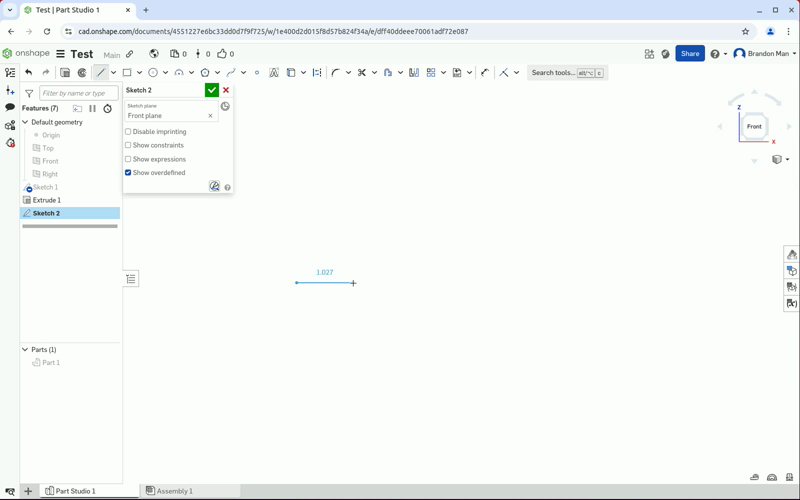
scroll(-6)
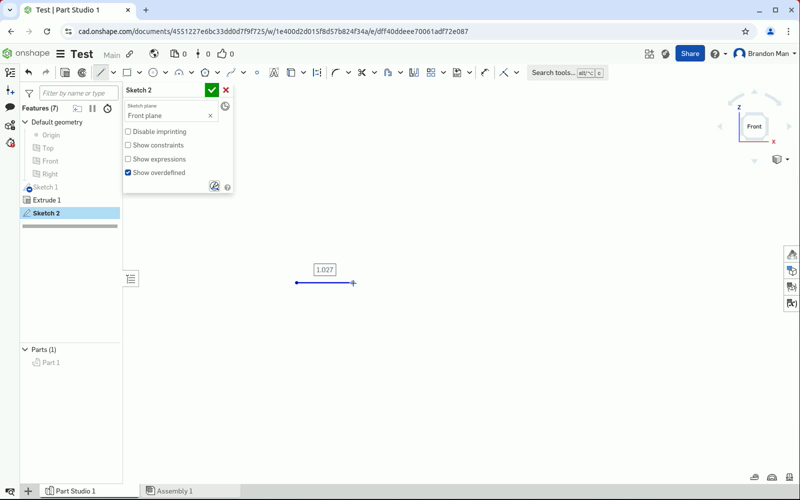
scroll(-6)
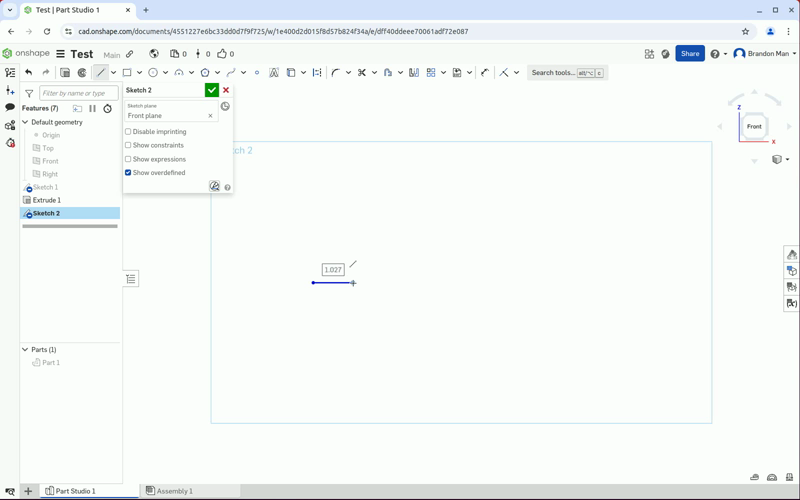
scroll(-6)
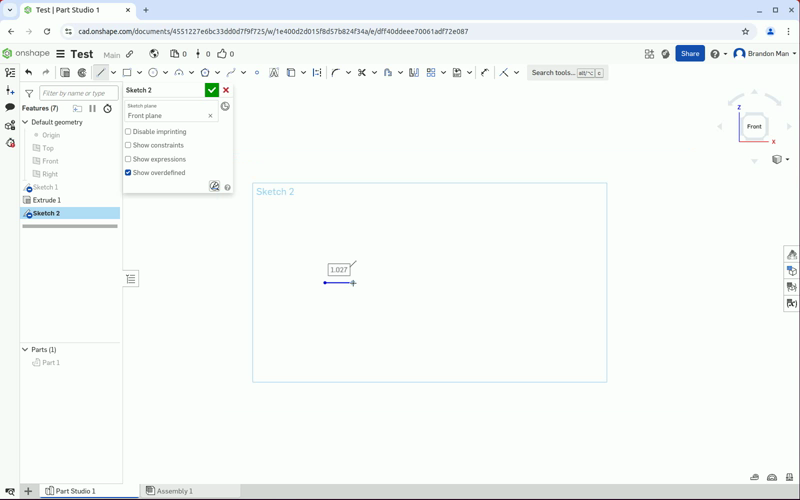
scroll(-6)
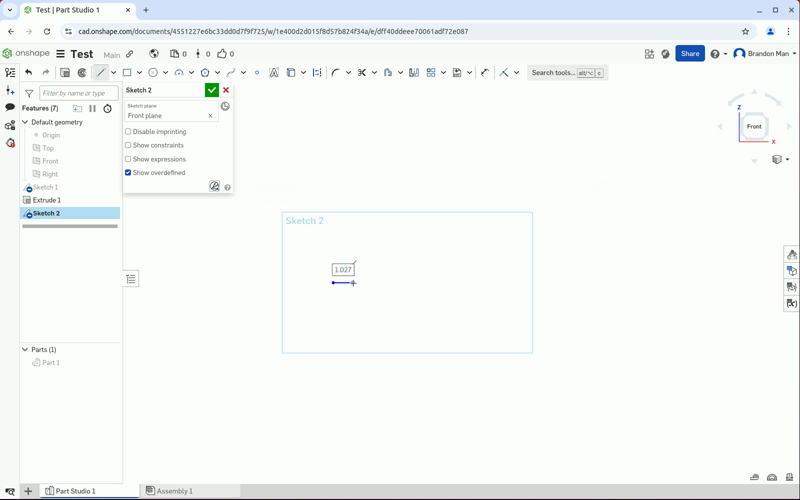
scroll(-6)
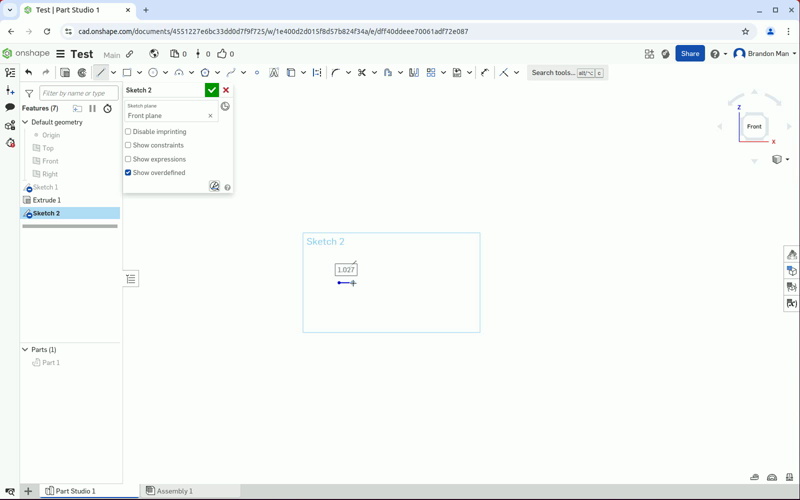
scroll(-6)
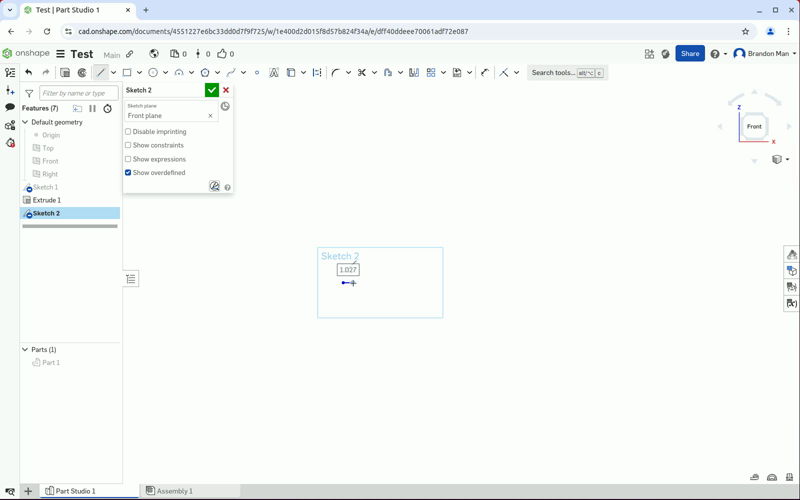
scroll(-6)
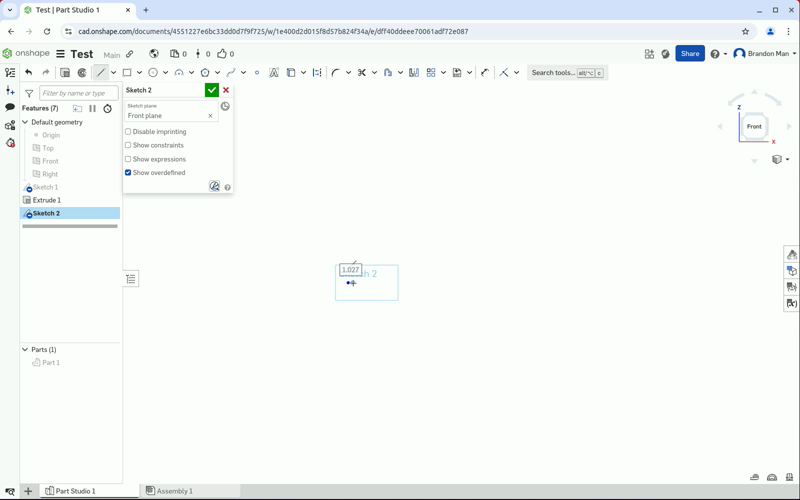
key_up(shift)
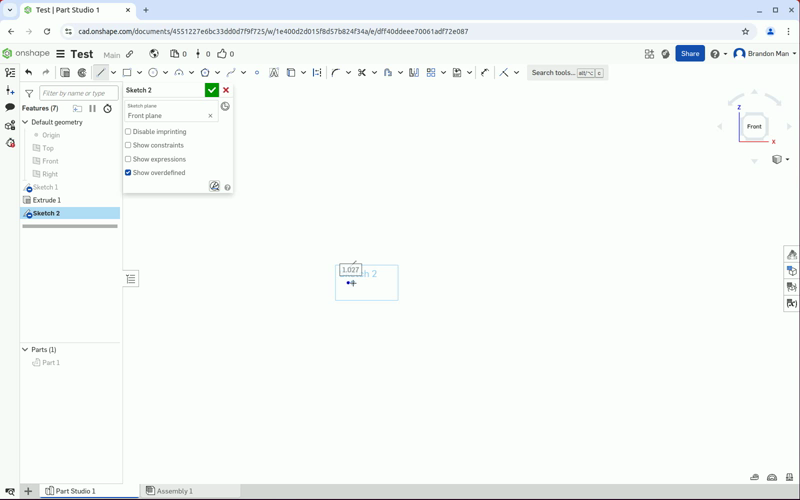
key_down(shift)
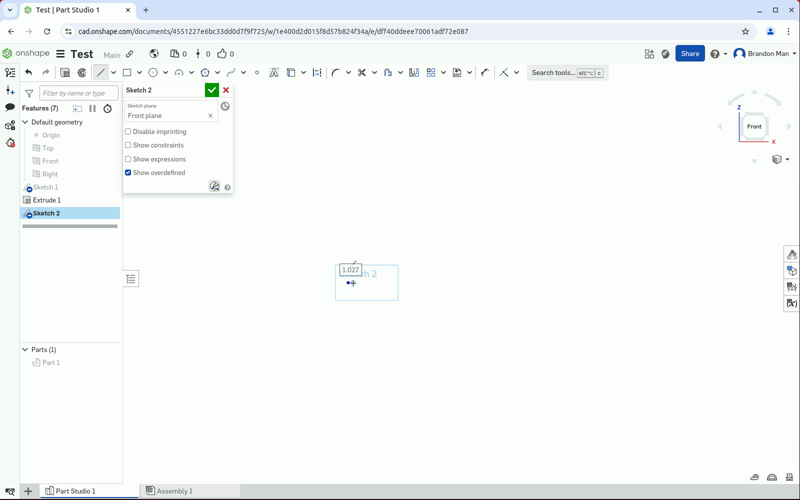
mouse_move(383, 282)
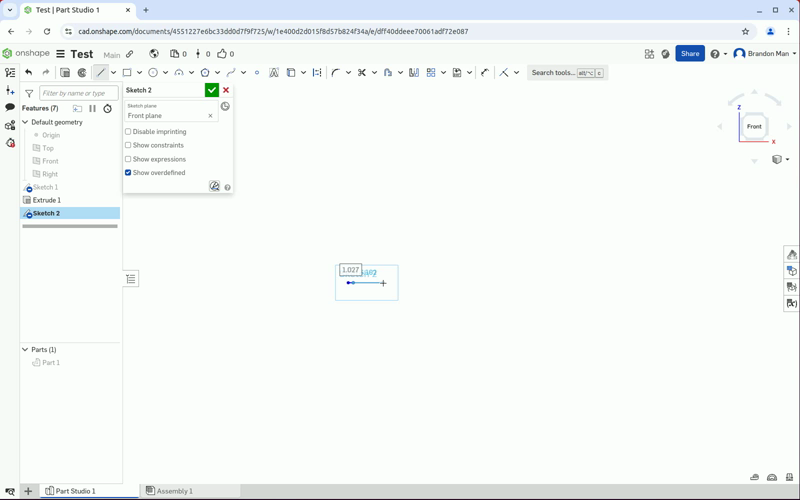
mouse_move(353, 237)
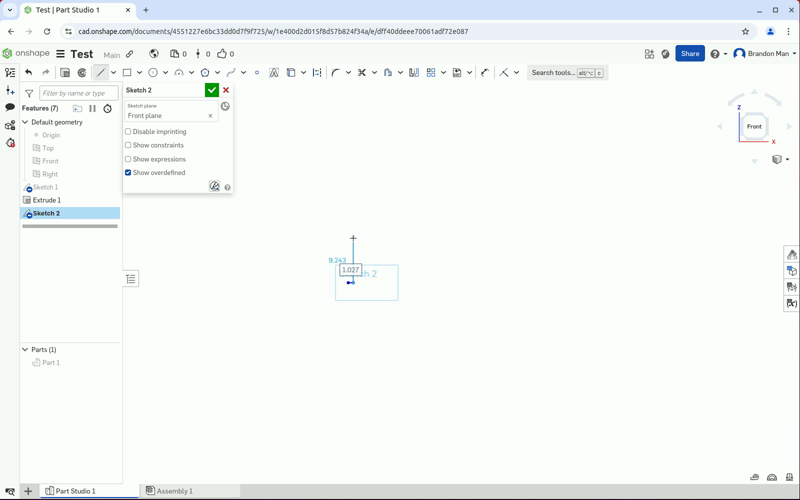
click(353, 237)
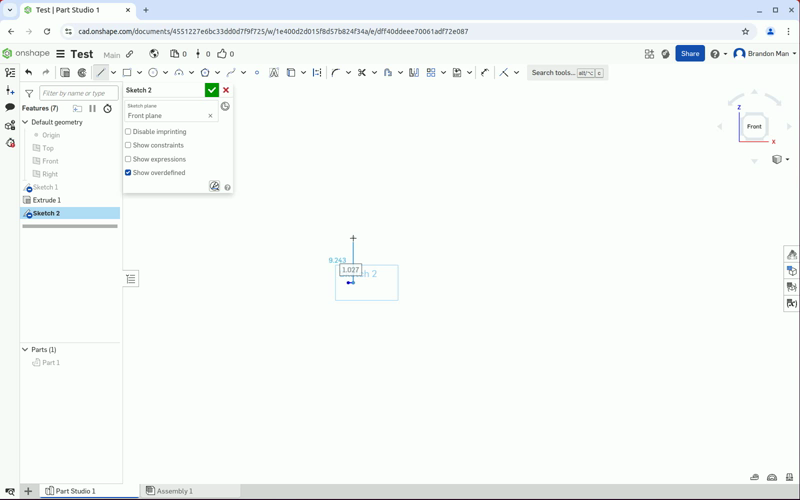
key_up(shift)
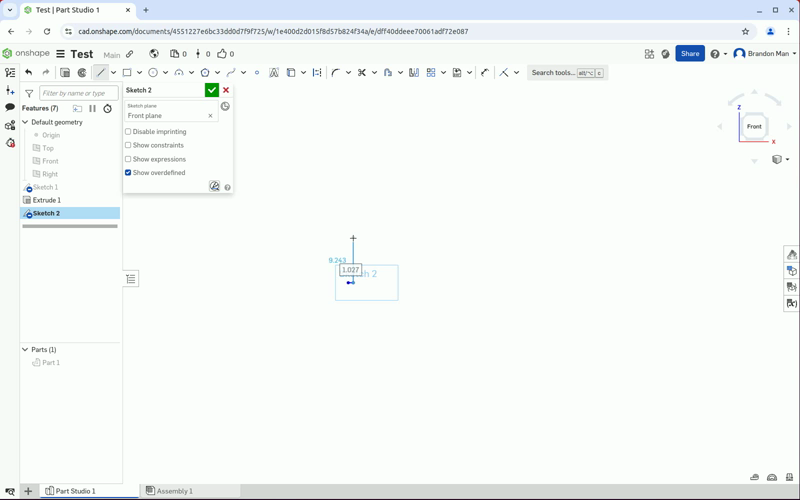
key_down(shift)
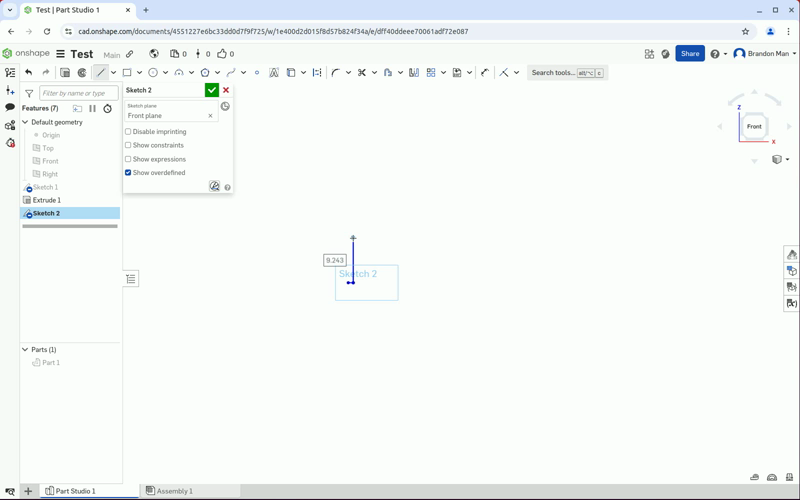
mouse_move(383, 237)
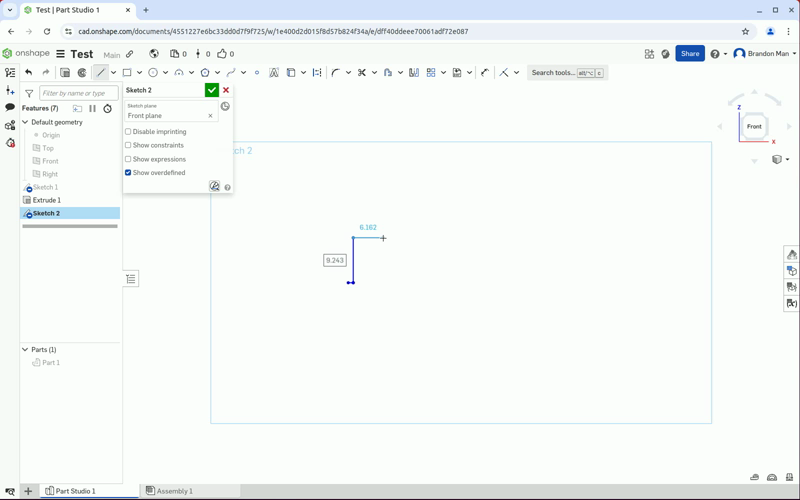
mouse_move(348, 237)
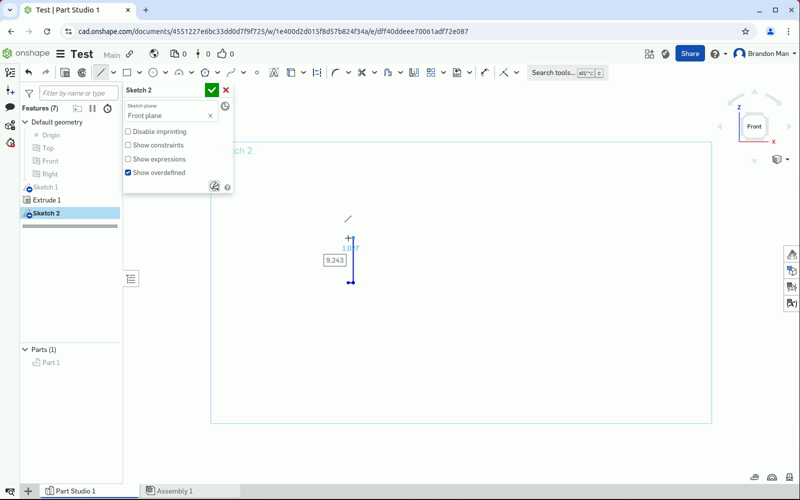
scroll(6)
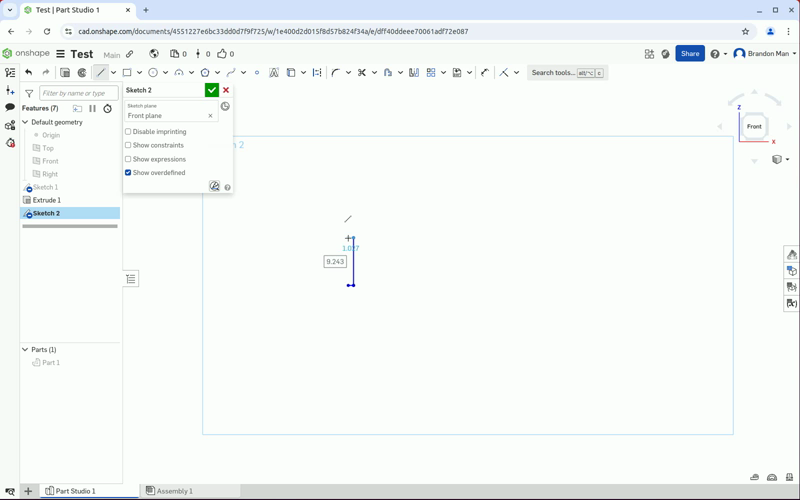
scroll(6)
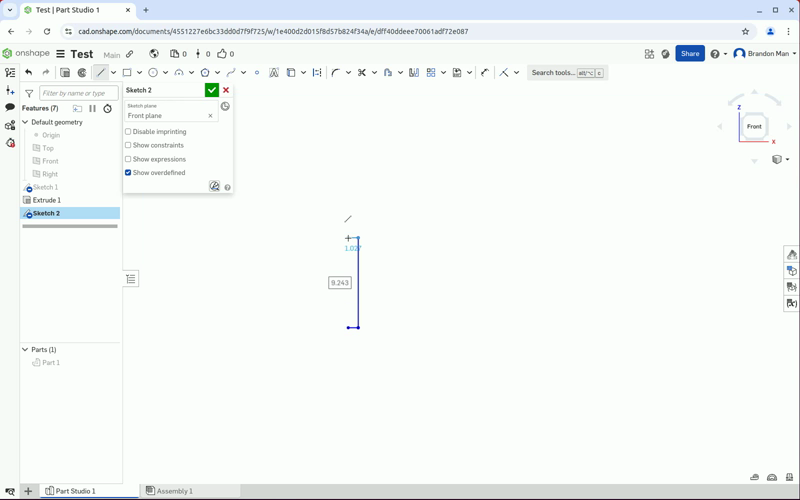
scroll(6)
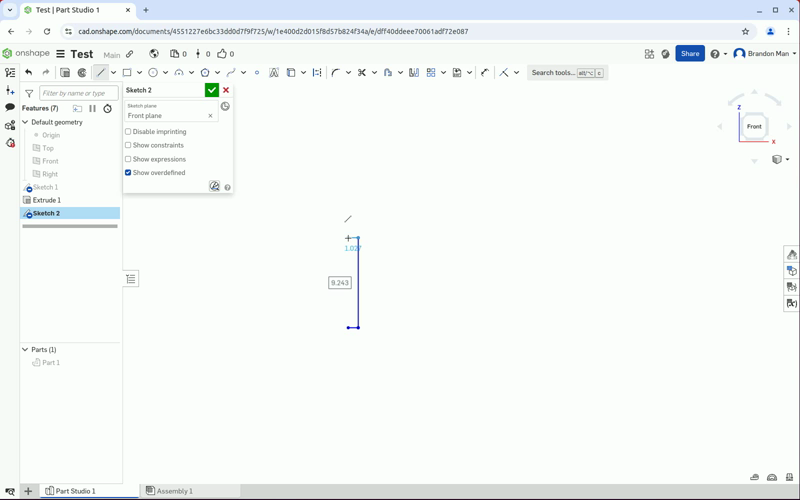
scroll(6)
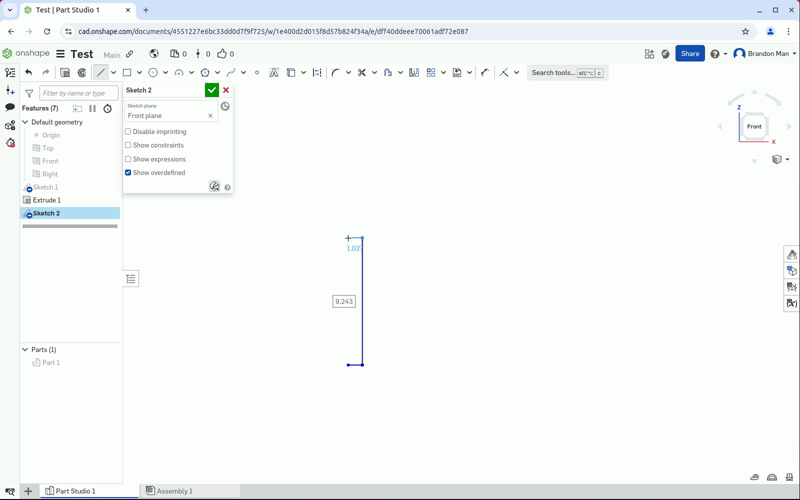
scroll(6)
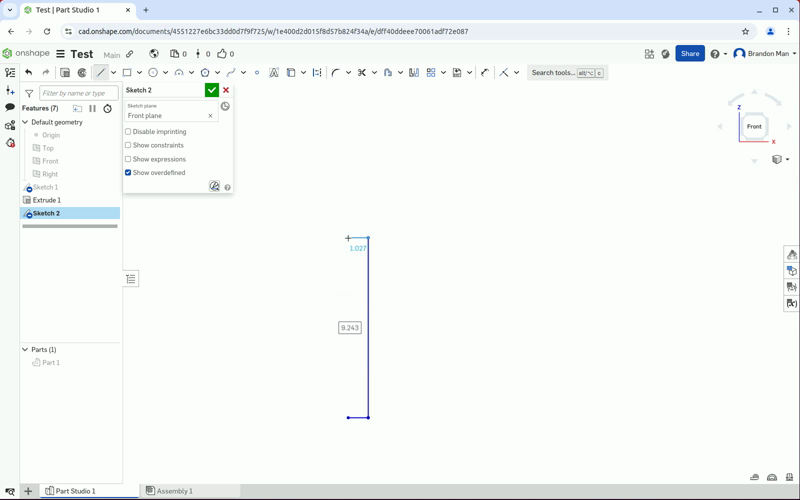
scroll(6)
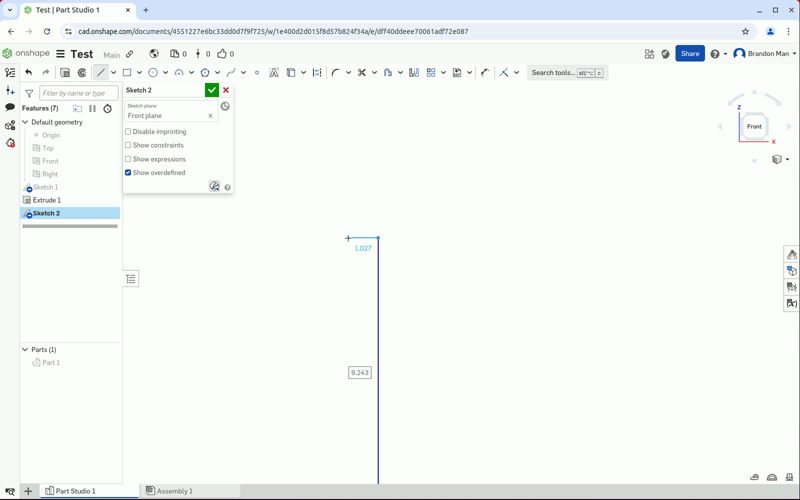
scroll(6)
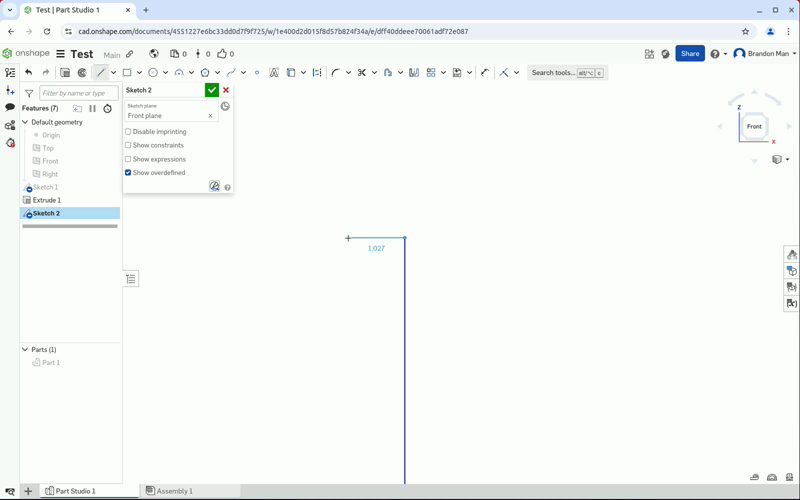
click(348, 237)
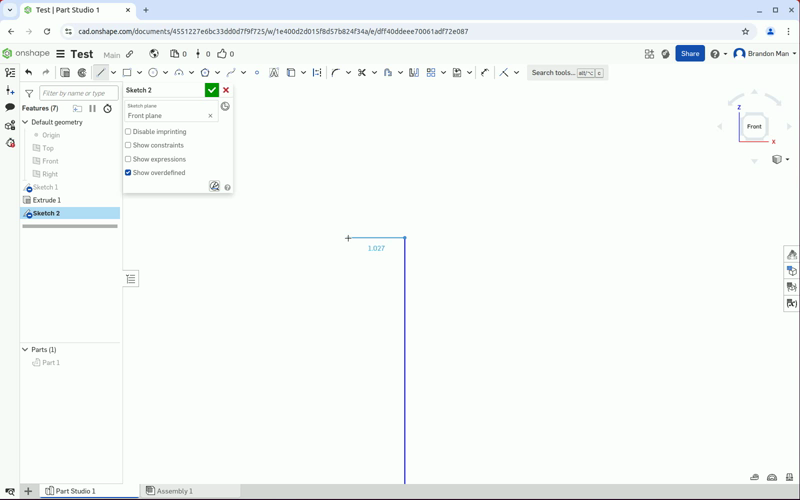
scroll(-6)
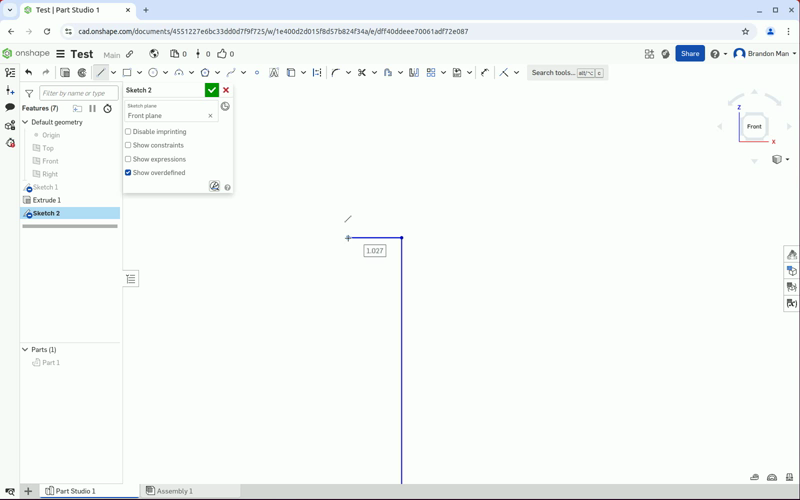
scroll(-6)
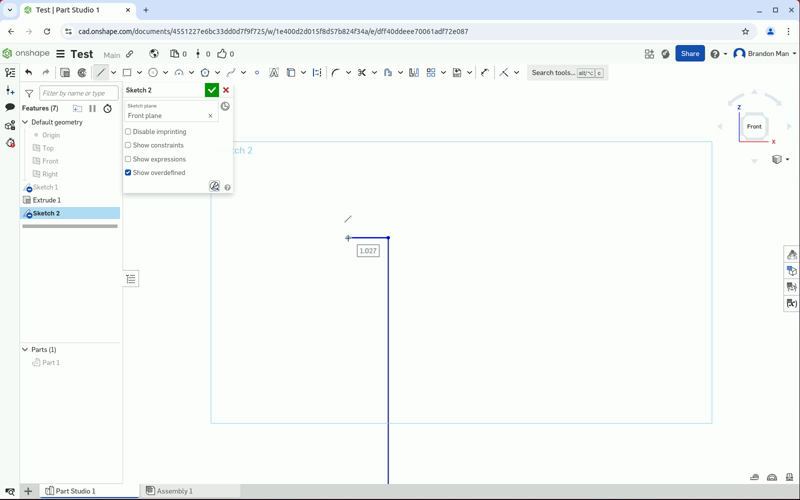
scroll(-6)
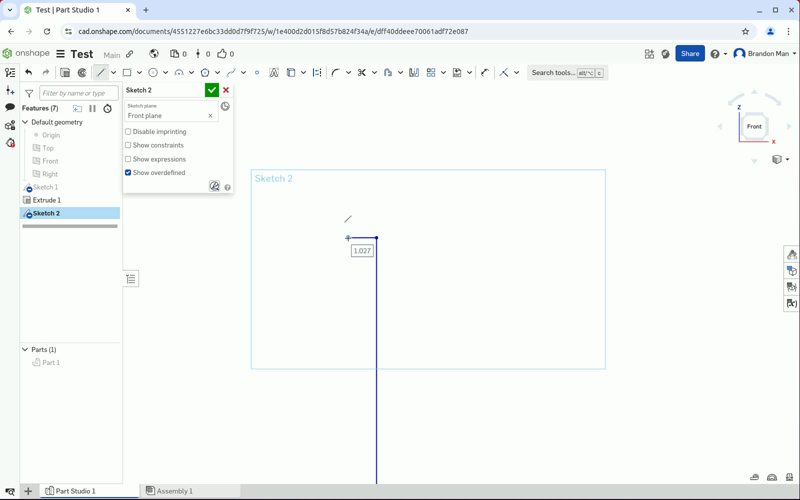
scroll(-6)
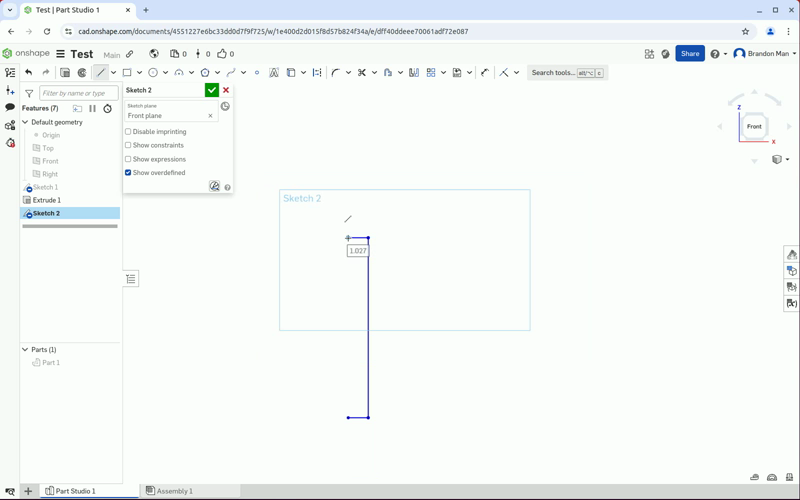
scroll(-6)
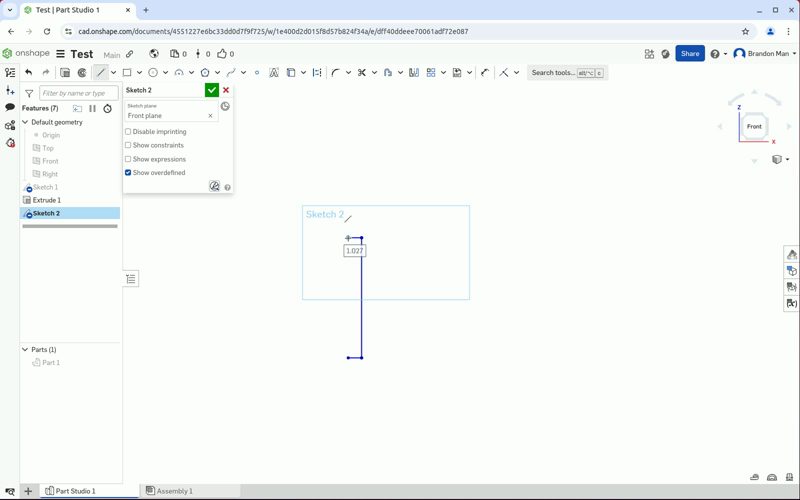
scroll(-6)
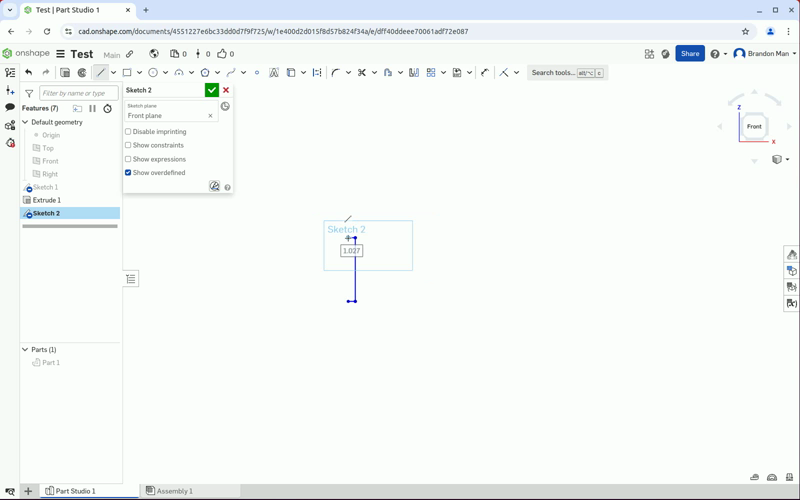
scroll(-6)
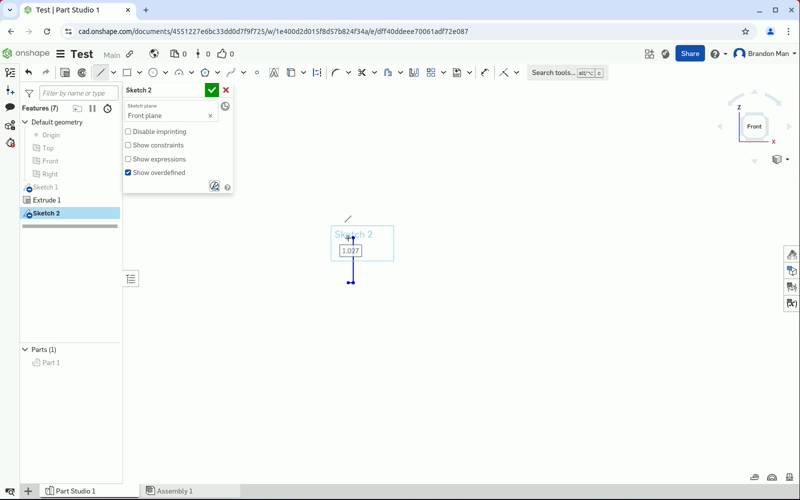
key_up(shift)
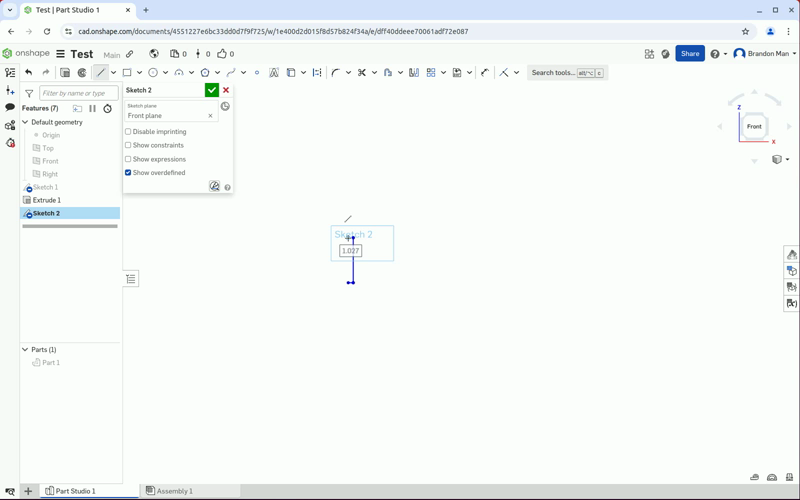
mouse_move(378, 237)
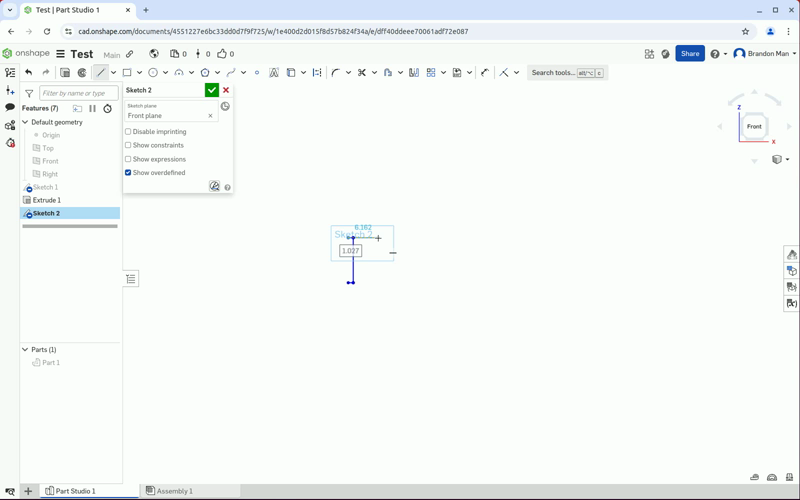
key_down(shift)
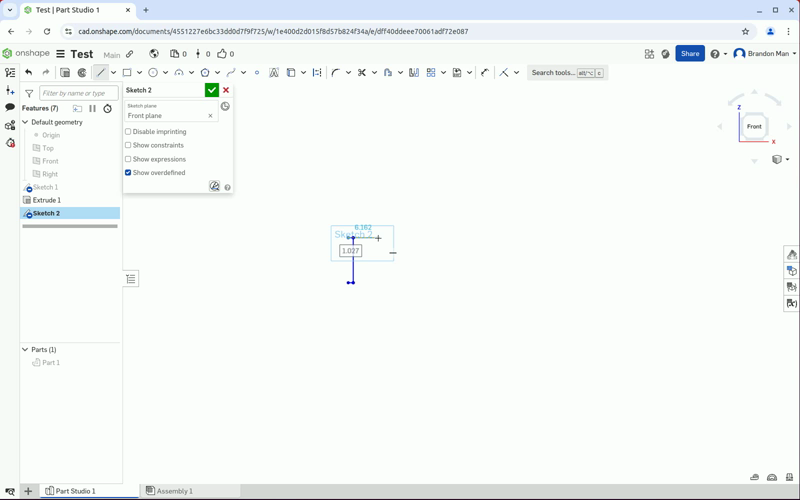
mouse_move(348, 282)
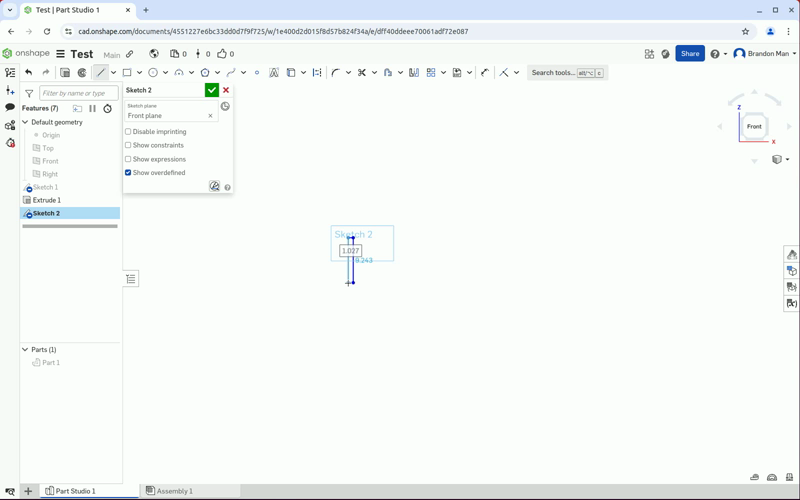
key_up(shift)
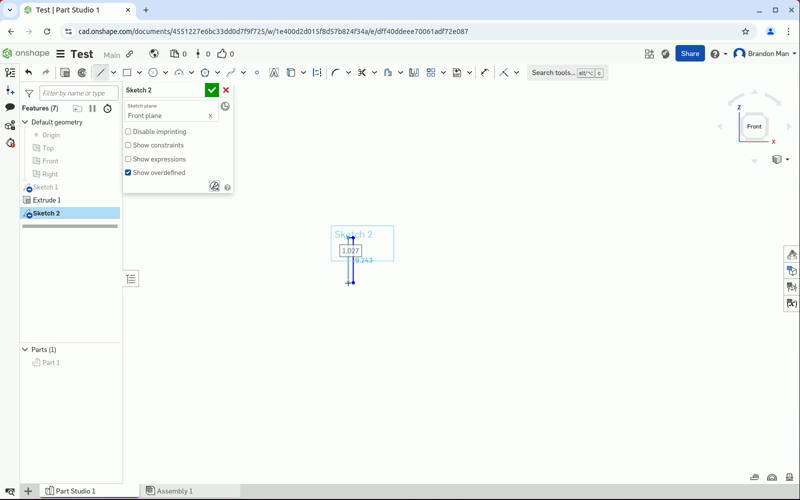
click(348, 282)
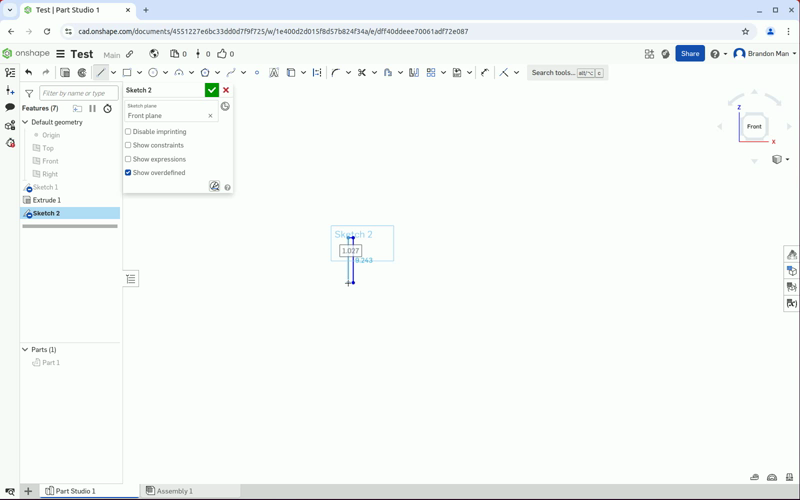
key(esc)
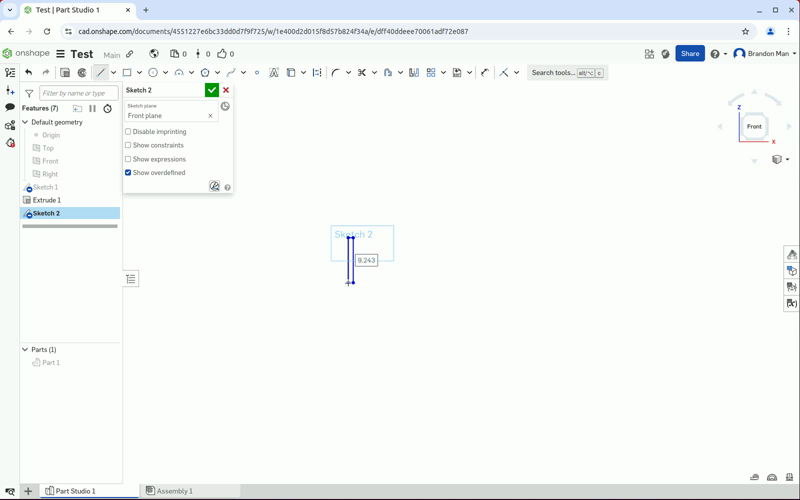
mouse_move(350, 248)
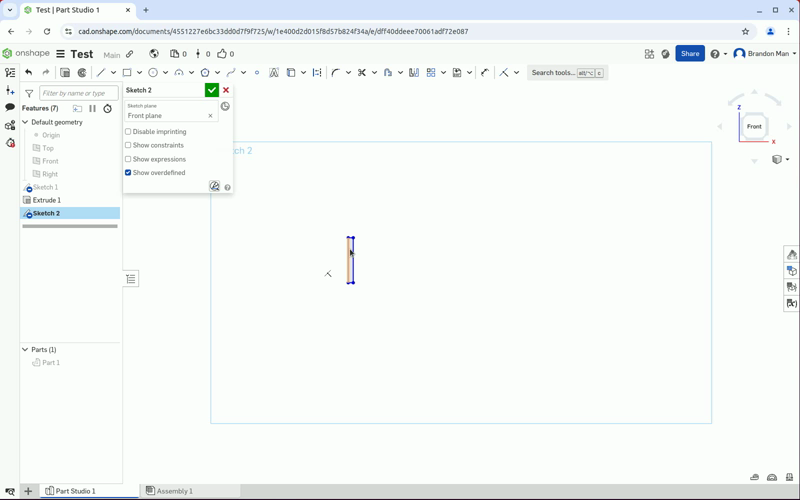
scroll(6)
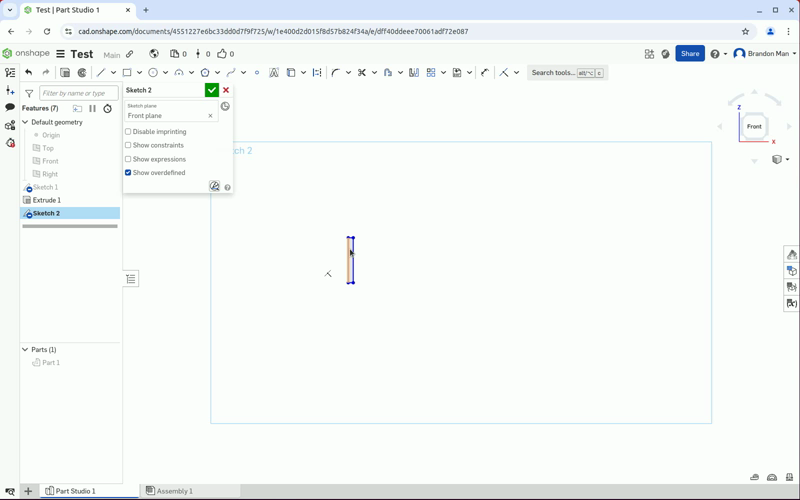
scroll(6)
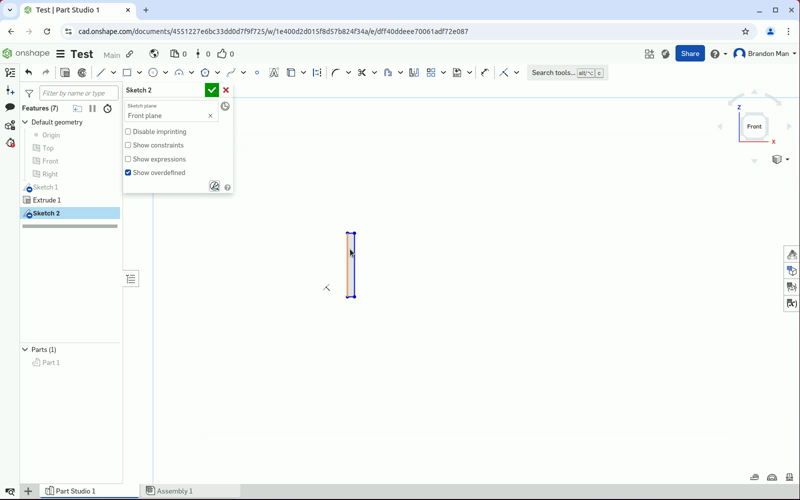
scroll(6)
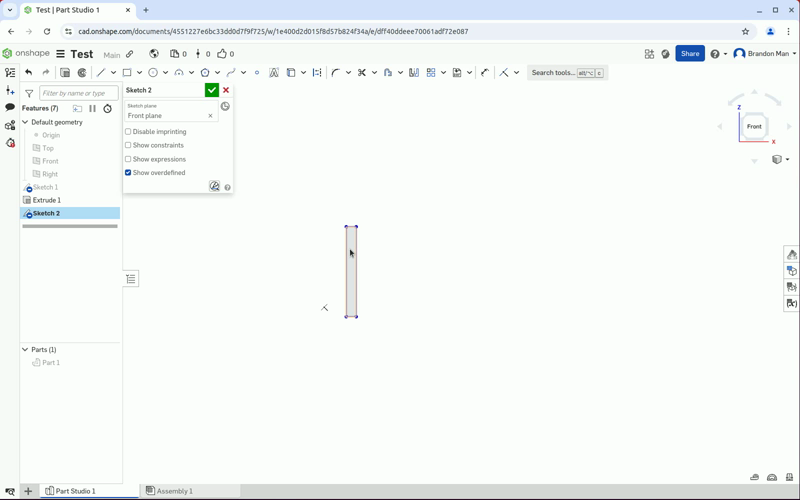
scroll(6)
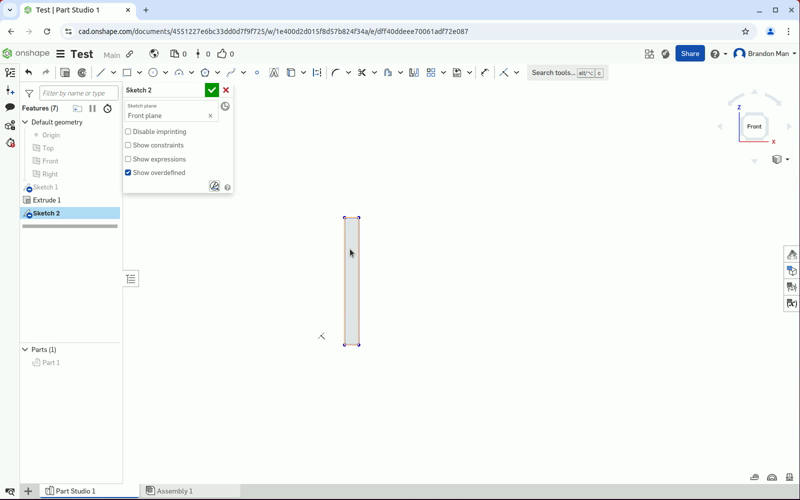
scroll(6)
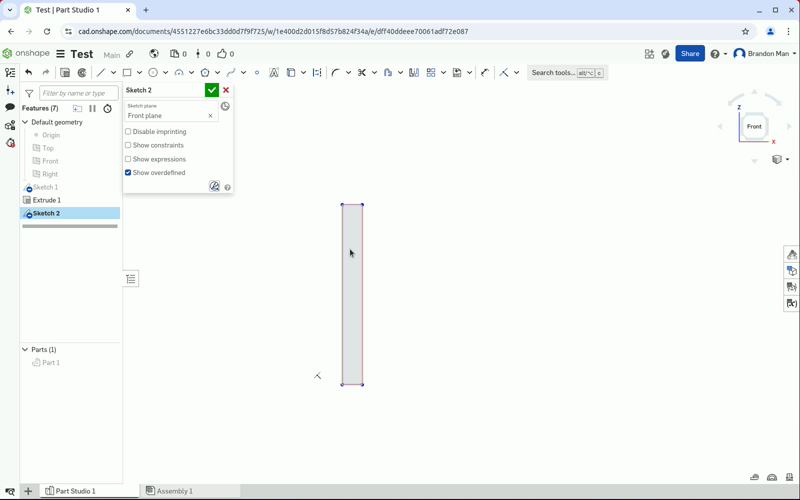
scroll(6)
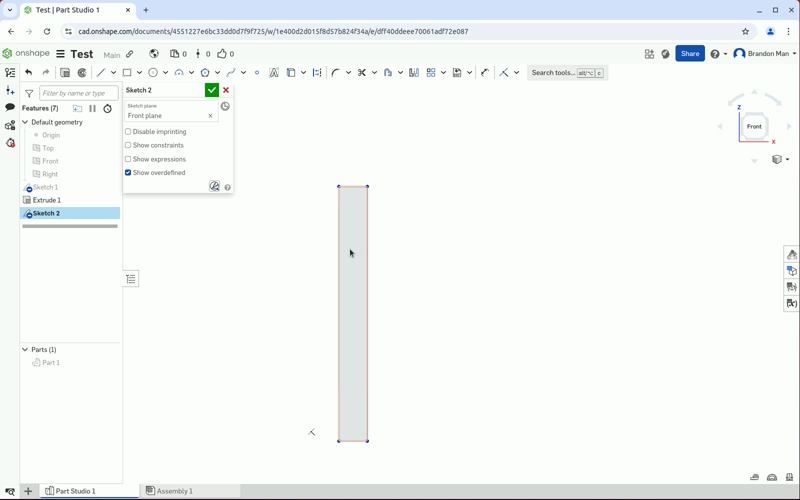
scroll(6)
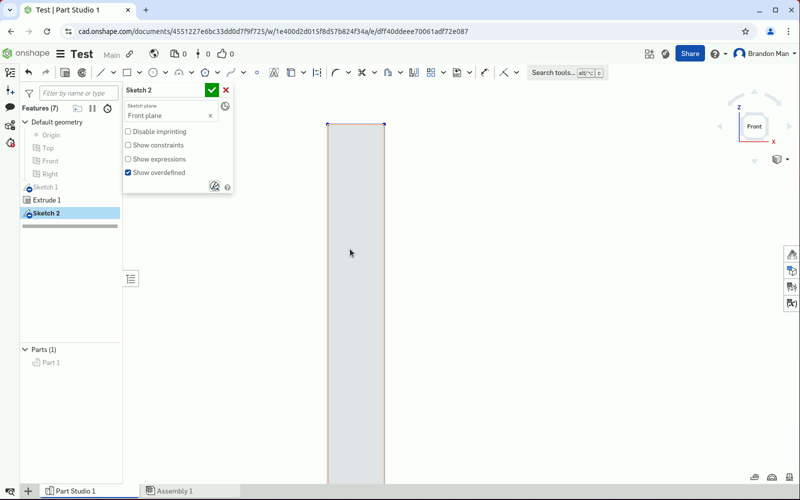
click(350, 248)
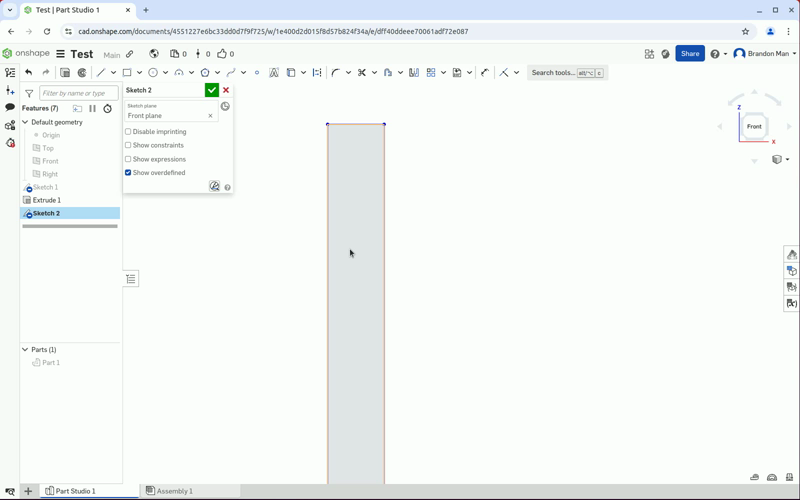
scroll(-6)
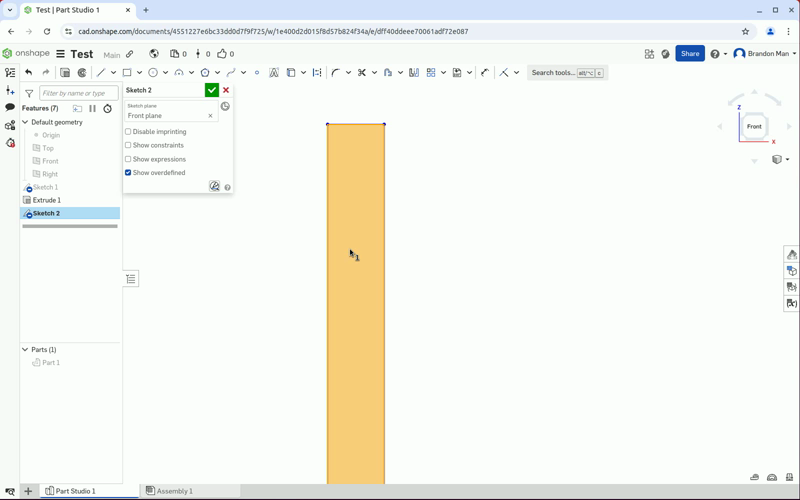
scroll(-6)
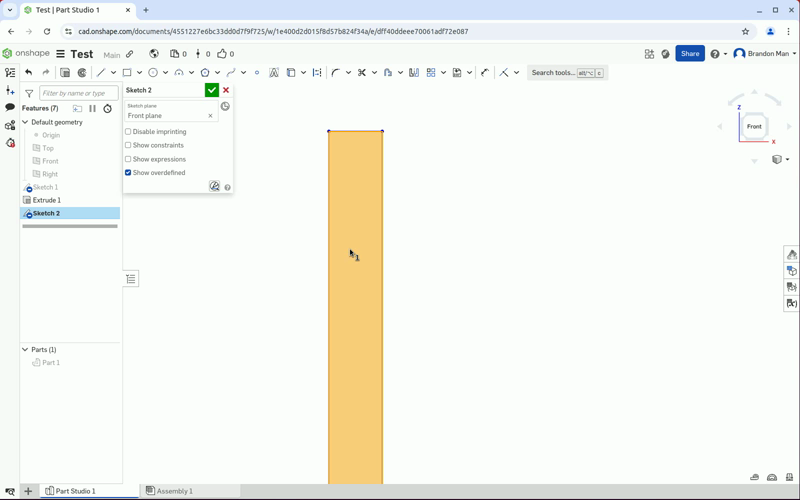
scroll(-6)
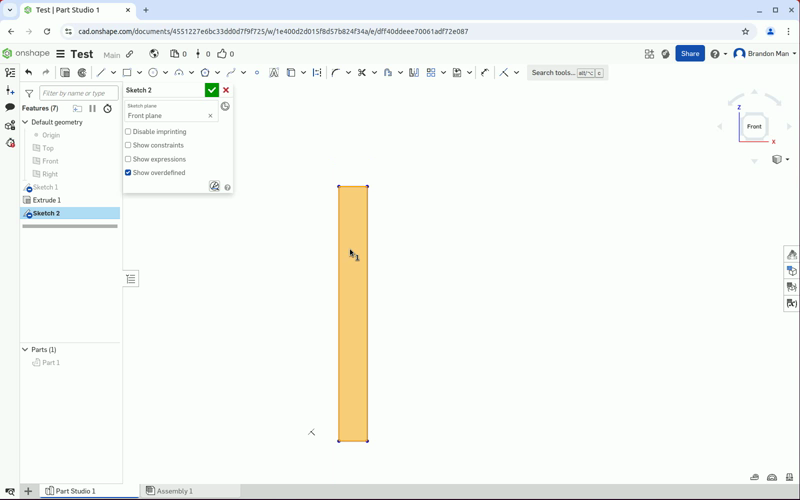
scroll(-6)
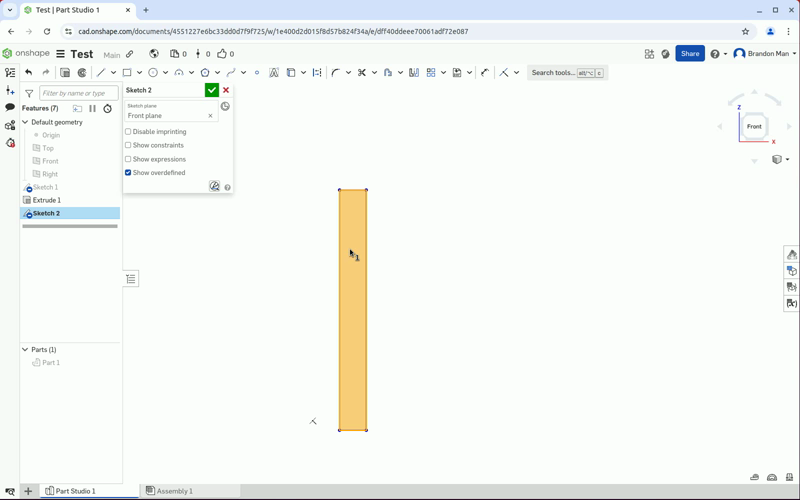
scroll(-6)
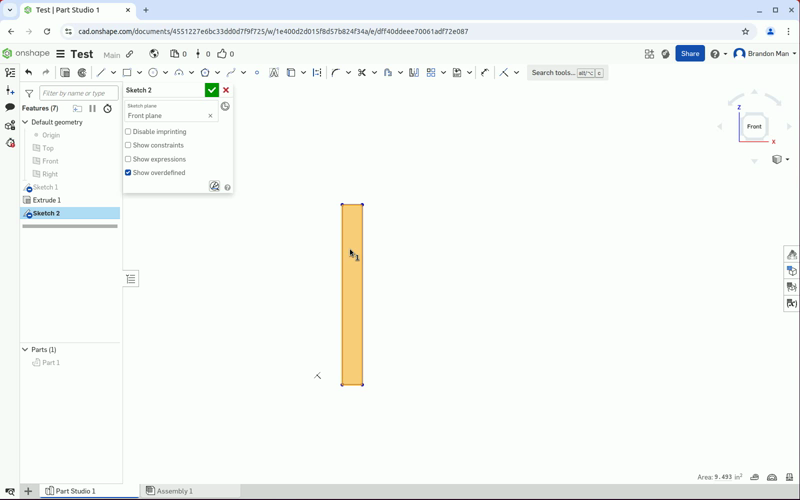
scroll(-6)
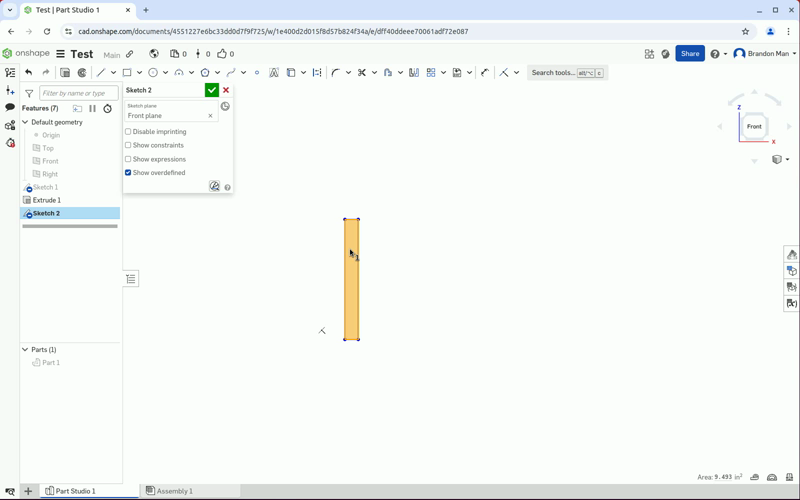
scroll(-6)
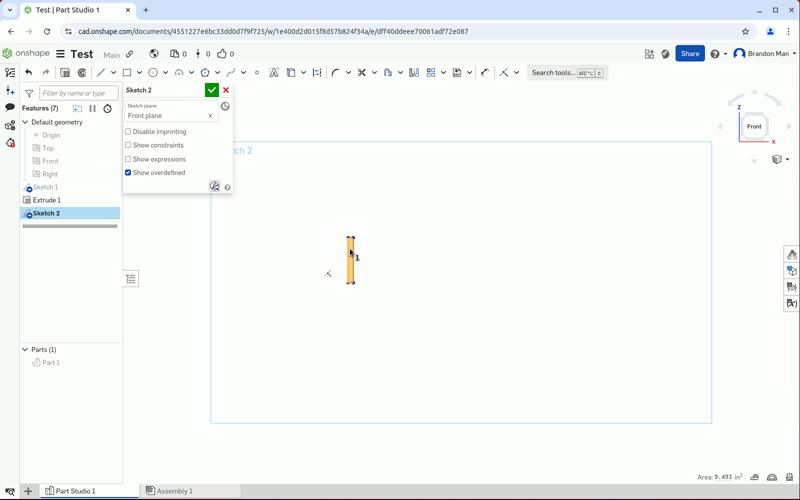
mouse_move(73, 352)
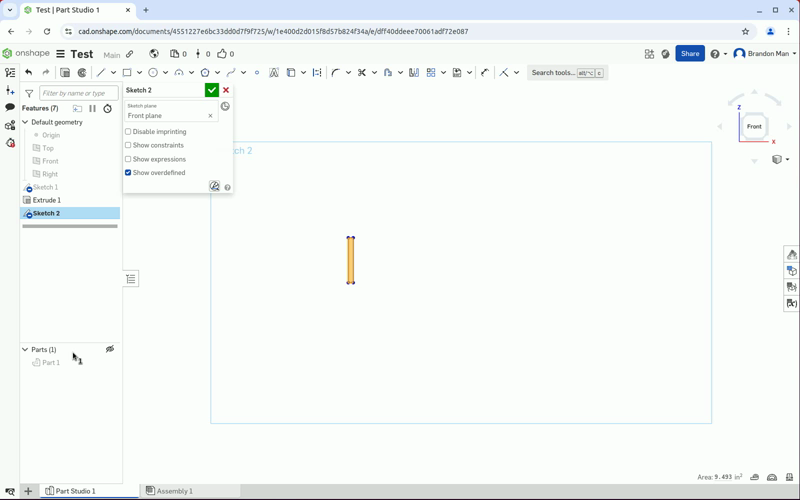
key(shift+y)
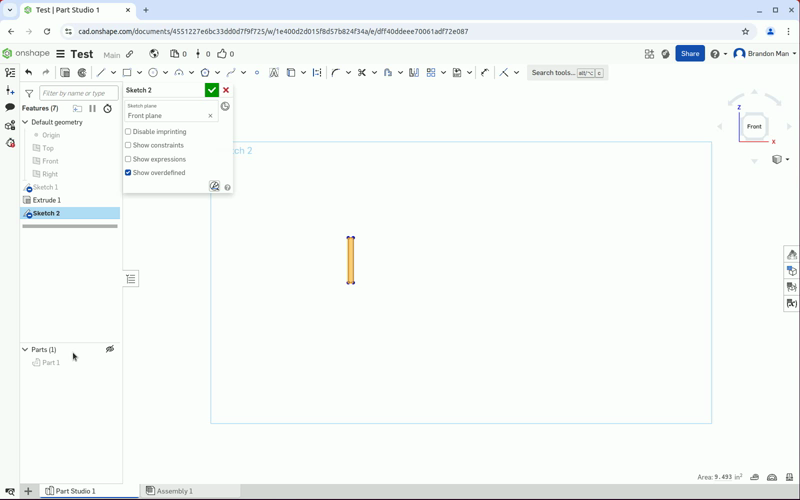
key(shift+e)
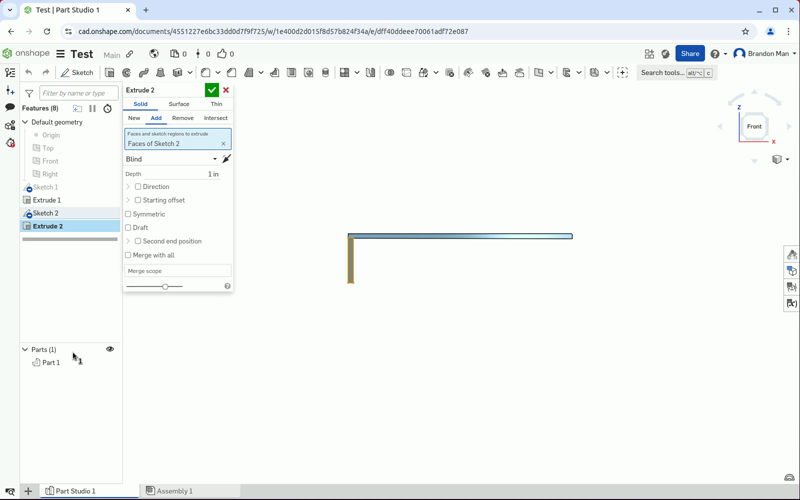
mouse_move(143, 106)
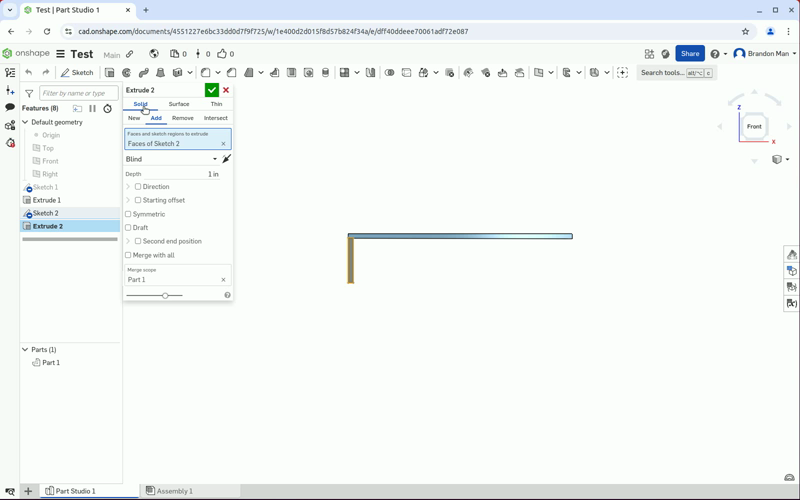
click(143, 106)
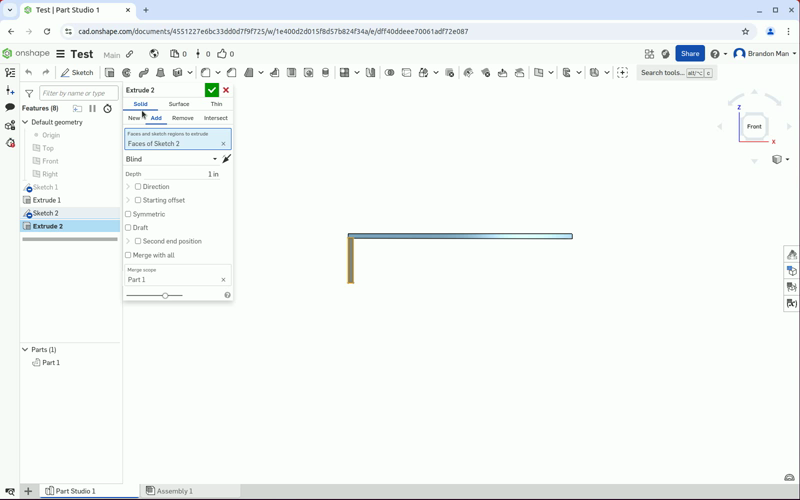
mouse_move(137, 120)
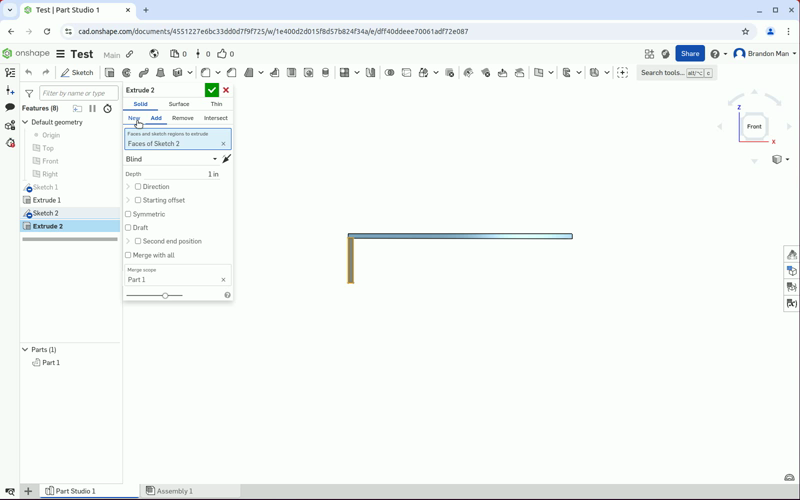
click(137, 120)
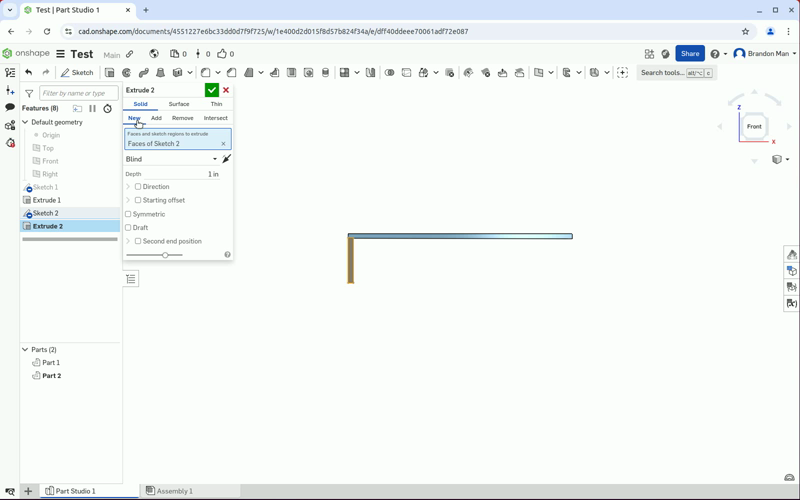
key(tab, 4)
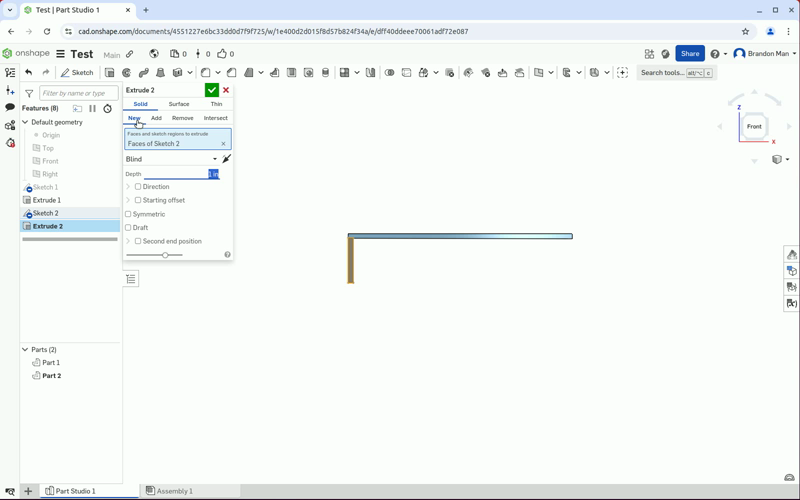
text(20.701)
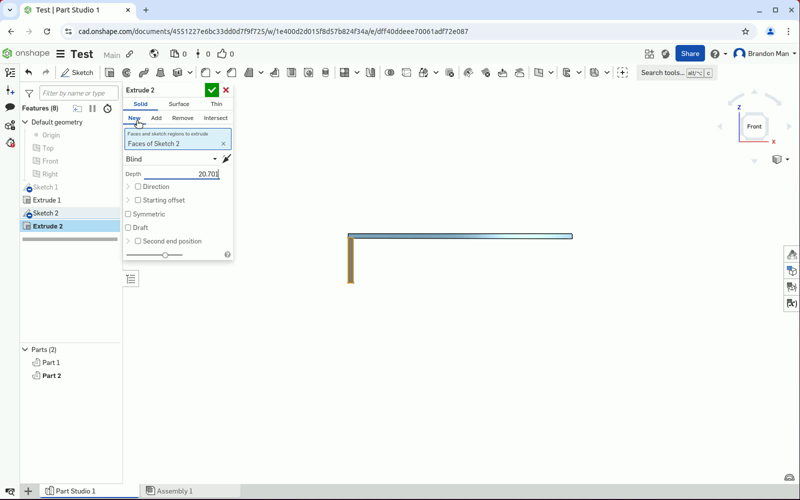
key(enter)
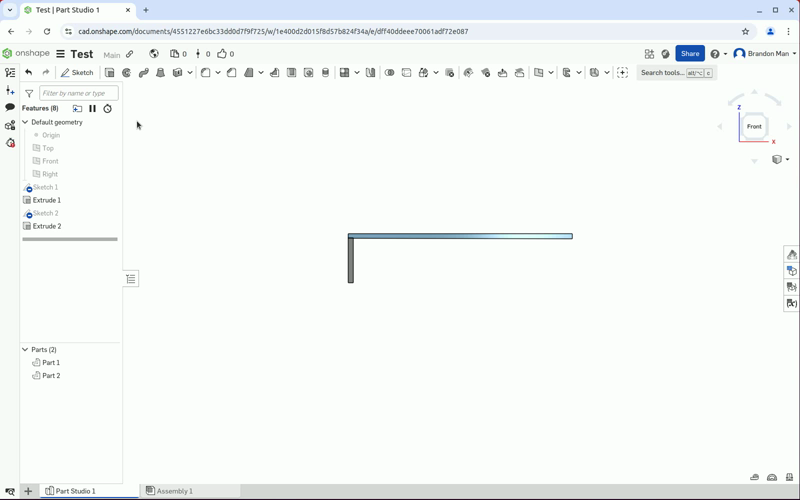
key(shift+h)
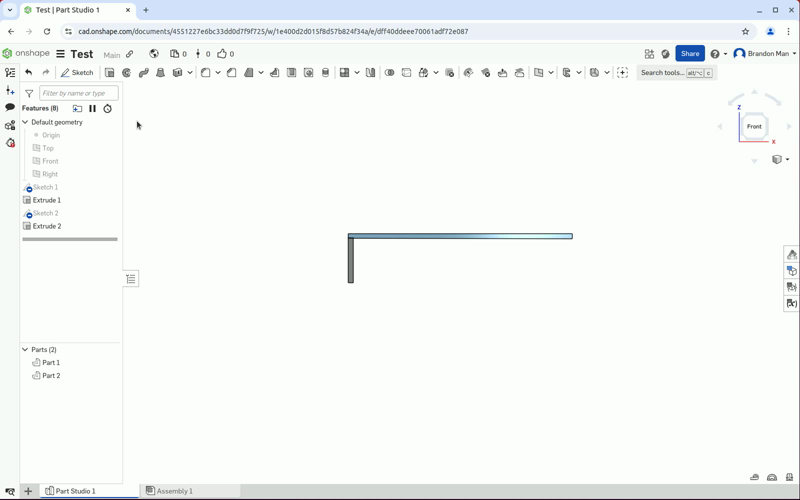
key(shift+h)
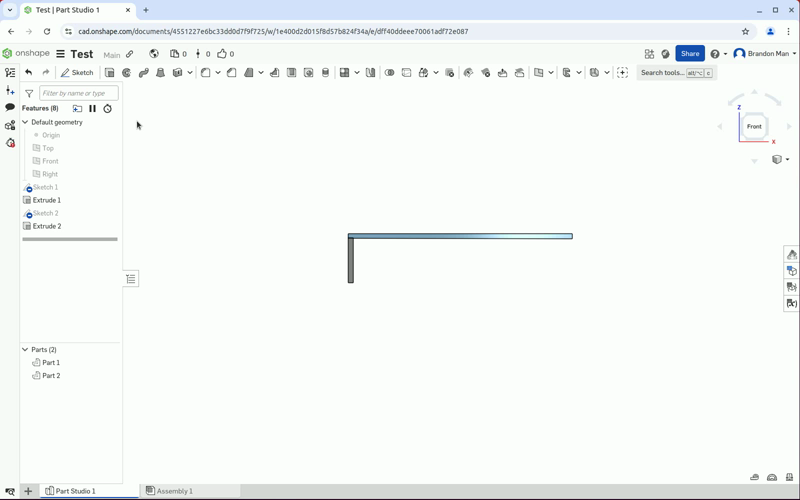
mouse_move(73, 189)
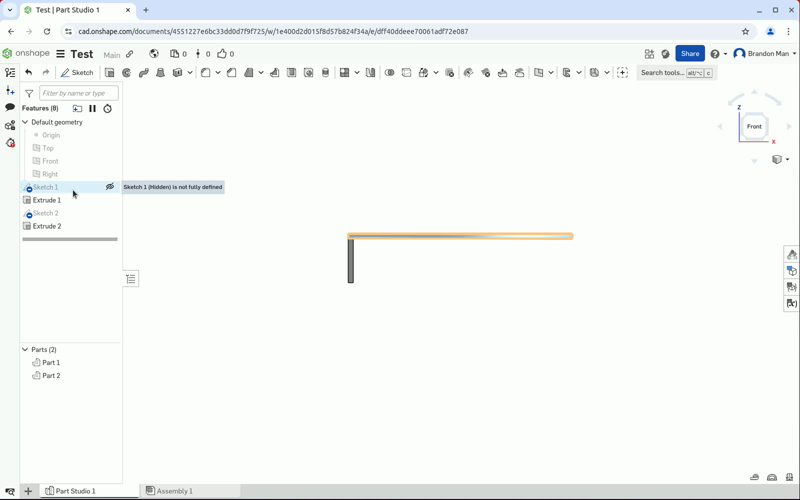
click(73, 189)
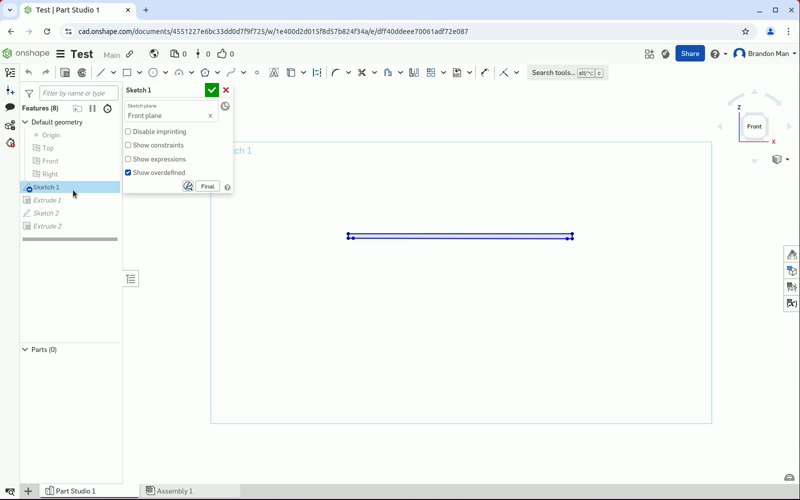
mouse_move(229, 92)
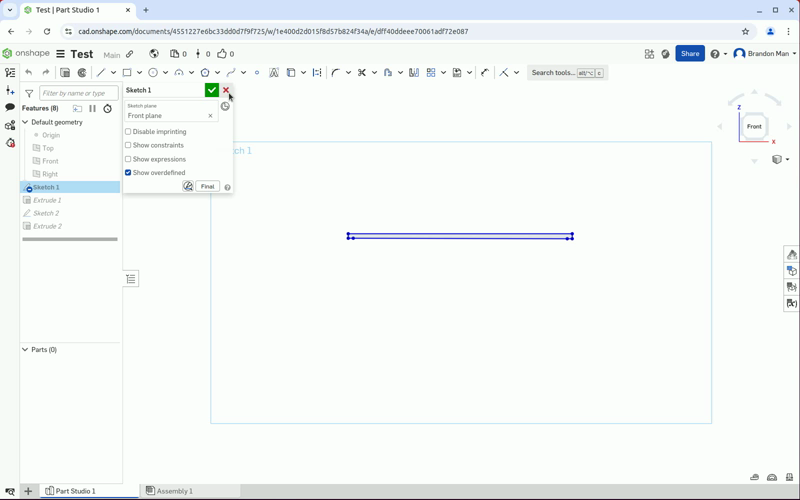
click(229, 92)
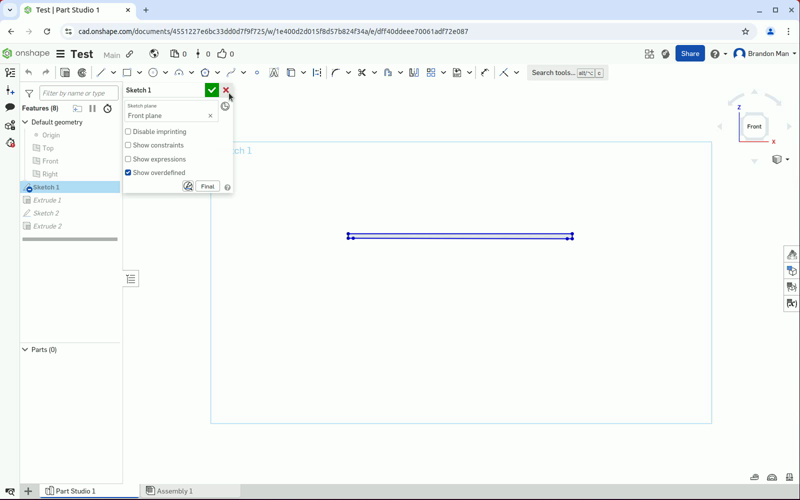
key(shift+s)
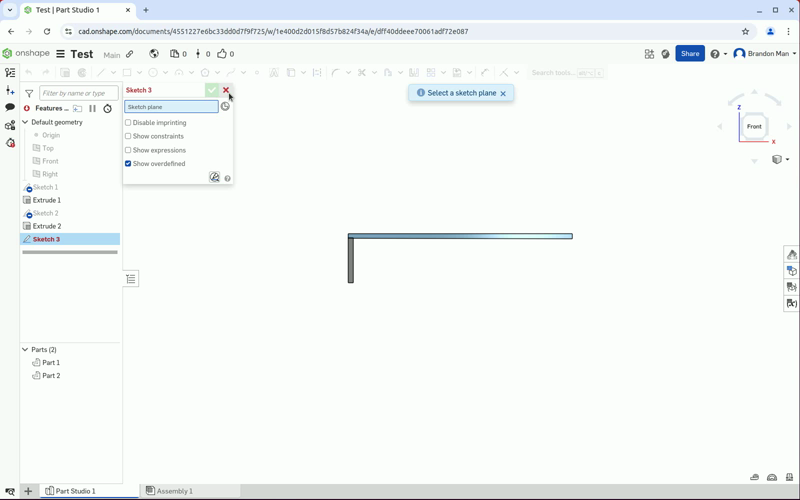
mouse_move(73, 163)
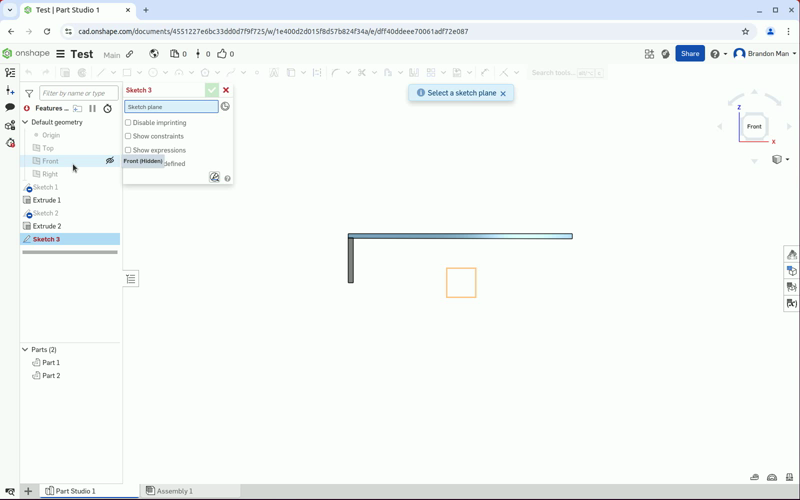
click(73, 163)
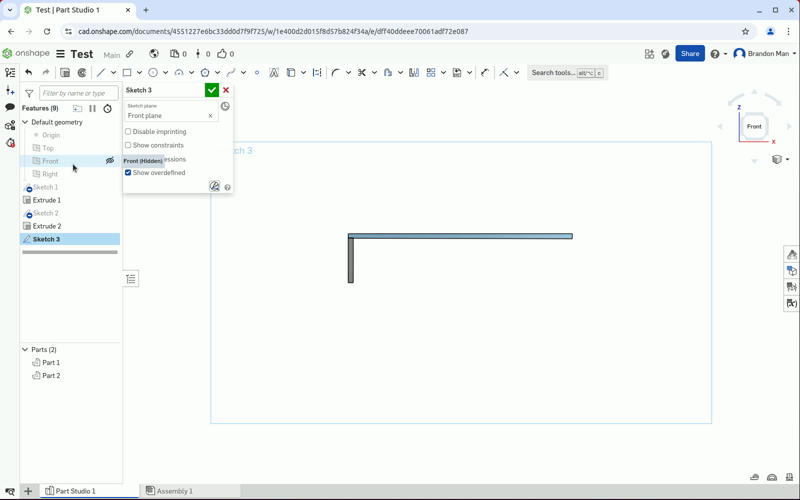
mouse_move(73, 352)
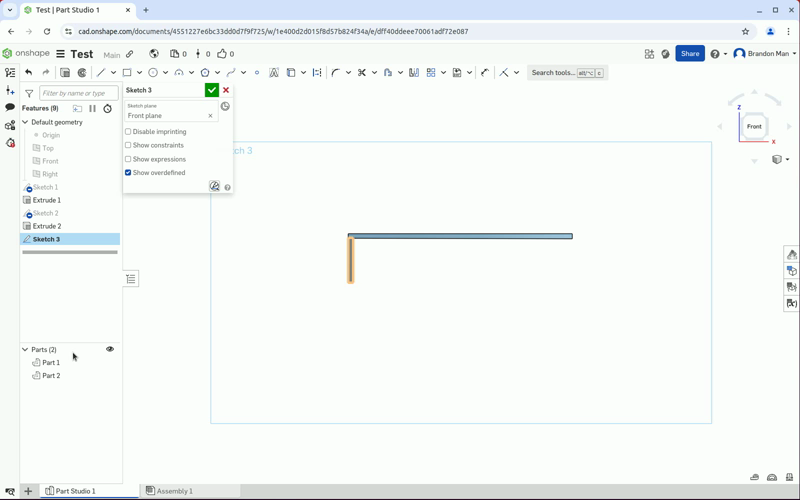
key(y)
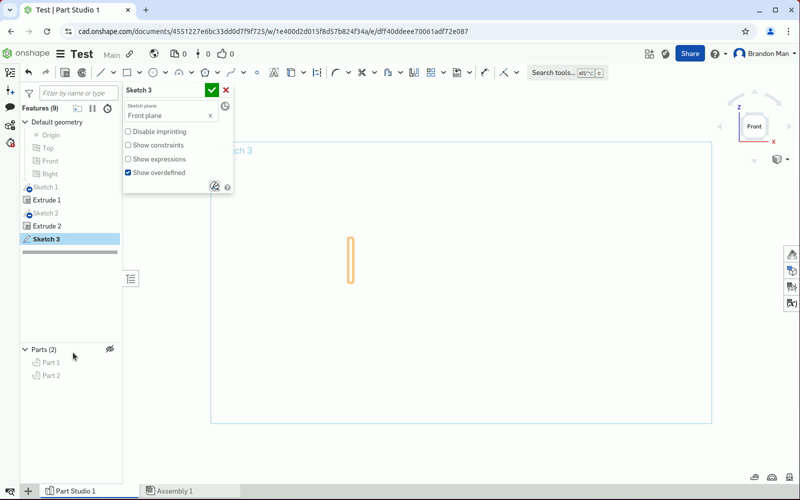
key(l)
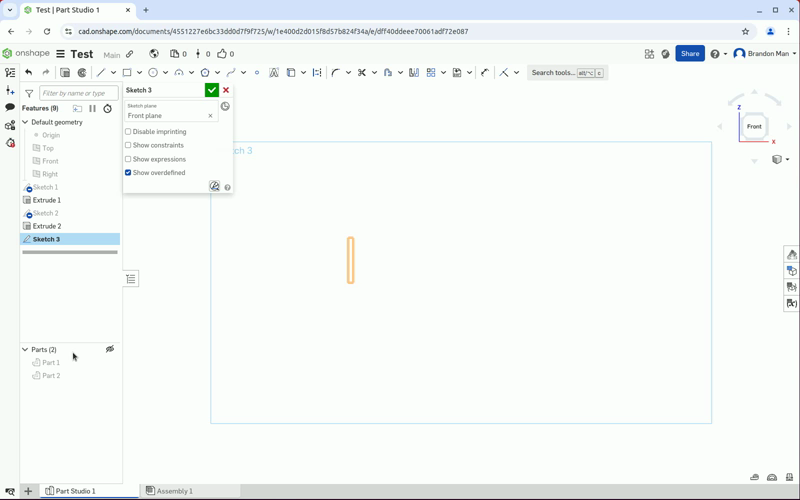
key_down(shift)
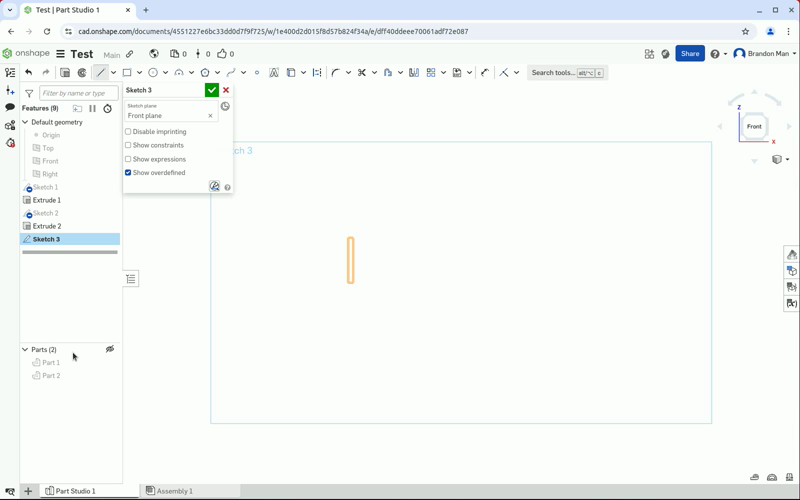
mouse_move(568, 282)
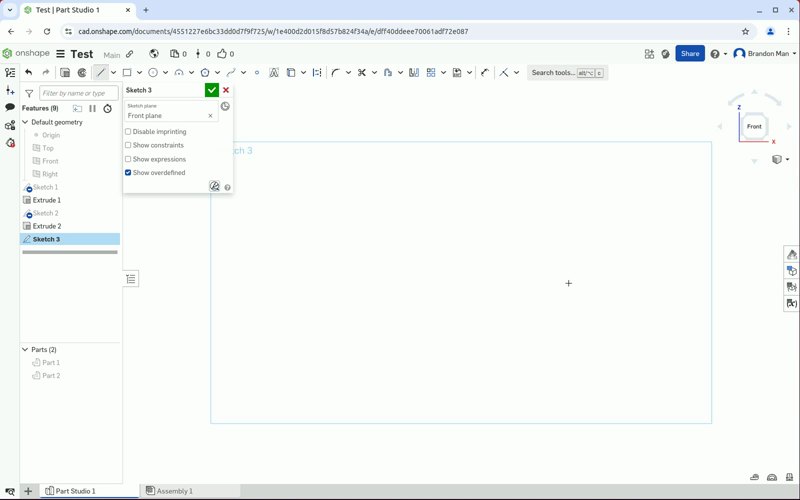
click(568, 282)
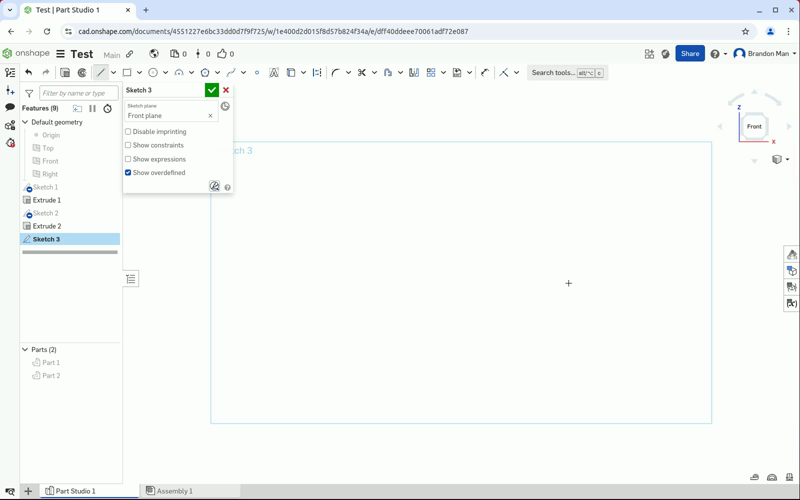
key_up(shift)
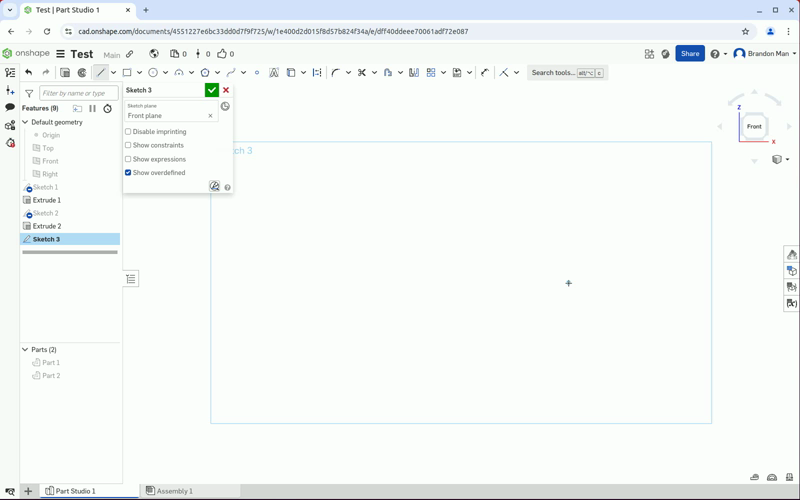
key_down(shift)
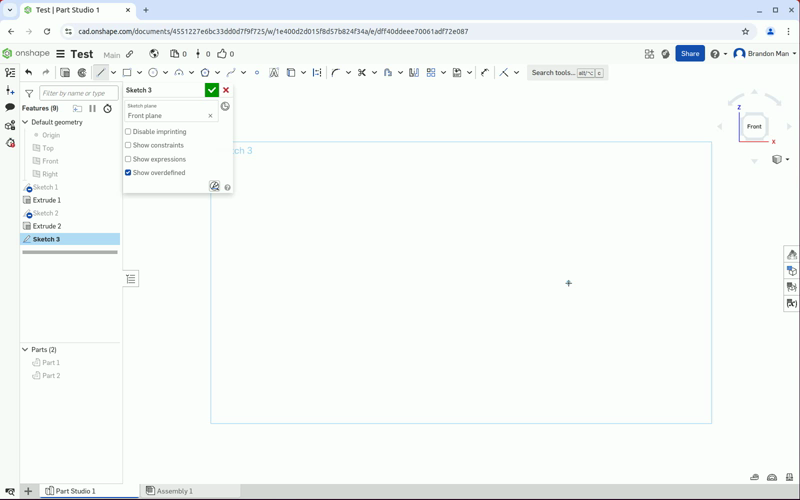
mouse_move(589, 282)
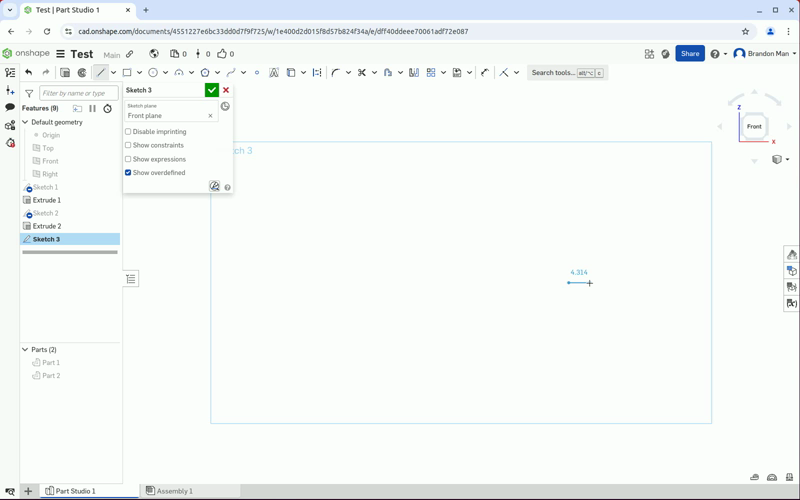
mouse_move(573, 282)
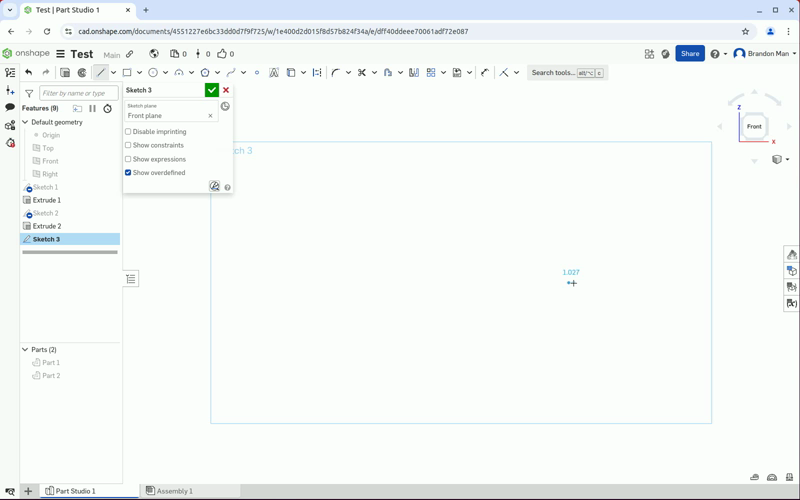
scroll(6)
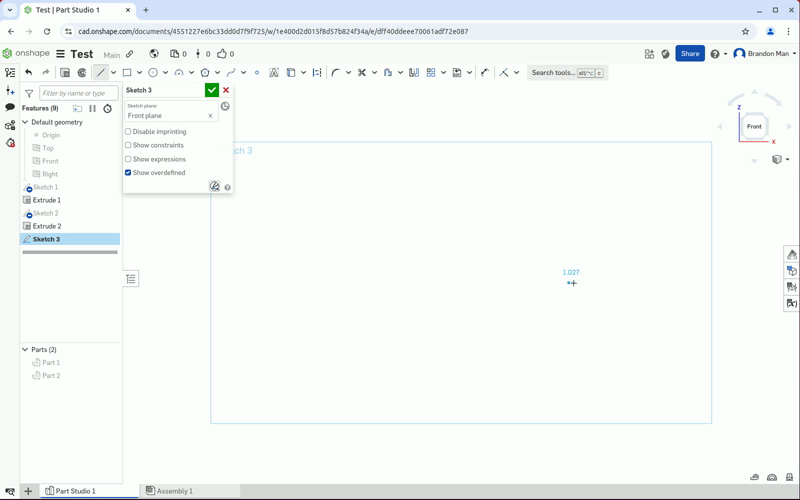
scroll(6)
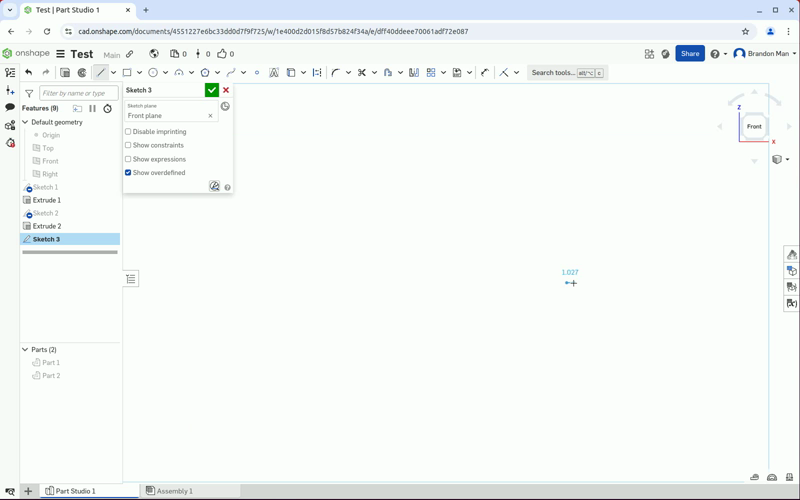
scroll(6)
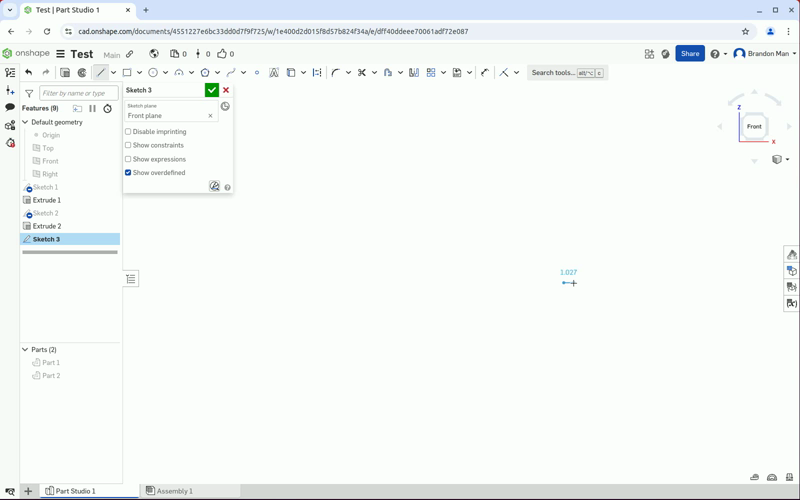
scroll(6)
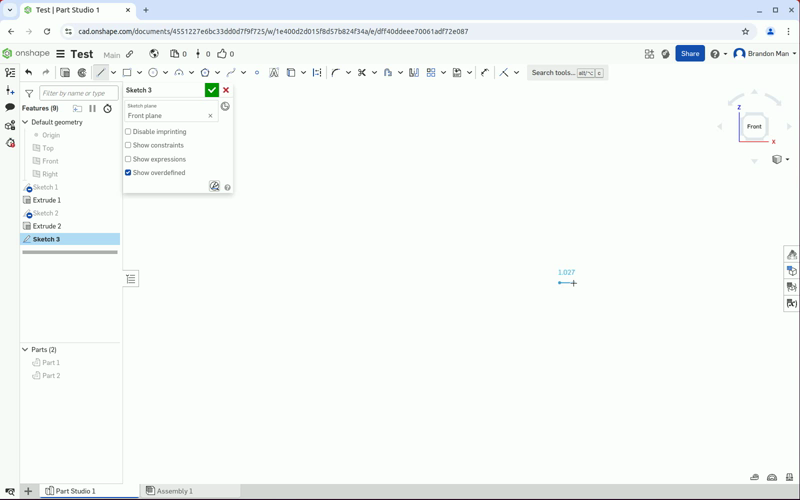
scroll(6)
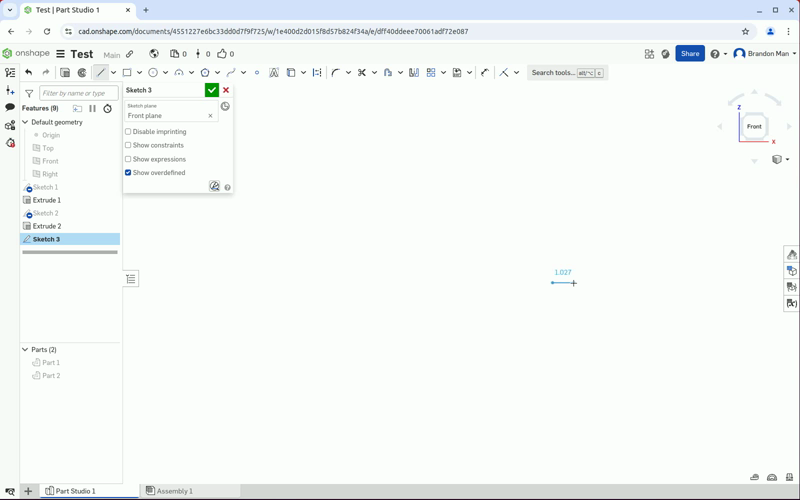
scroll(6)
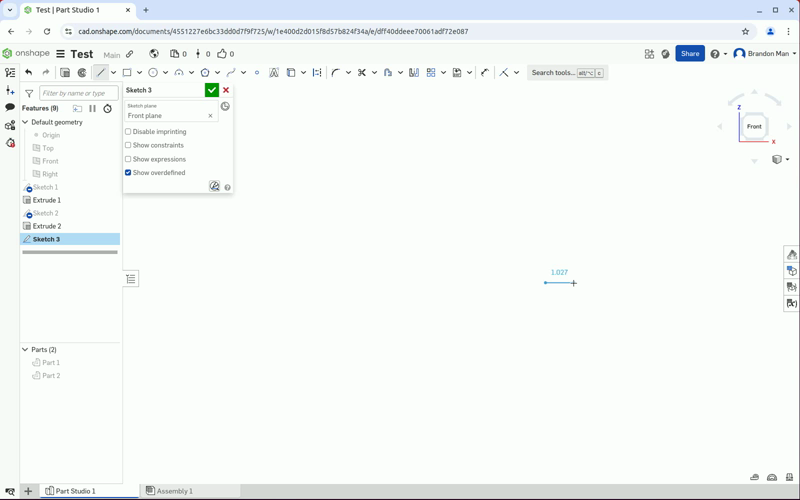
scroll(6)
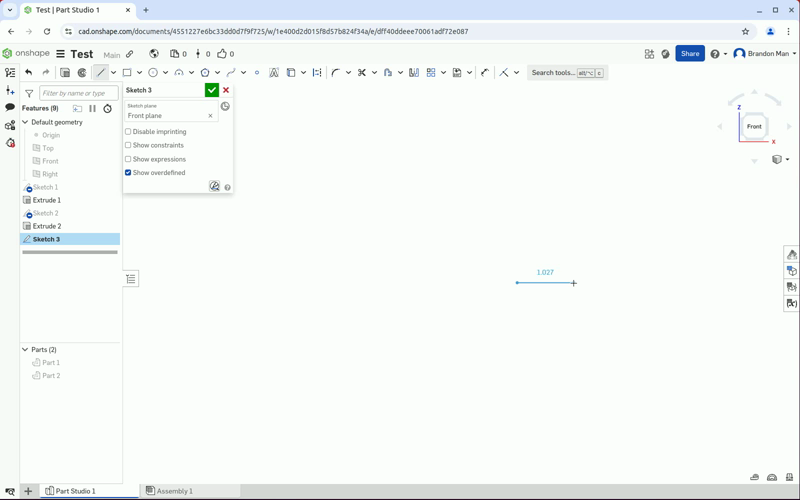
click(573, 282)
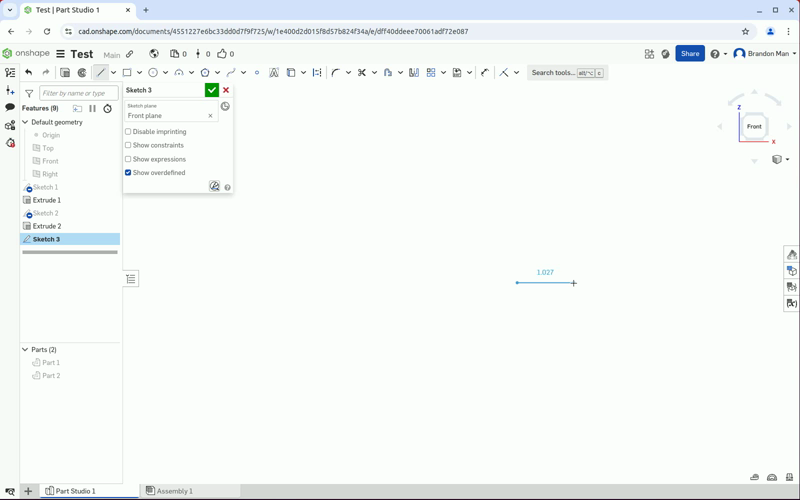
scroll(-6)
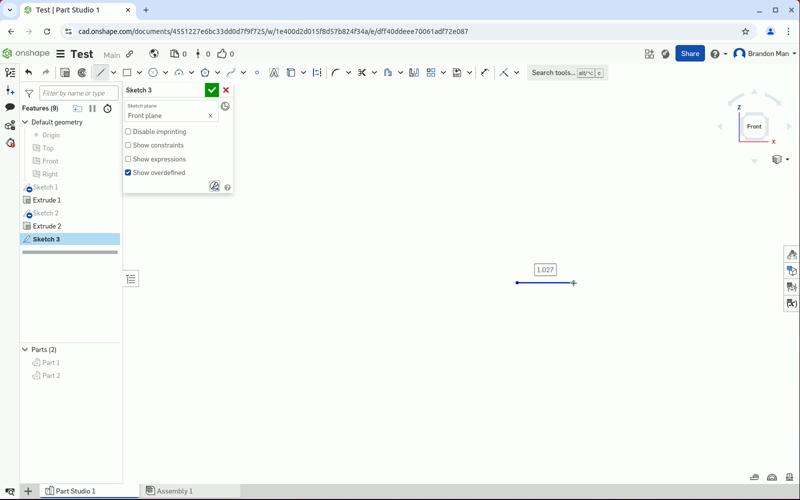
scroll(-6)
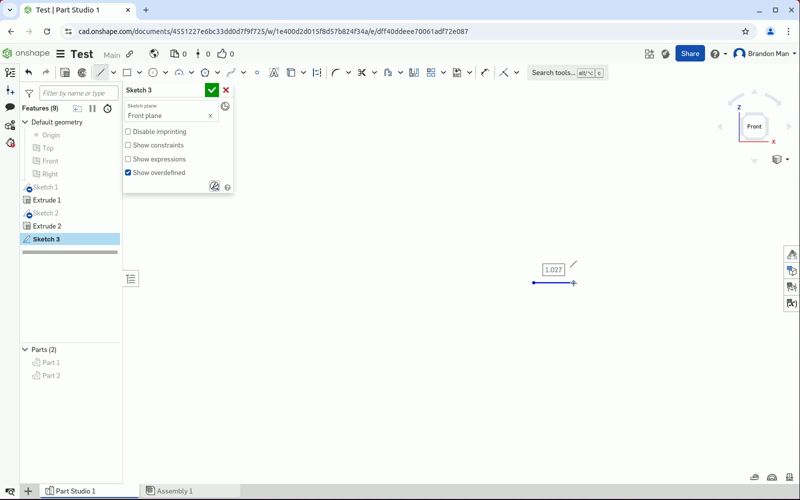
scroll(-6)
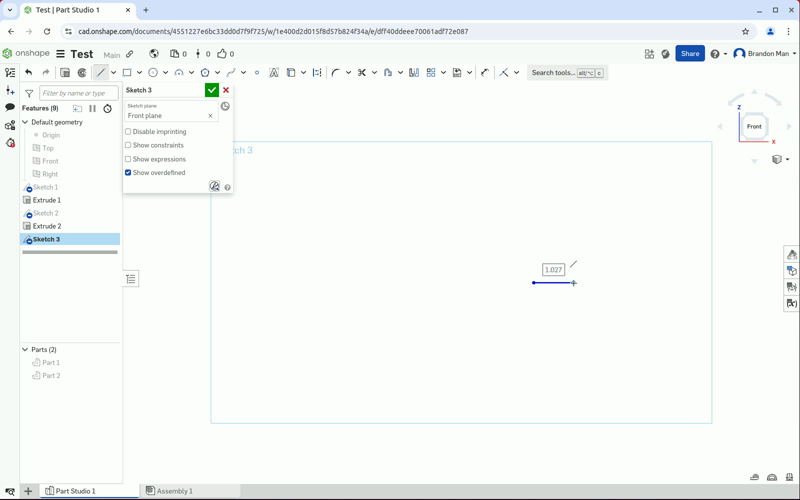
scroll(-6)
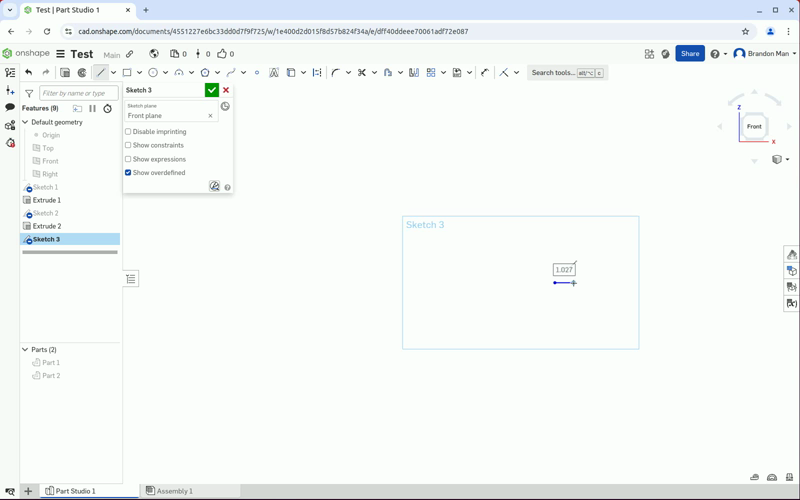
scroll(-6)
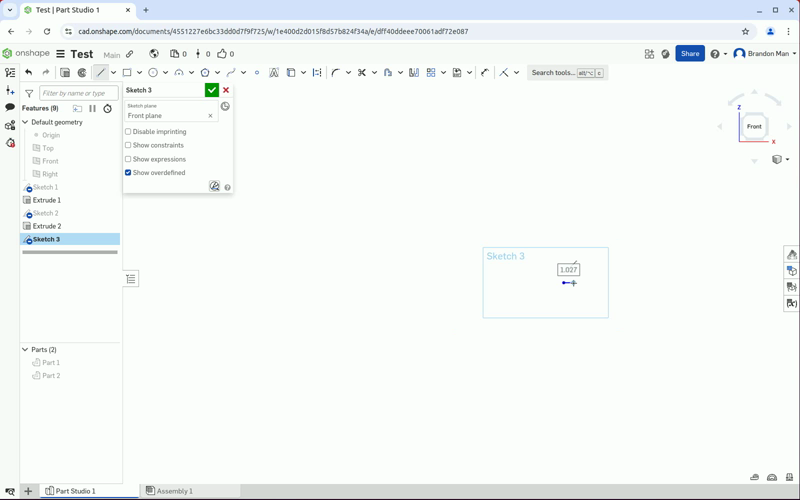
scroll(-6)
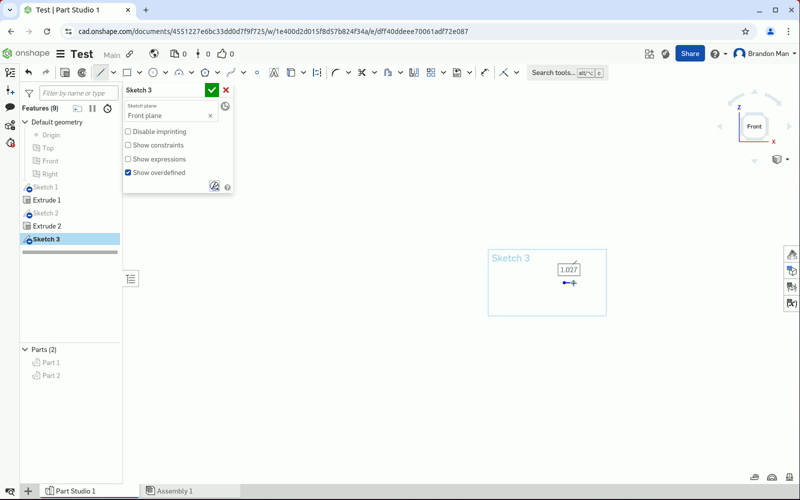
scroll(-6)
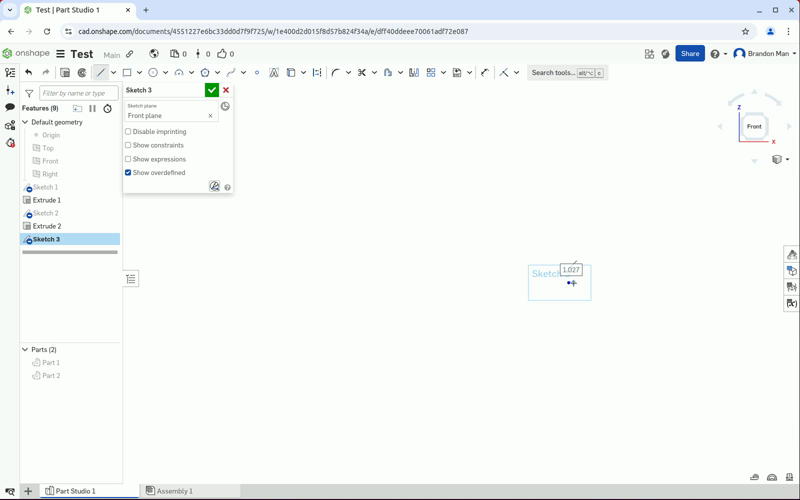
key_up(shift)
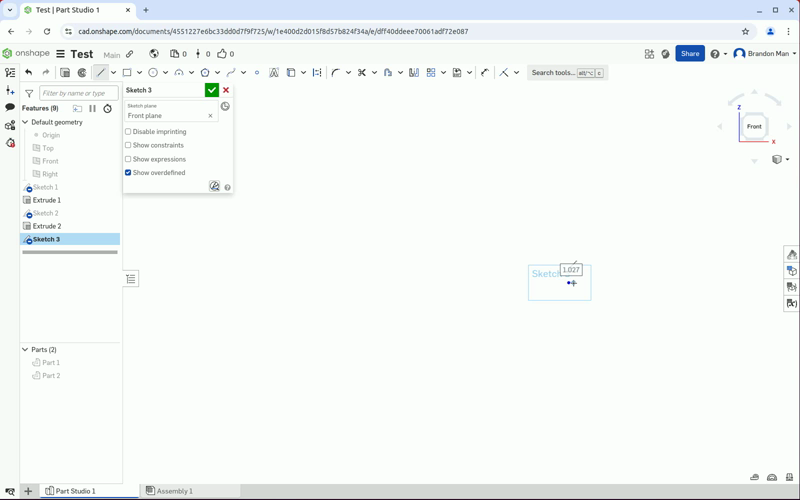
key_down(shift)
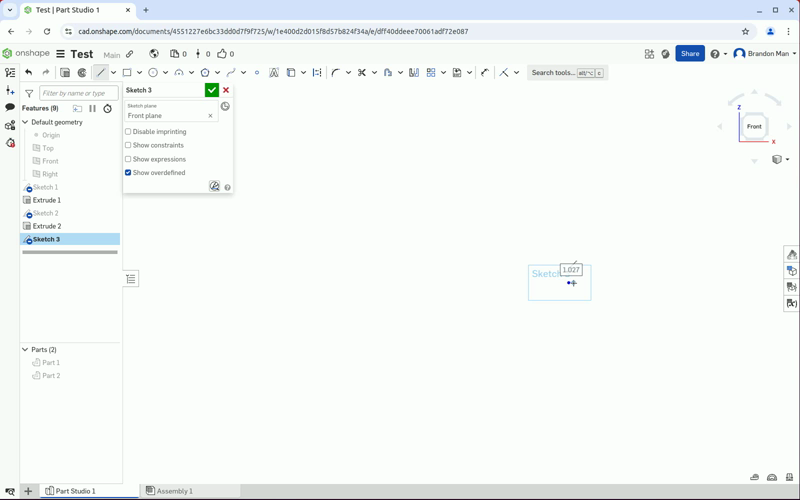
mouse_move(589, 282)
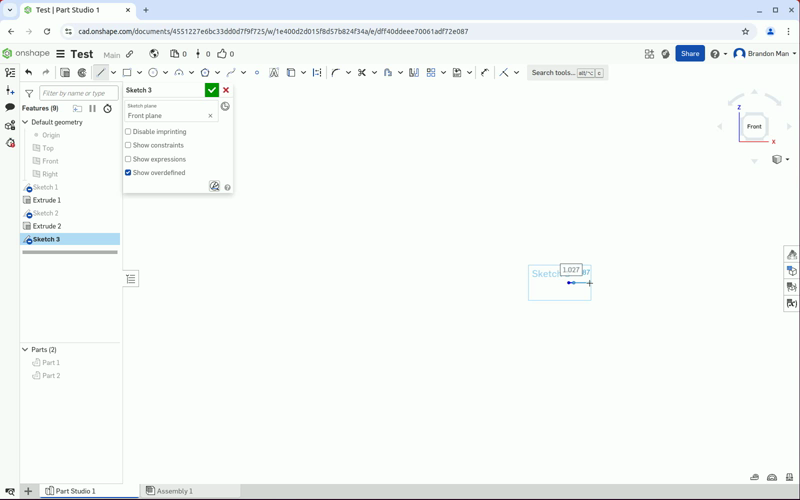
mouse_move(573, 237)
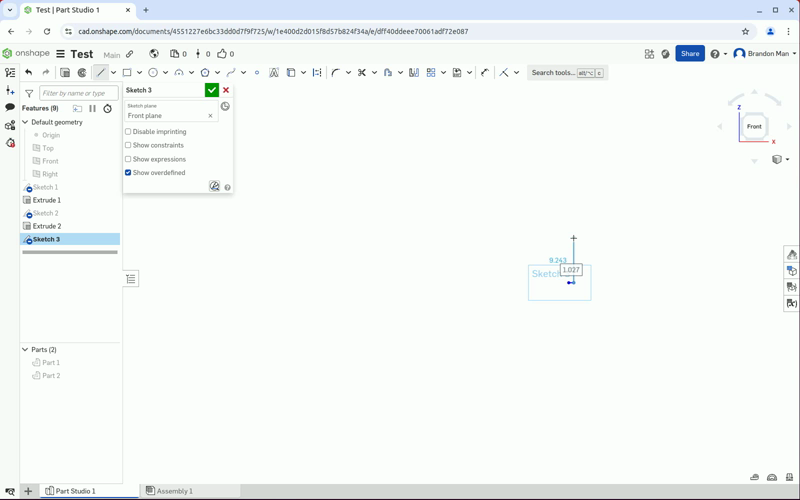
click(573, 237)
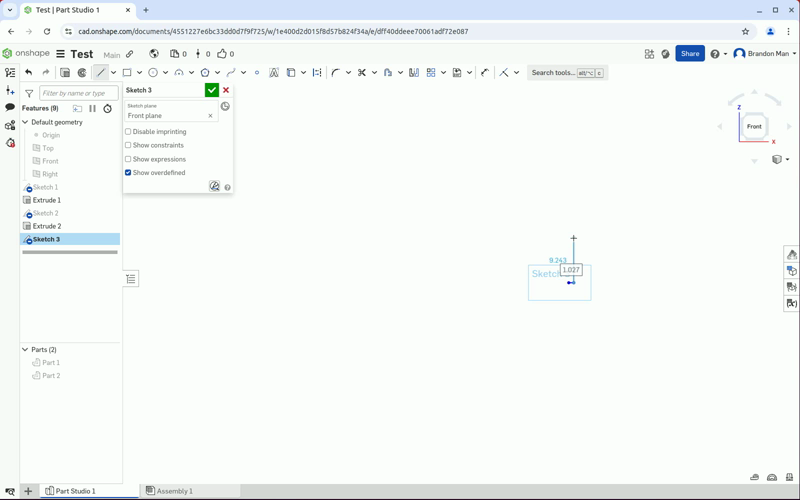
key_up(shift)
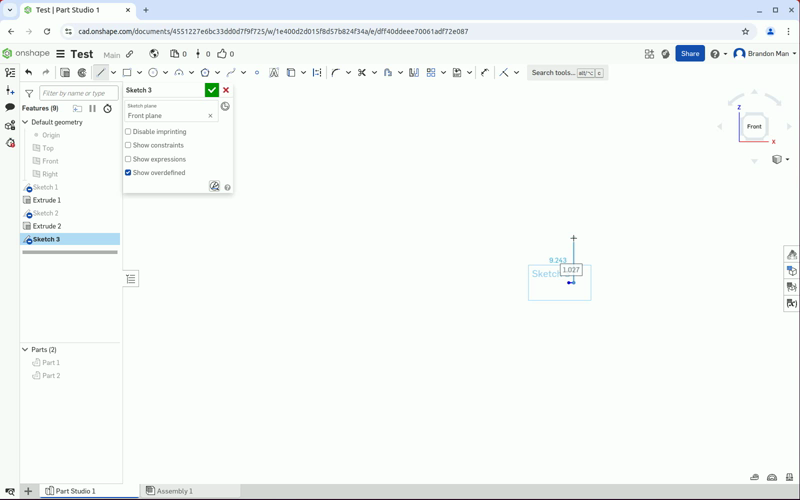
key_down(shift)
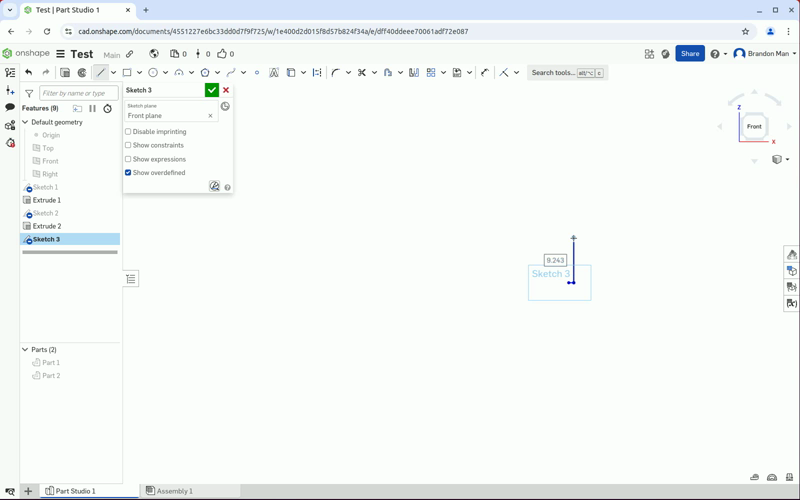
mouse_move(589, 237)
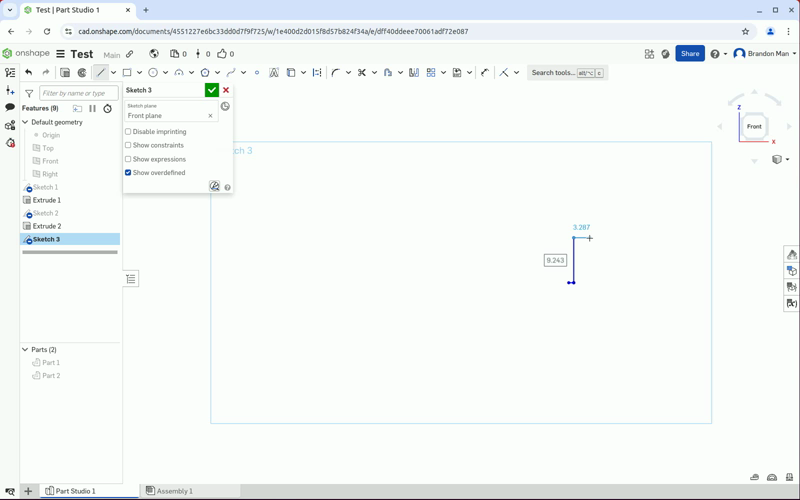
mouse_move(568, 237)
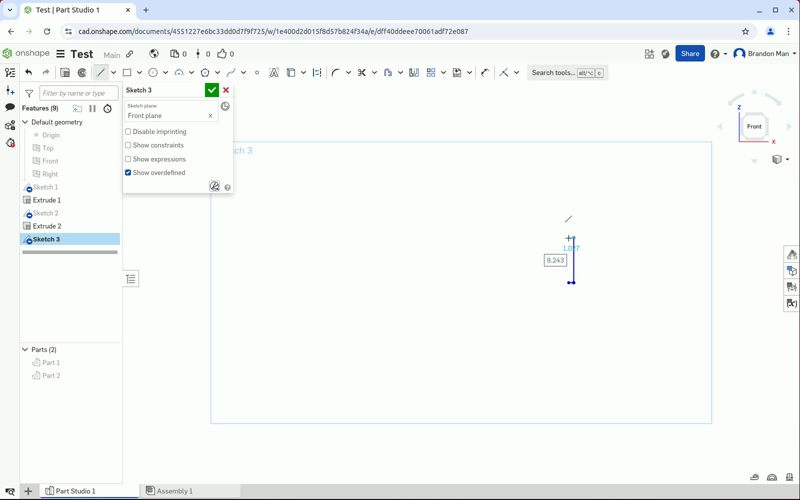
scroll(6)
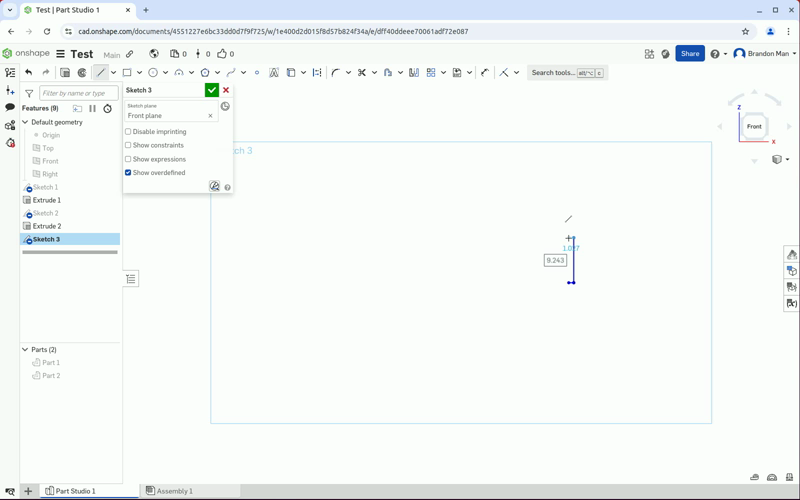
scroll(6)
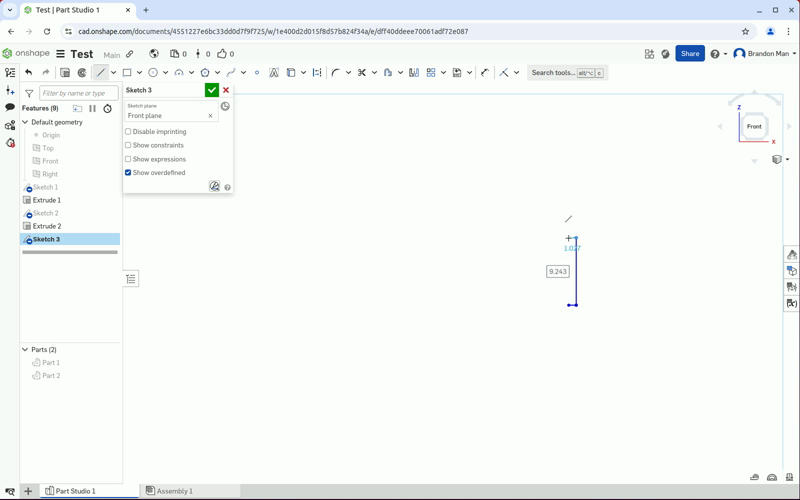
scroll(6)
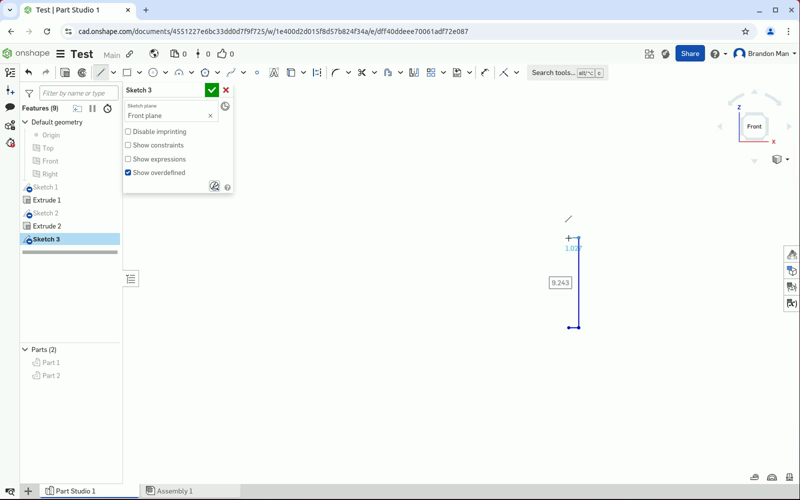
scroll(6)
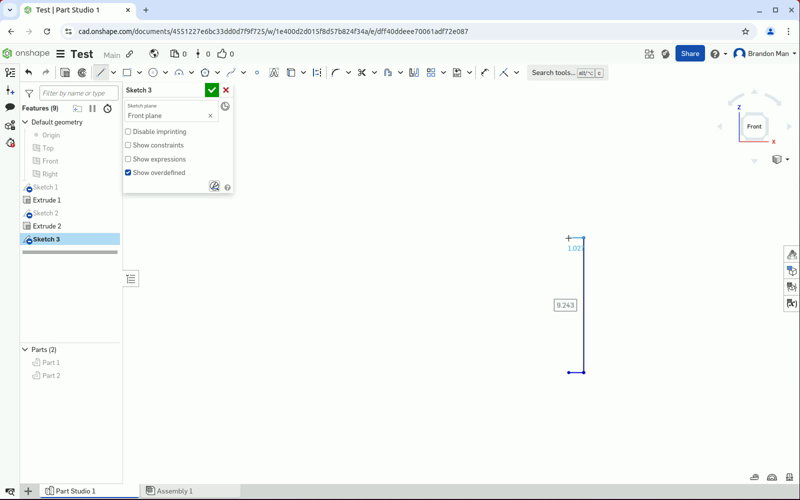
scroll(6)
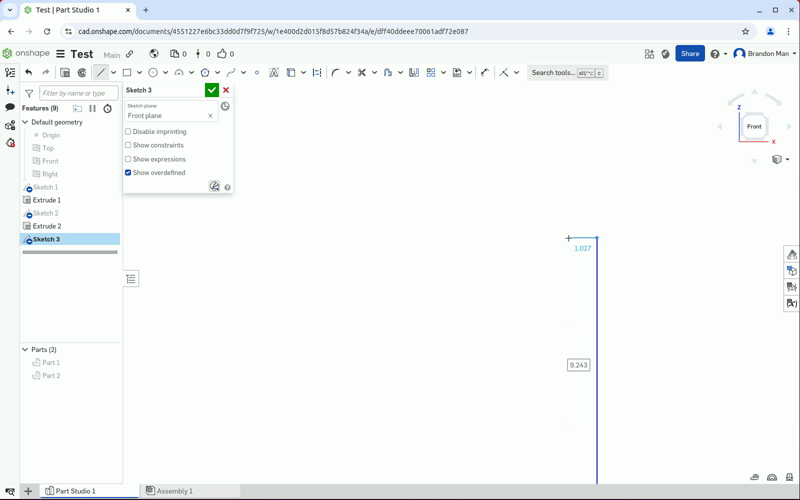
scroll(6)
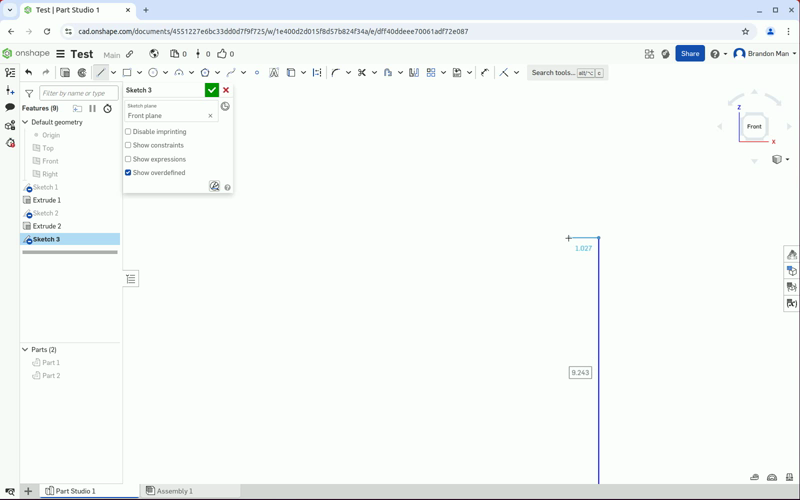
scroll(6)
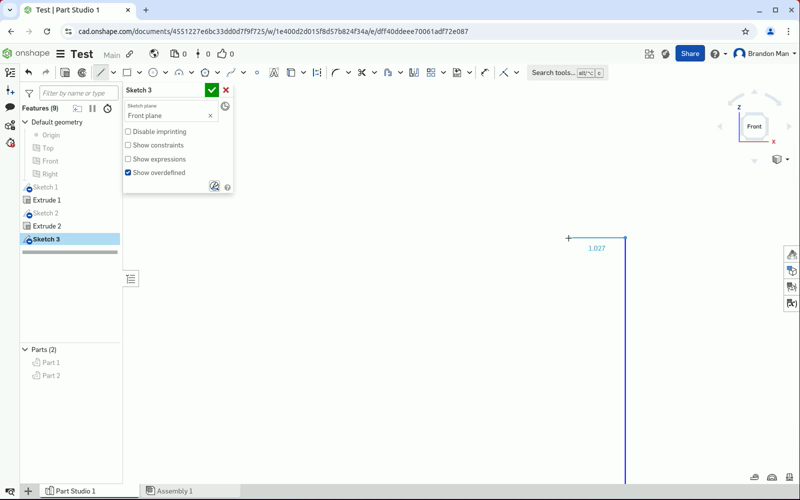
click(568, 237)
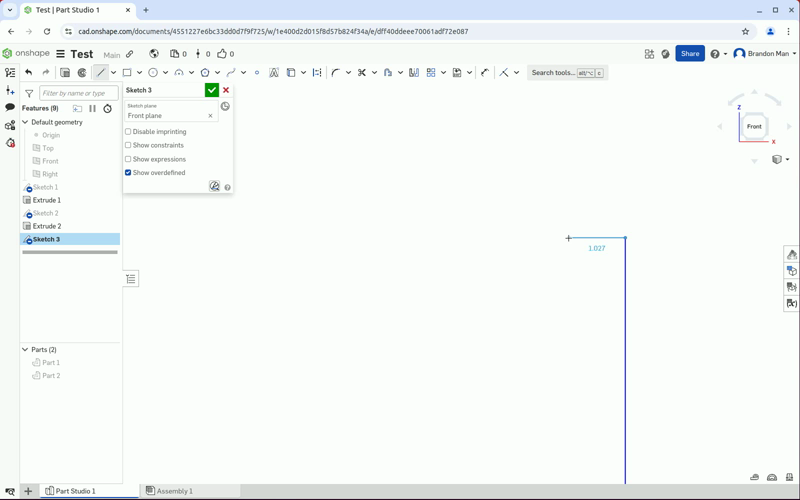
scroll(-6)
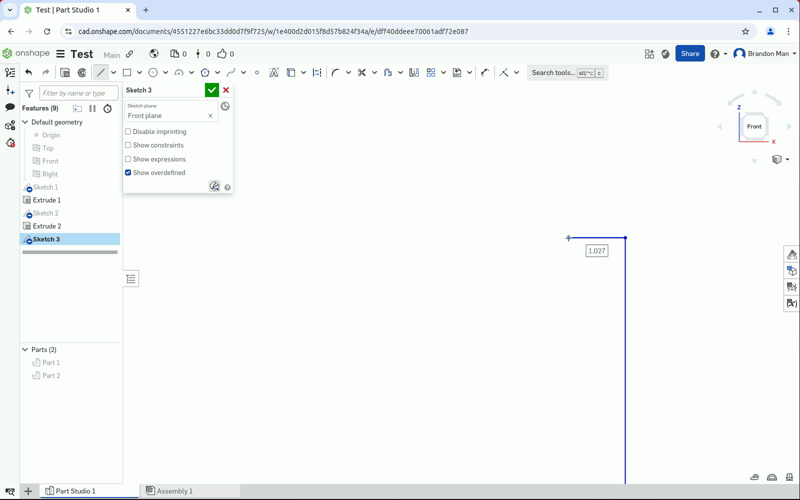
scroll(-6)
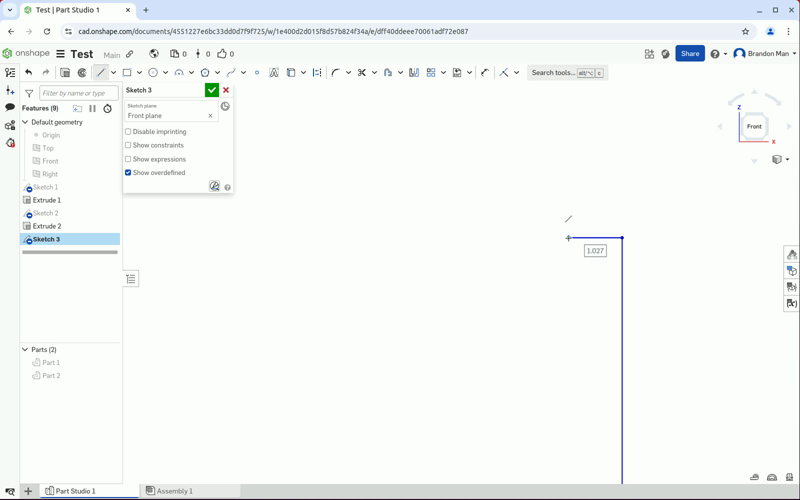
scroll(-6)
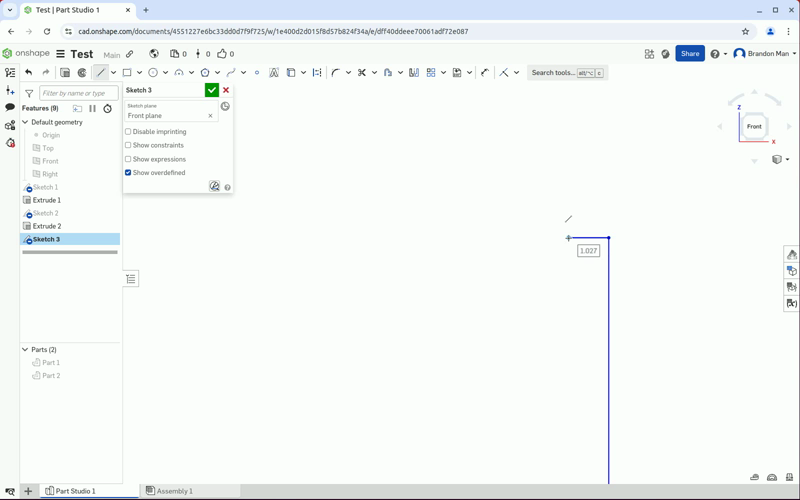
scroll(-6)
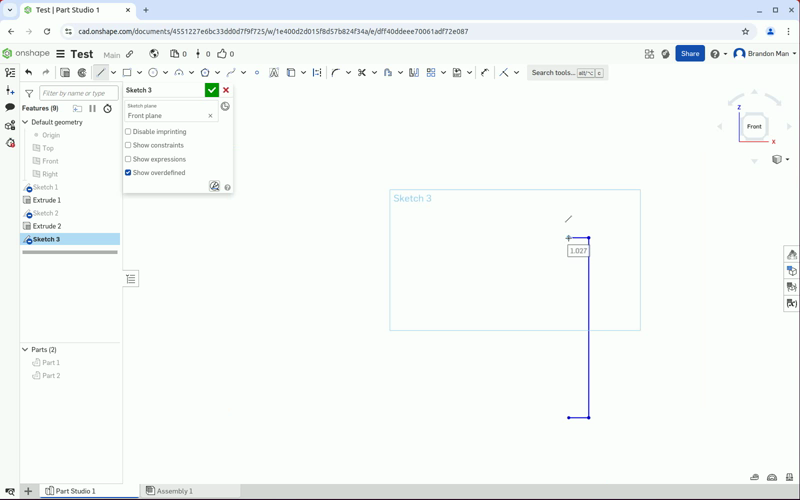
scroll(-6)
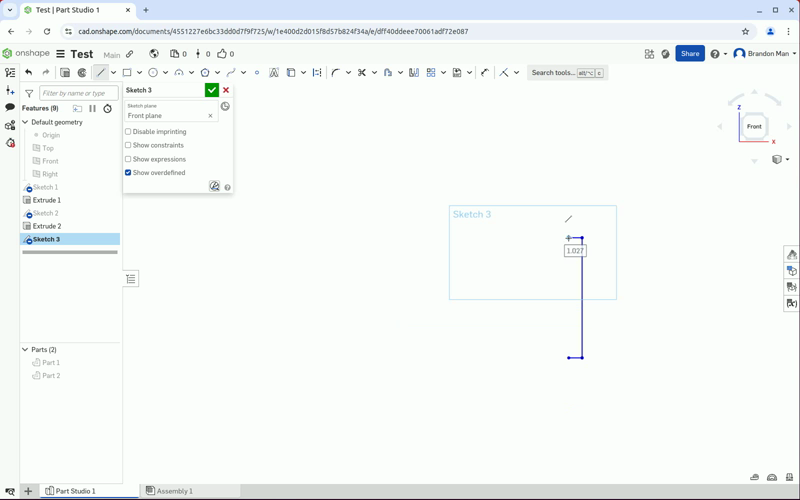
scroll(-6)
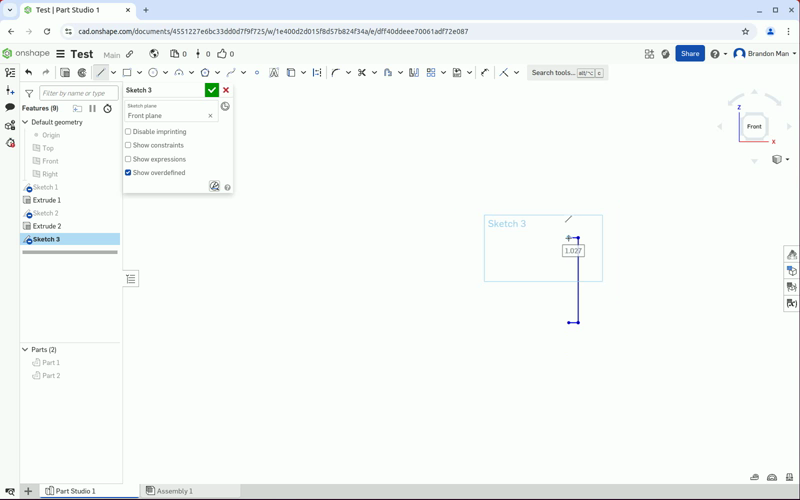
scroll(-6)
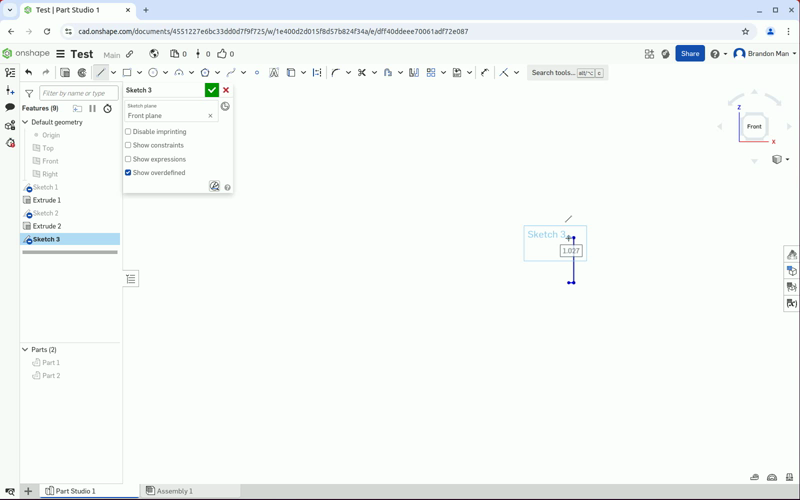
key_up(shift)
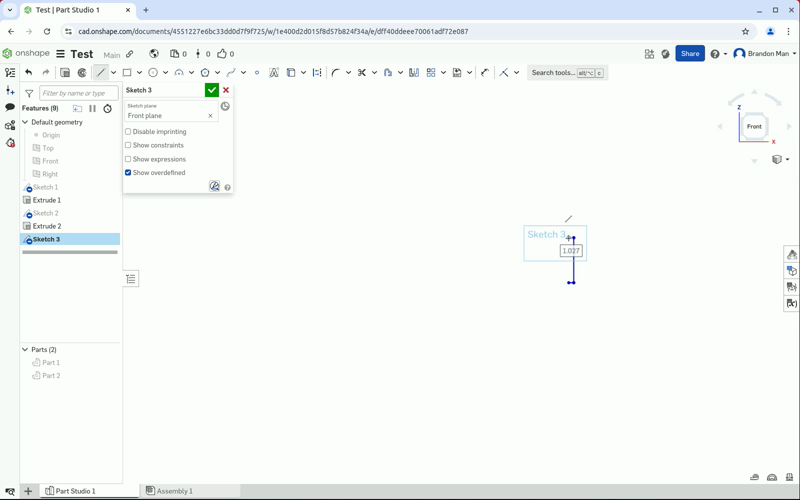
mouse_move(589, 237)
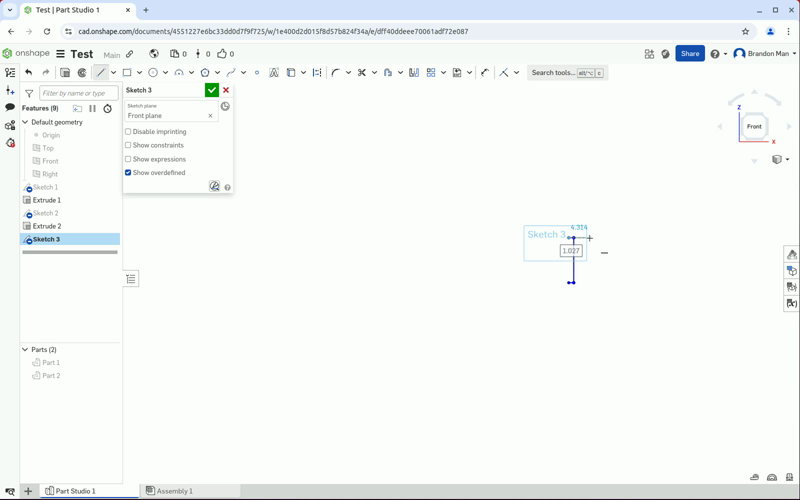
key_down(shift)
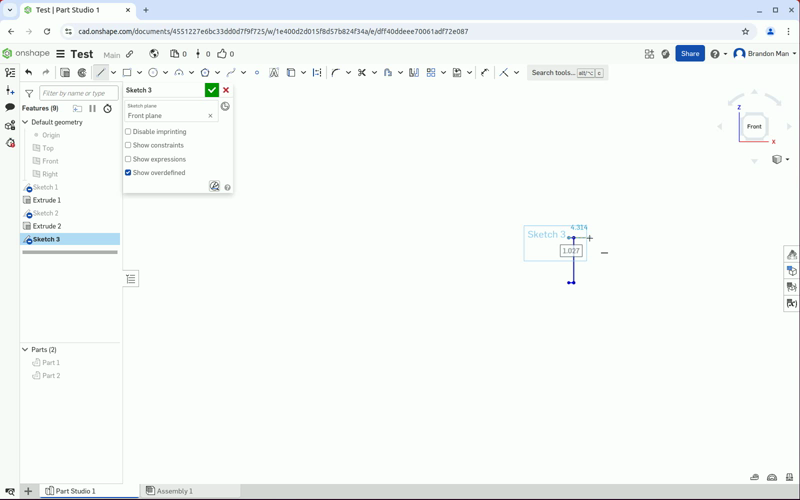
mouse_move(568, 282)
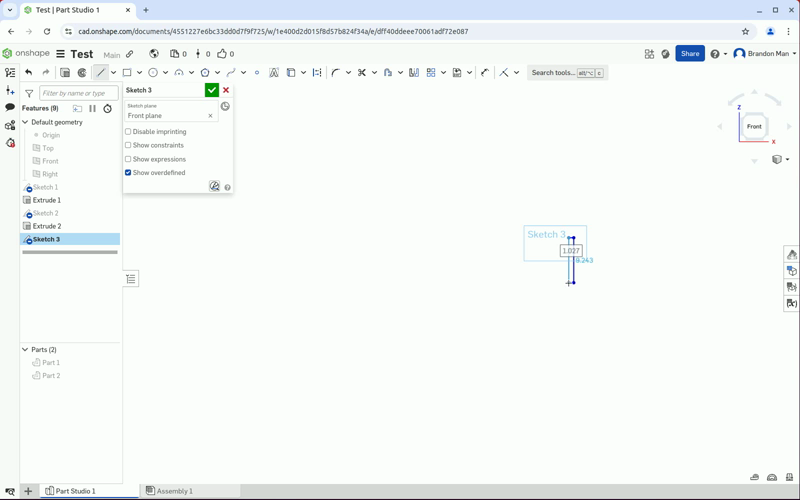
key_up(shift)
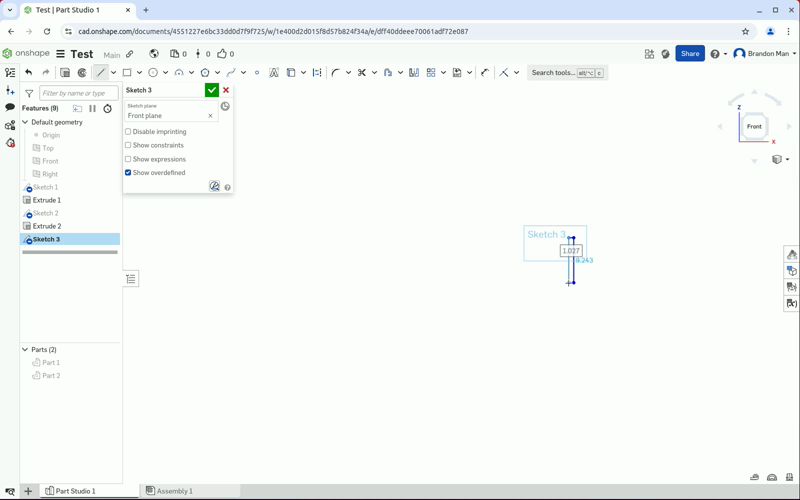
click(568, 282)
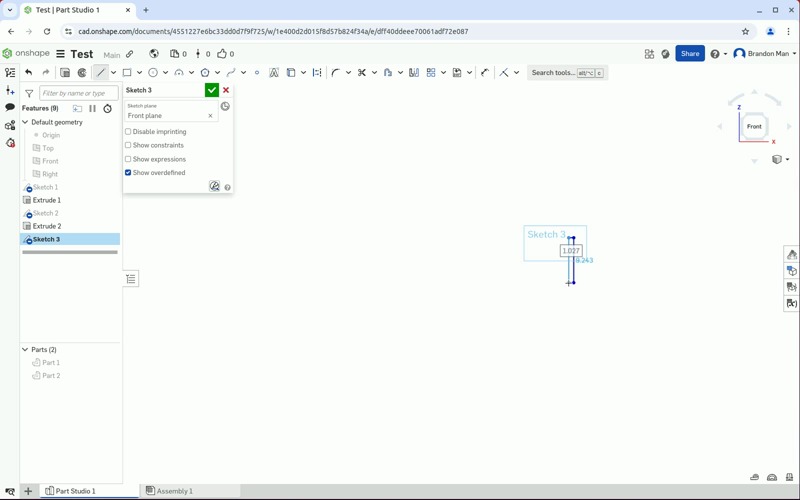
key(esc)
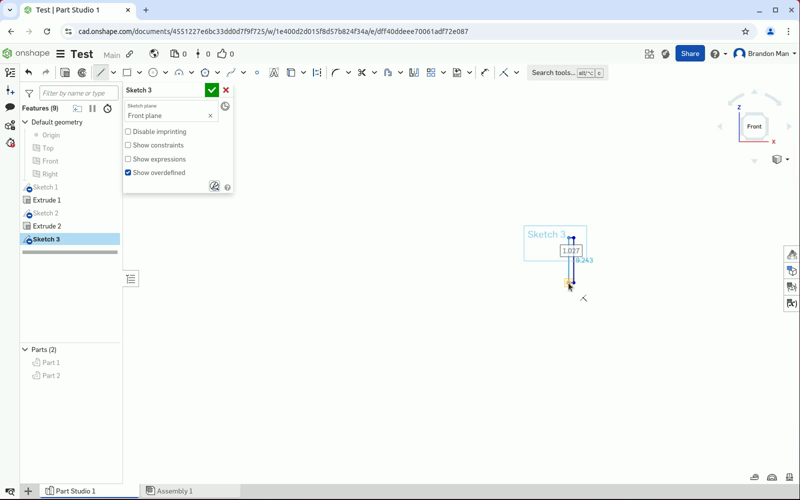
mouse_move(568, 270)
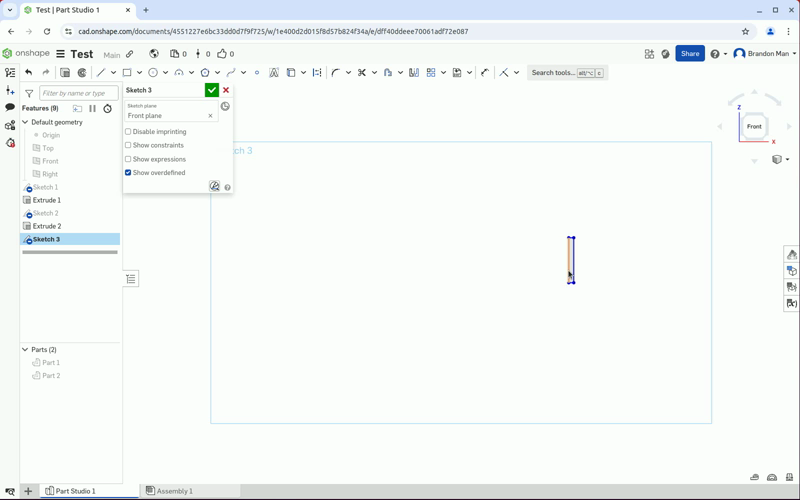
scroll(6)
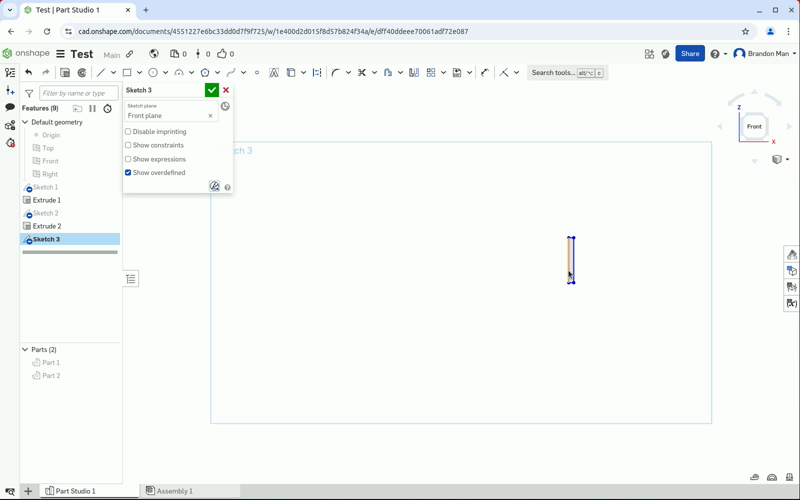
scroll(6)
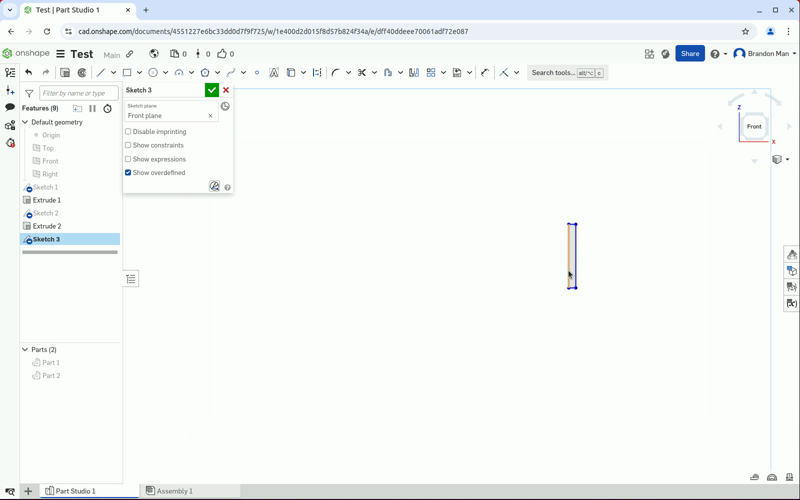
scroll(6)
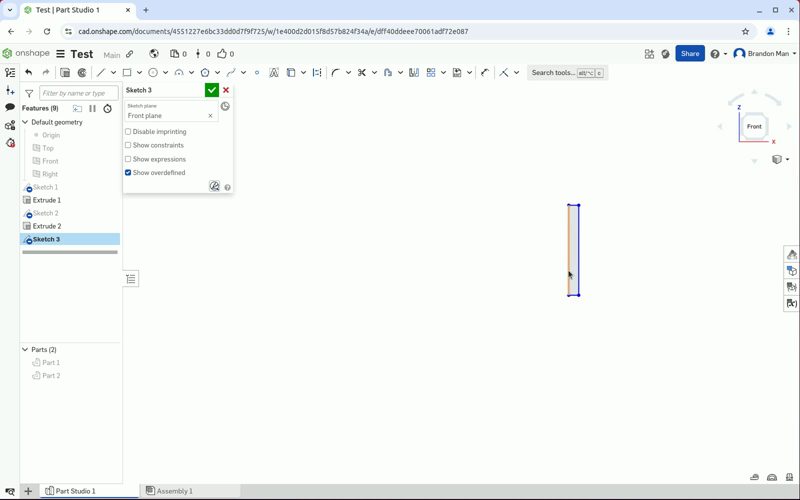
scroll(6)
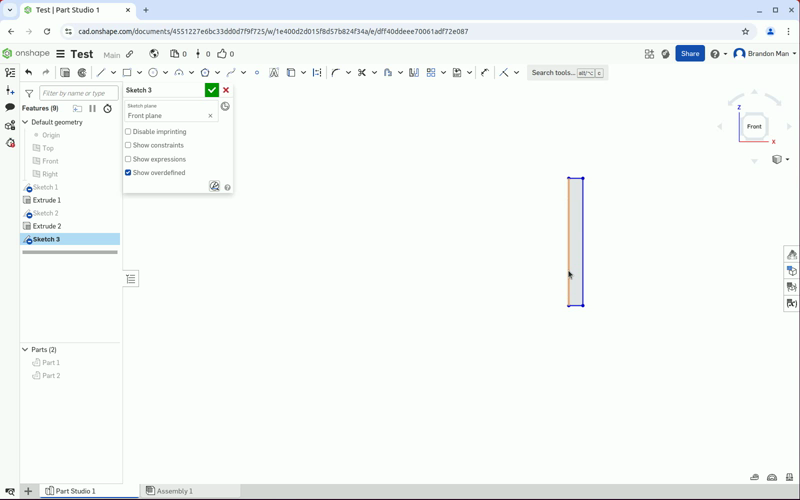
scroll(6)
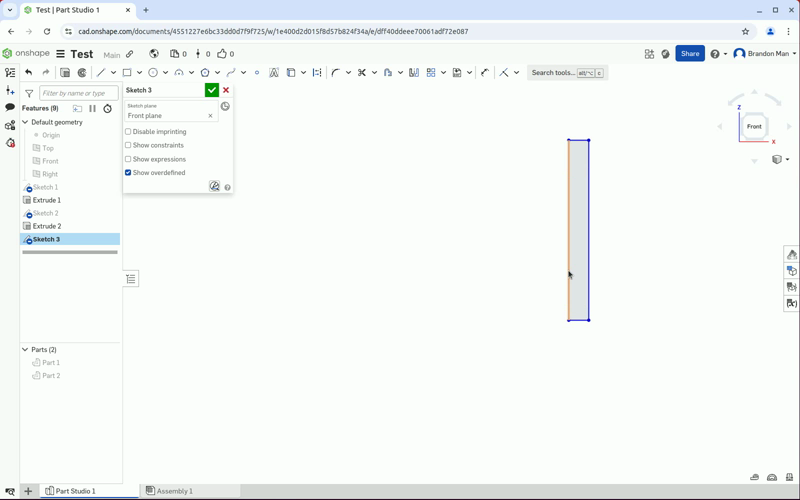
scroll(6)
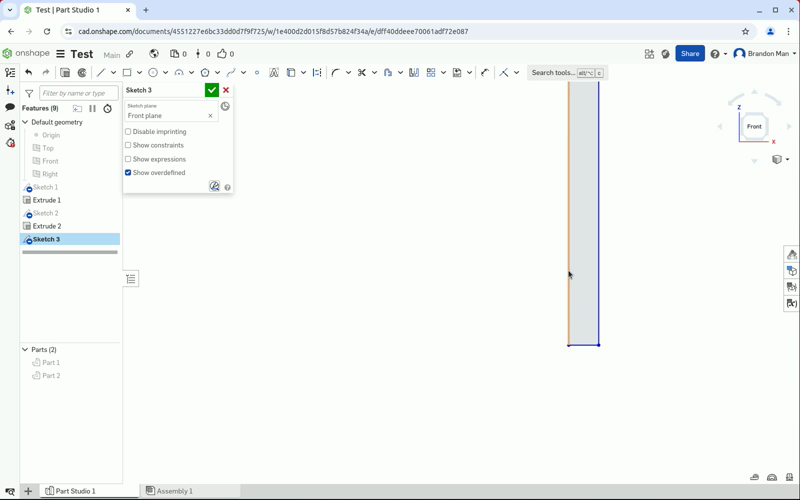
scroll(6)
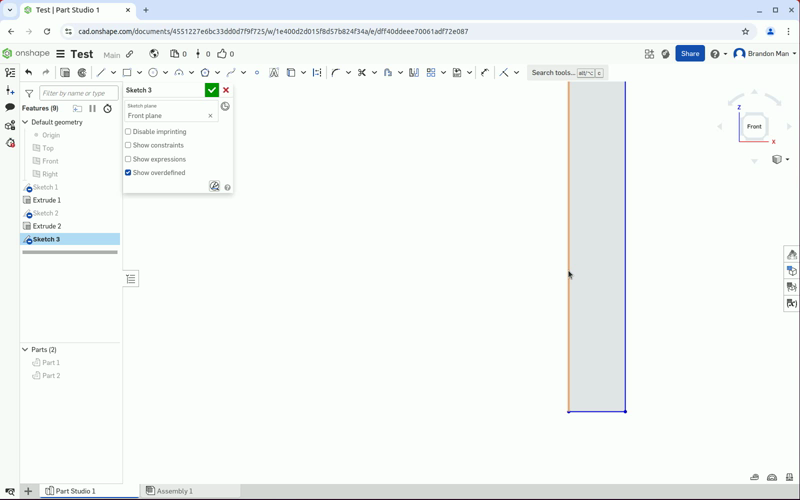
click(568, 270)
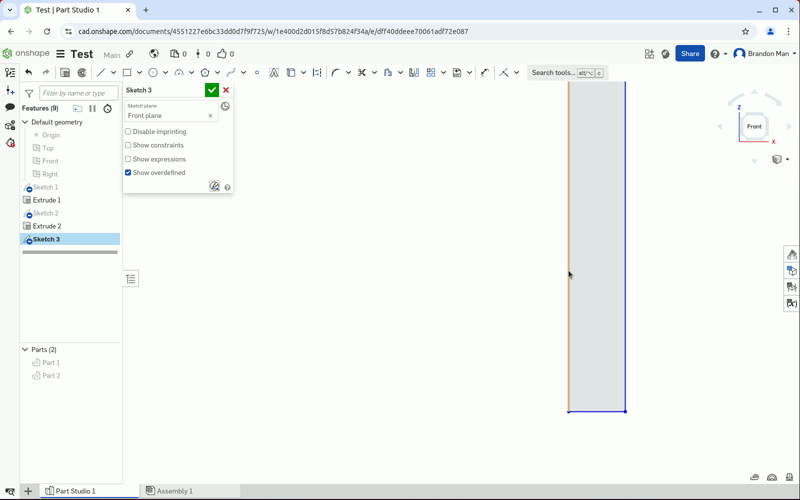
scroll(-6)
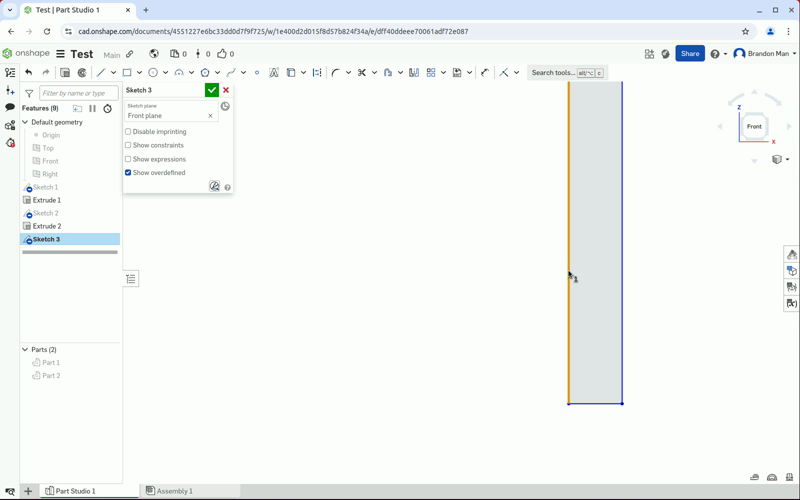
scroll(-6)
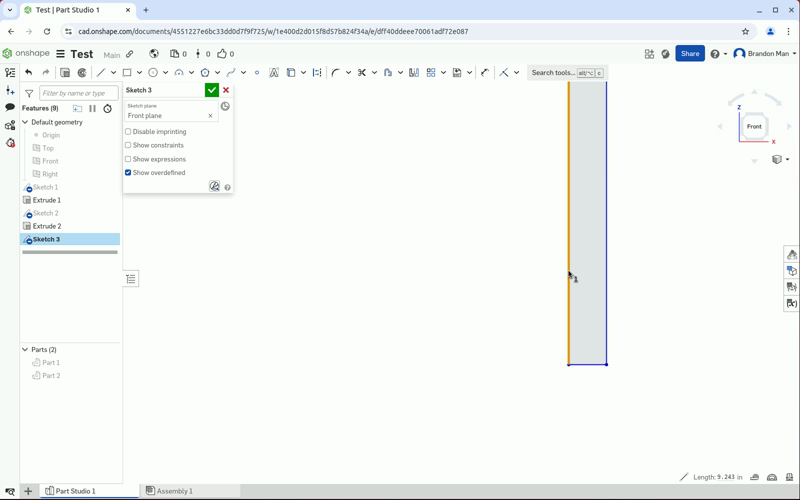
scroll(-6)
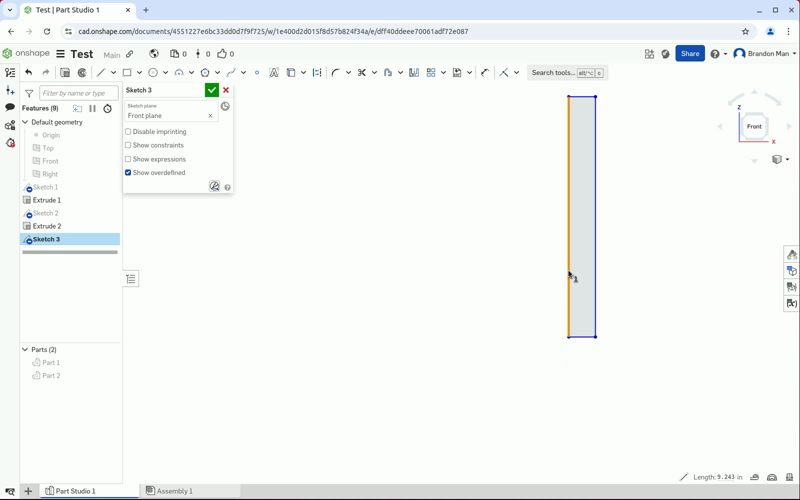
scroll(-6)
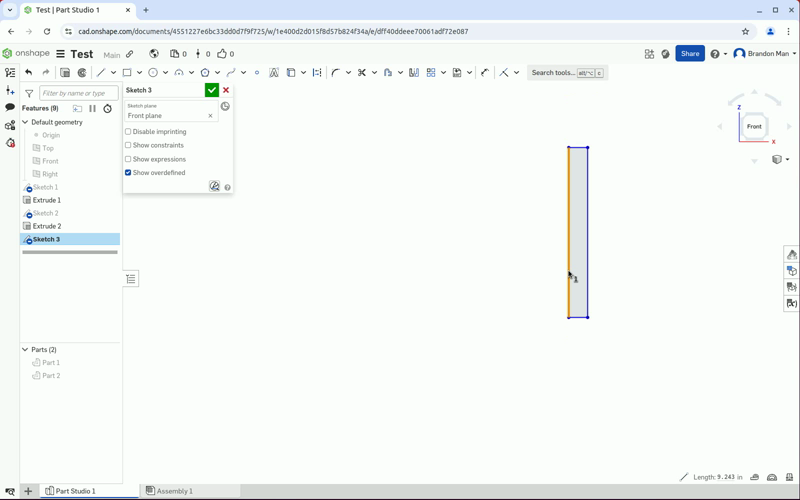
scroll(-6)
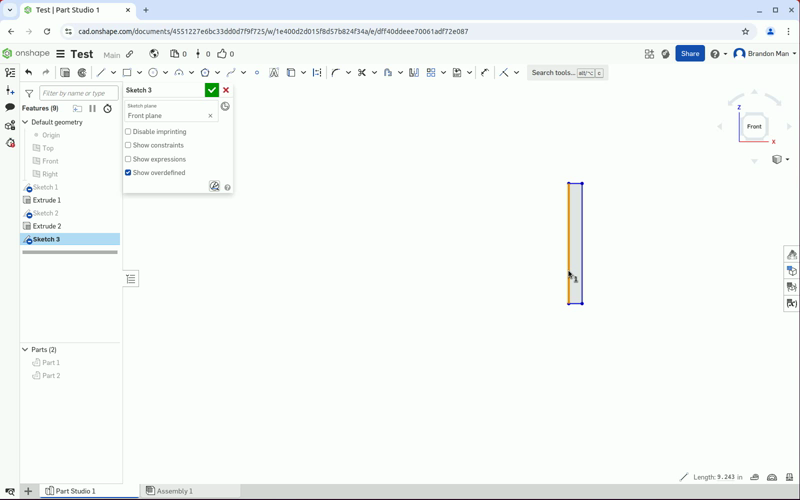
scroll(-6)
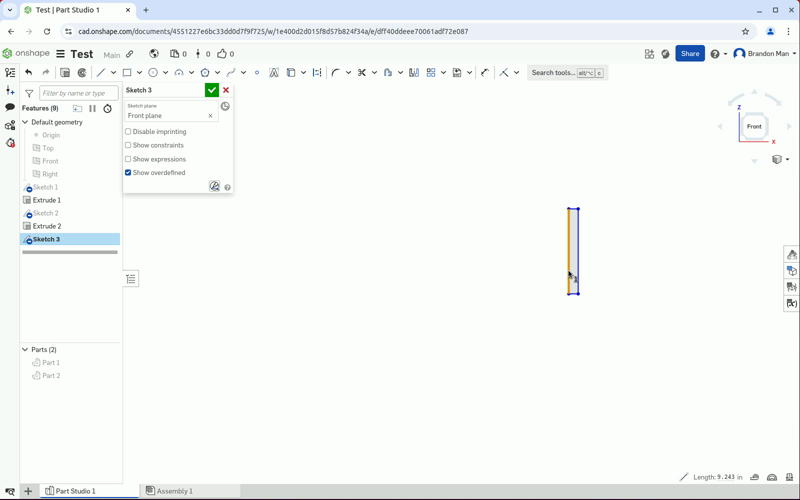
scroll(-6)
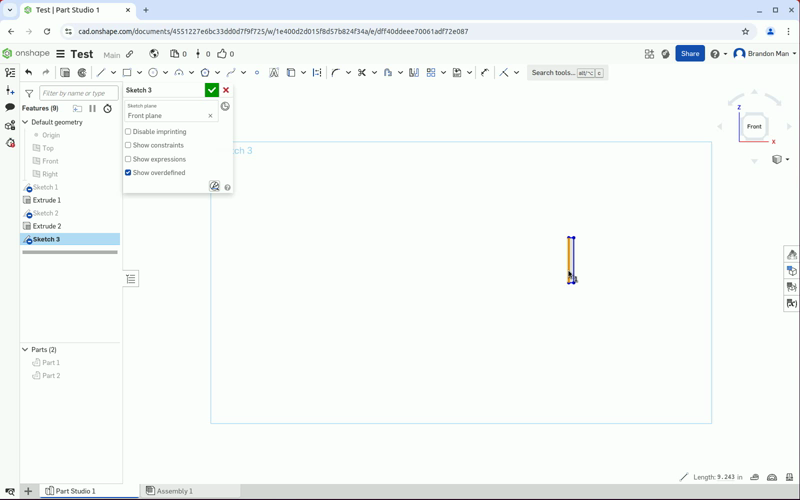
mouse_move(73, 352)
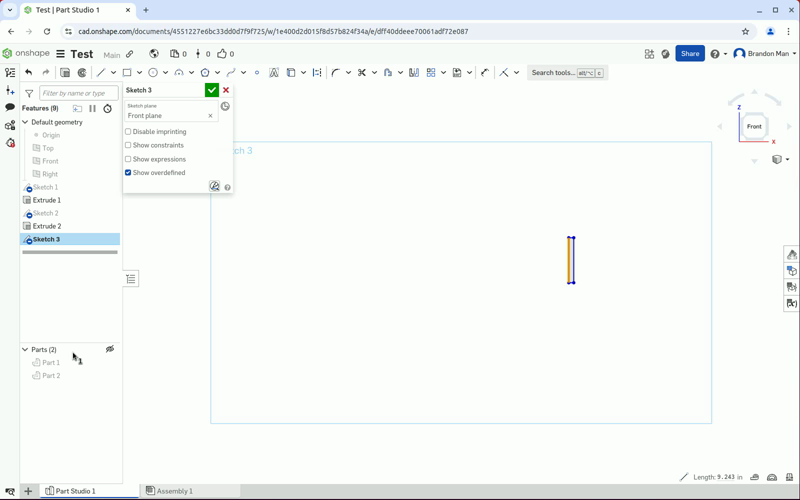
key(shift+y)
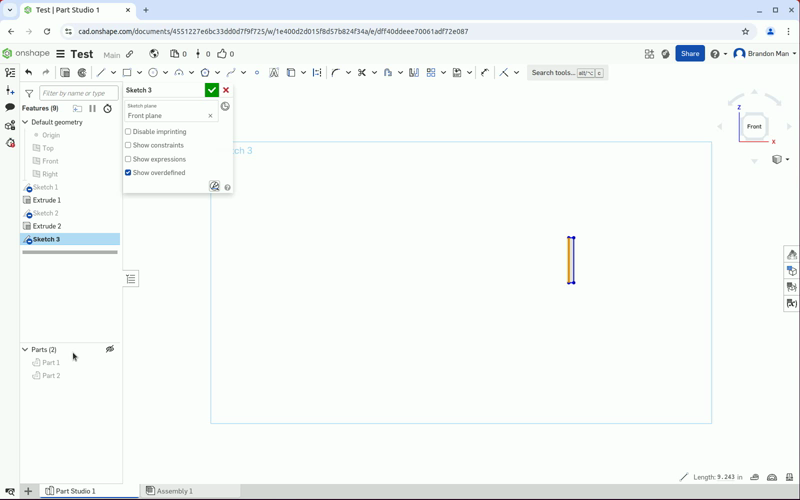
key(shift+e)
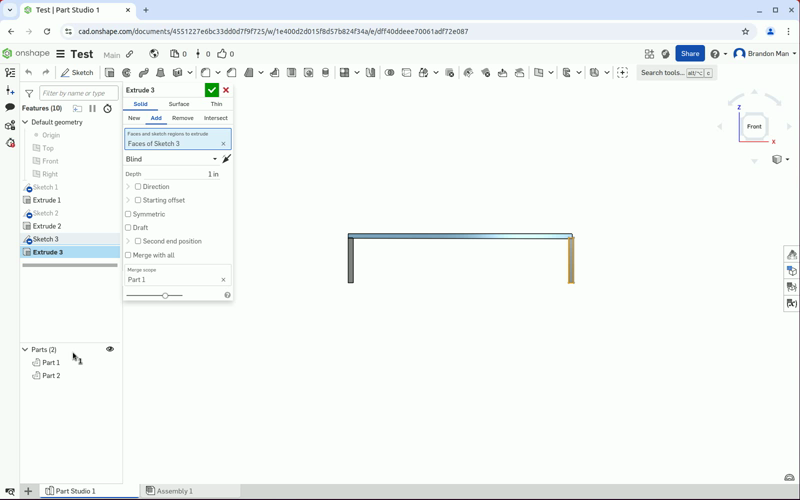
mouse_move(143, 106)
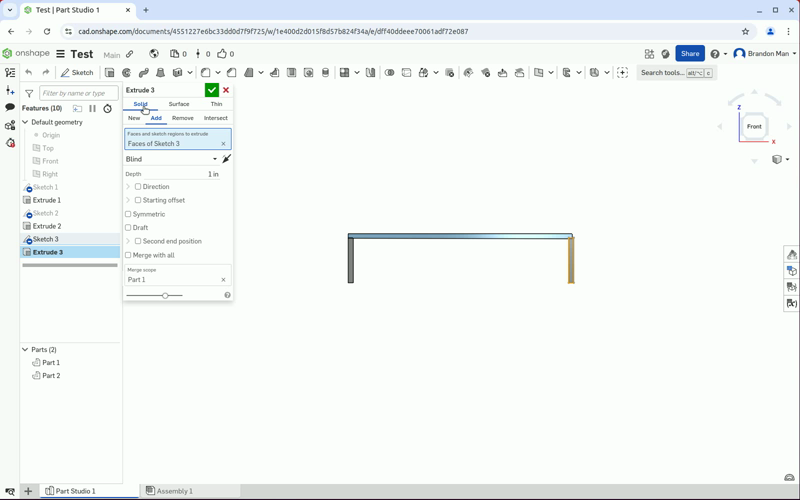
click(143, 106)
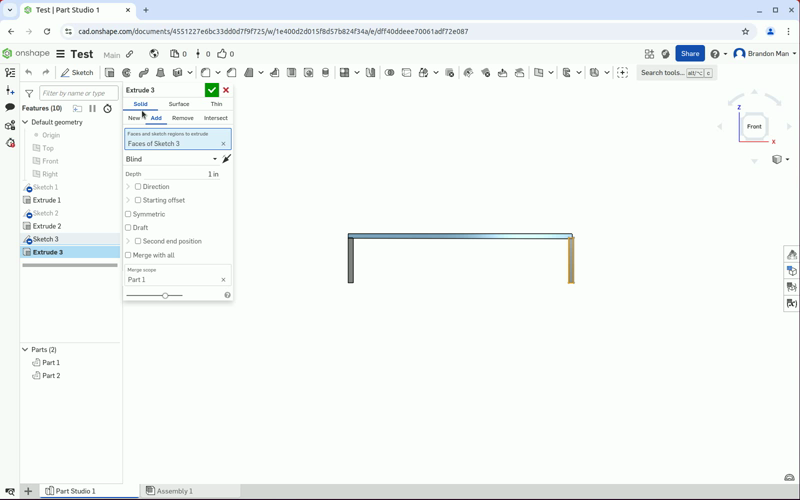
mouse_move(137, 120)
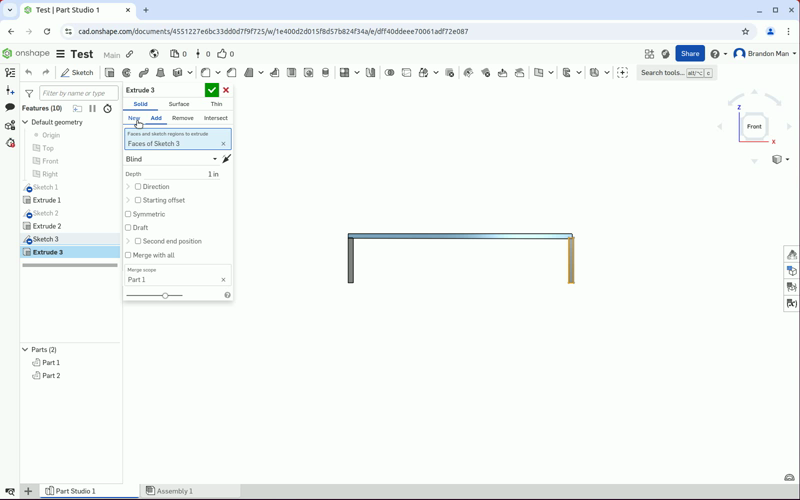
click(137, 120)
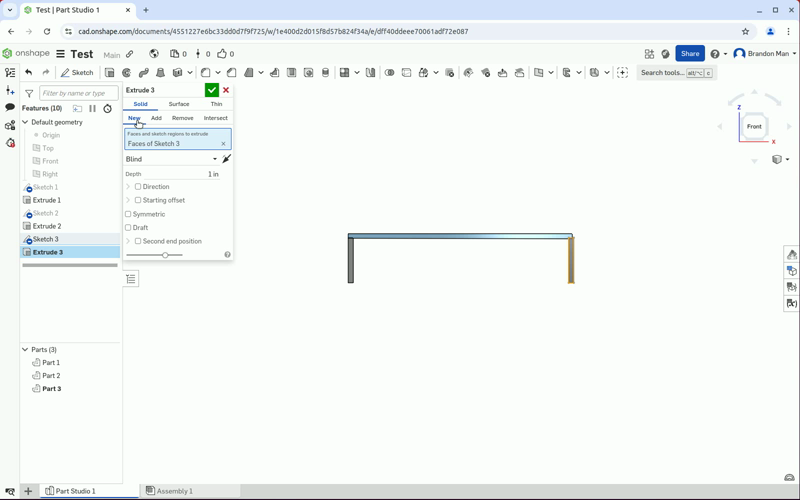
key(tab, 4)
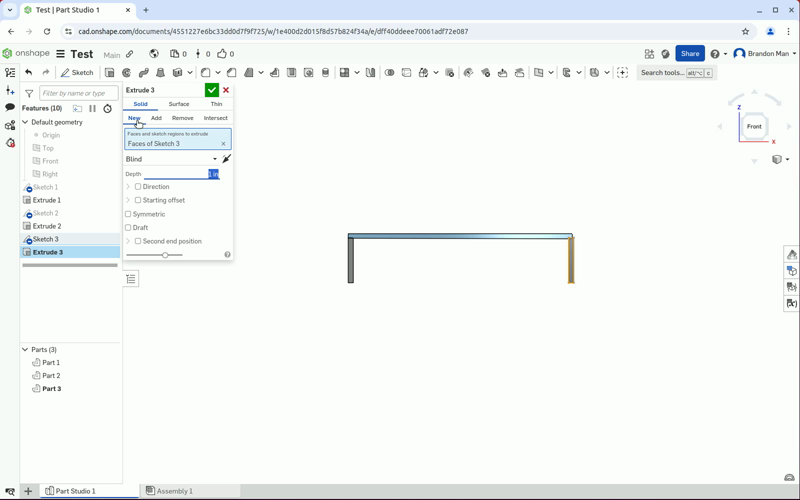
text(20.701)
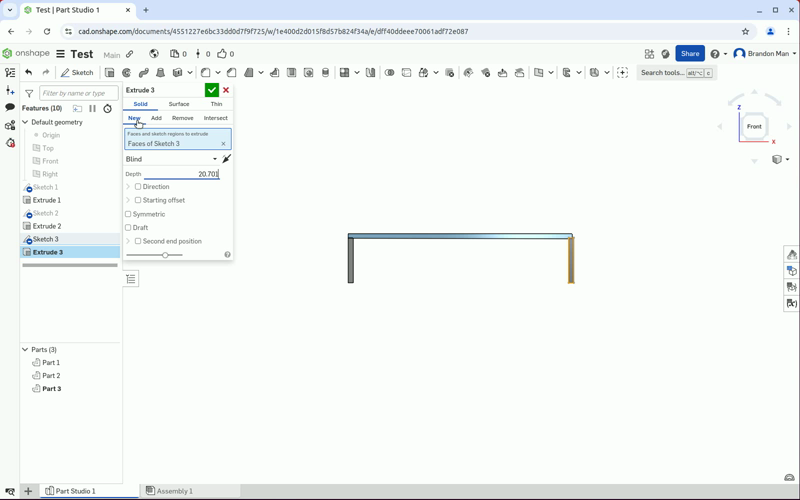
key(enter)
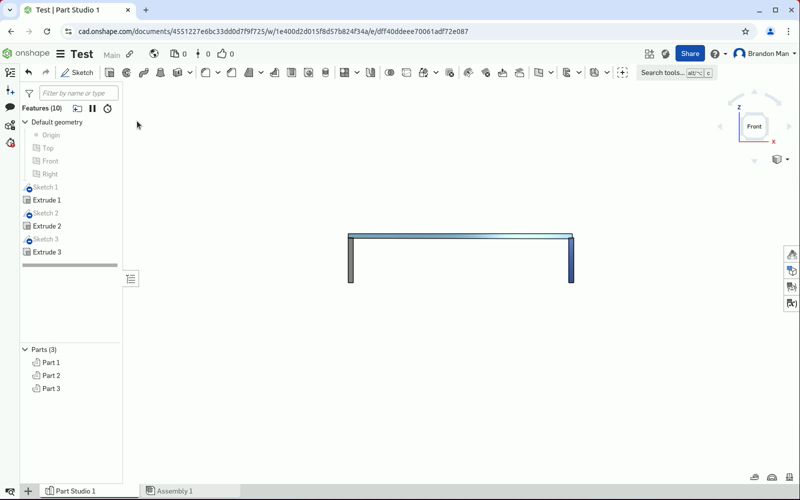
key(shift+h)
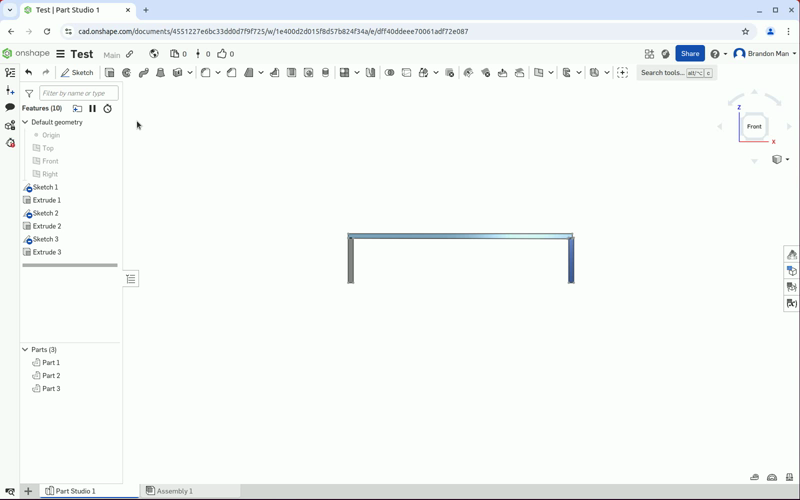
key(shift+h)
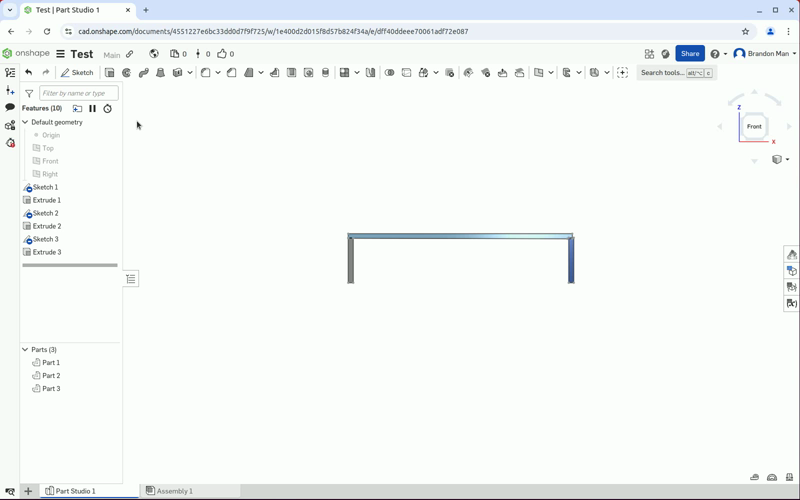
key(shift+7)
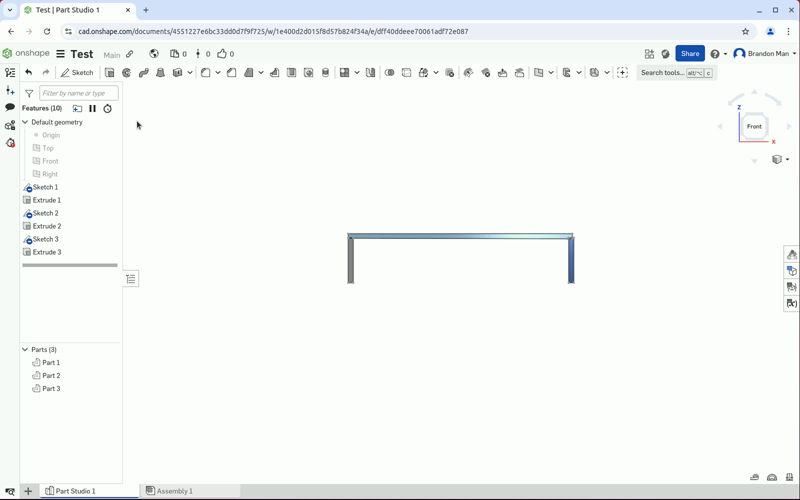
key(left, 2)
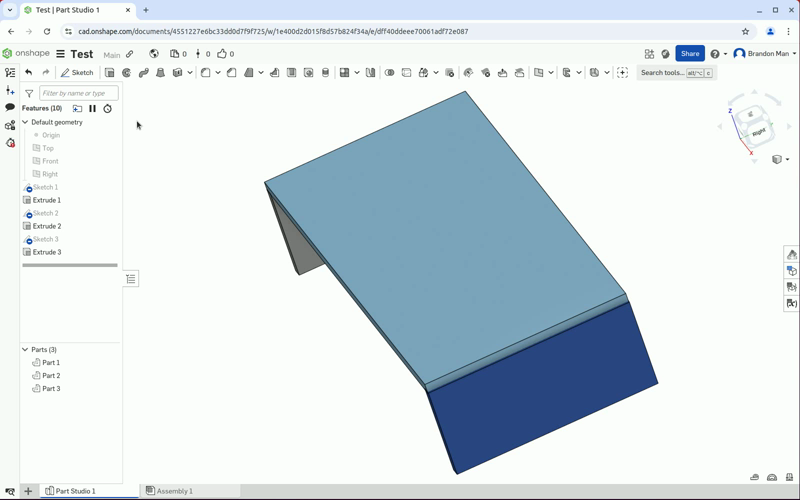
key(down, 2)
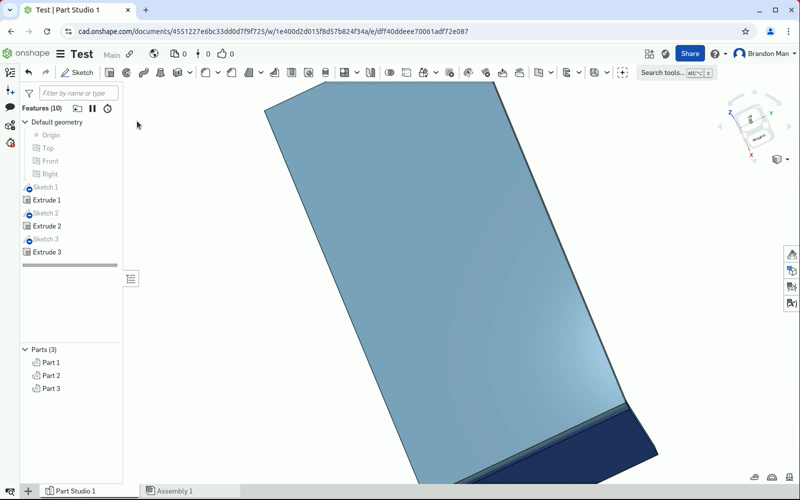
key(up, 2)
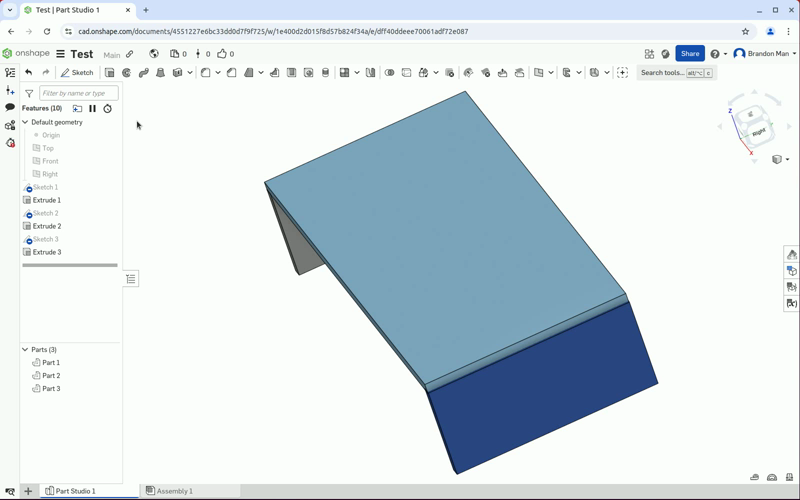
key(right, 2)
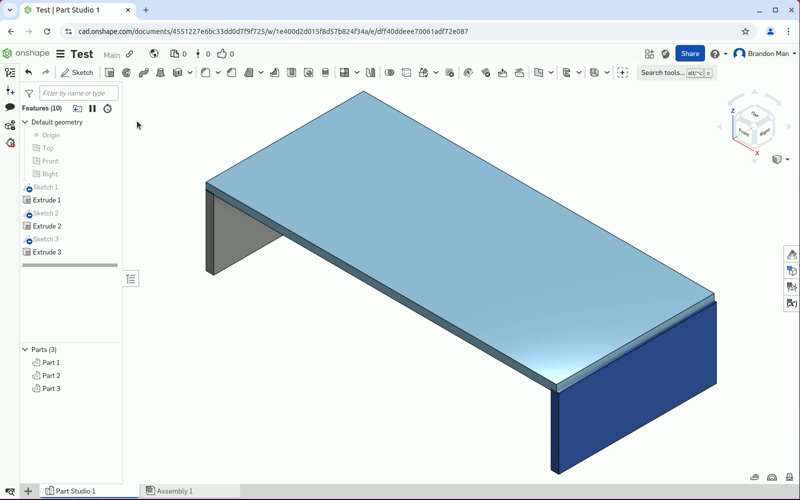
mouse_move(73, 189)
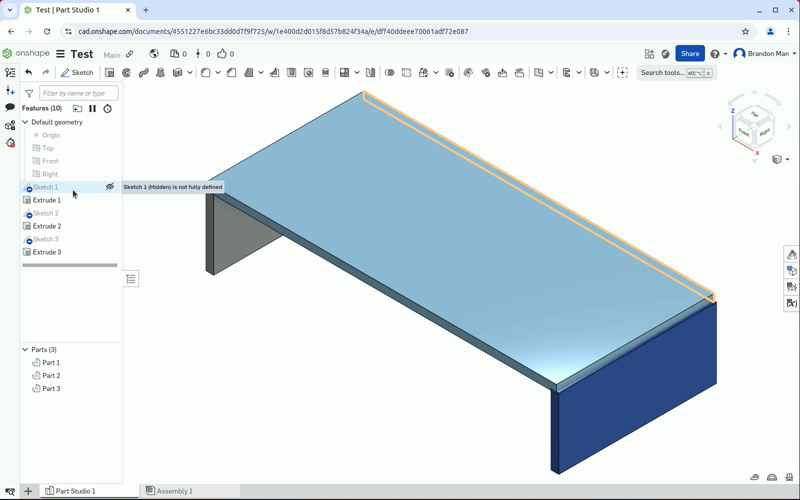
click(73, 189)